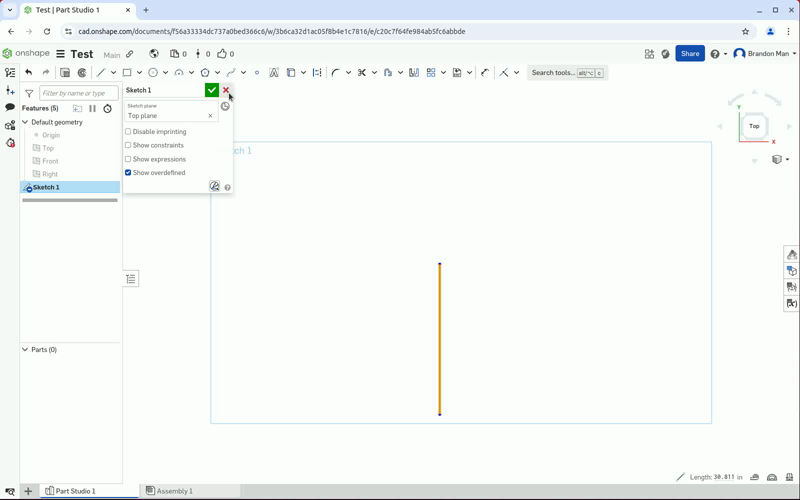
key(shift+h)
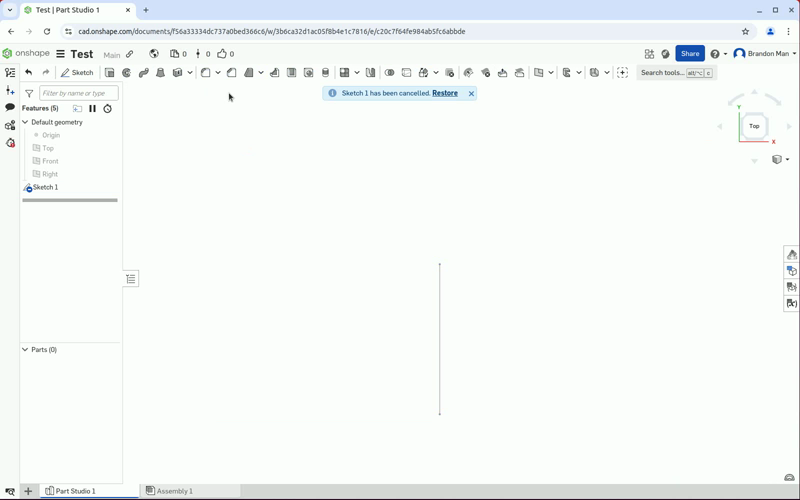
key(shift+s)
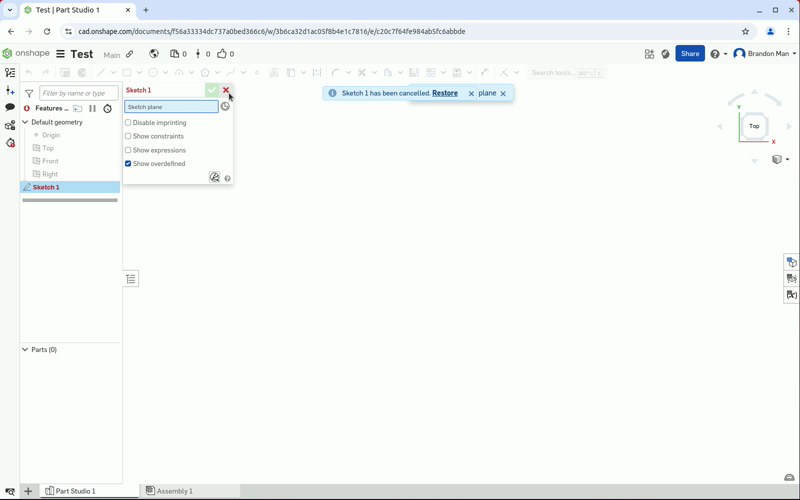
mouse_move(73, 150)
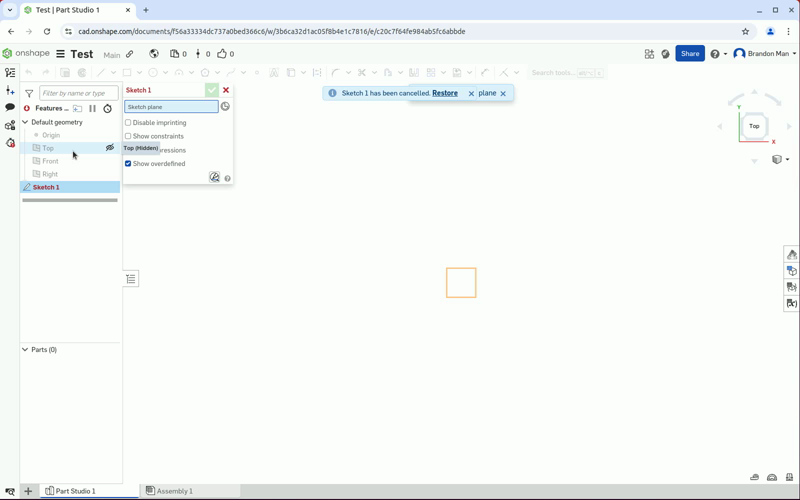
click(73, 150)
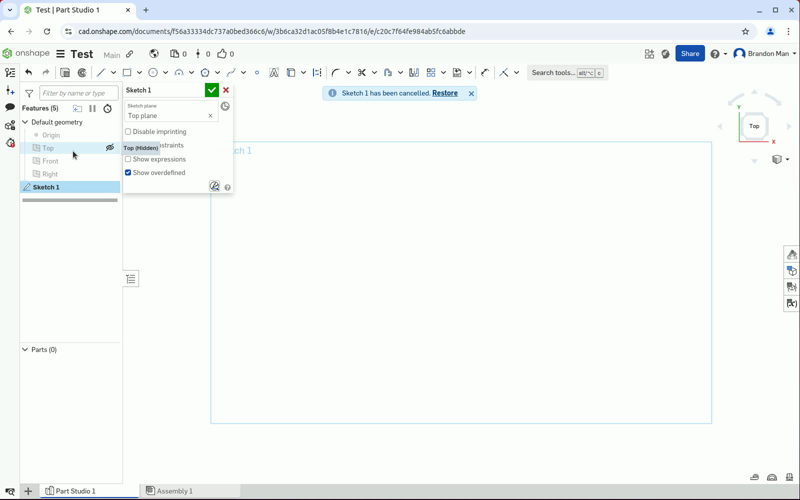
mouse_move(73, 352)
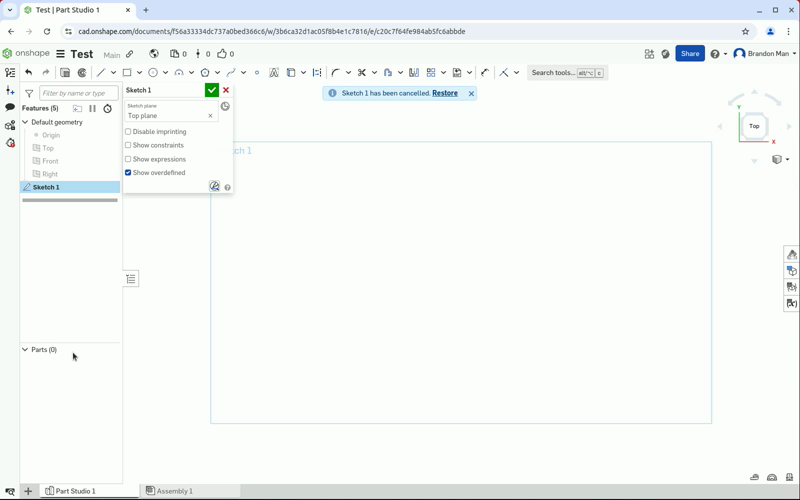
key(y)
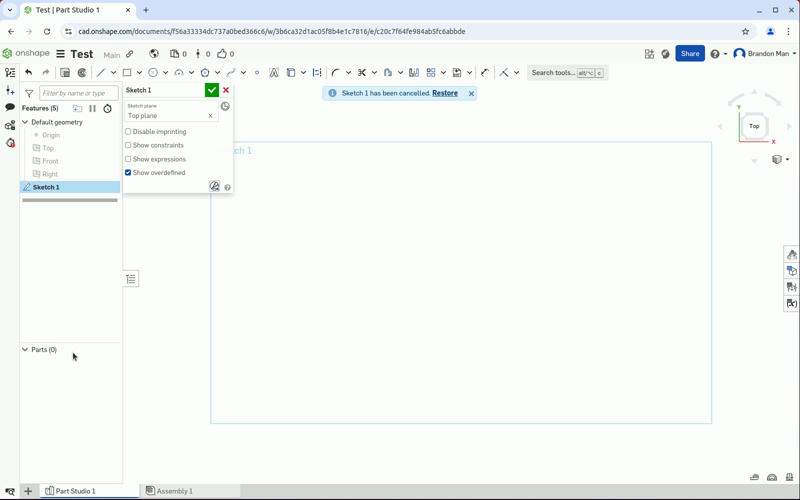
key(l)
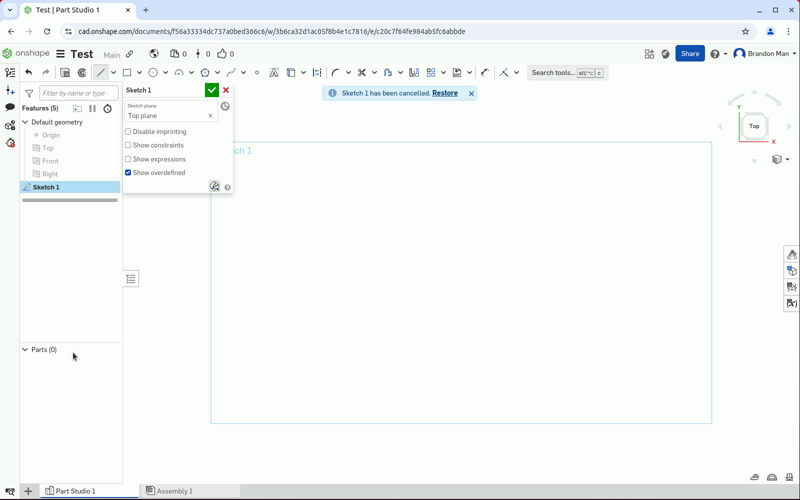
key_down(shift)
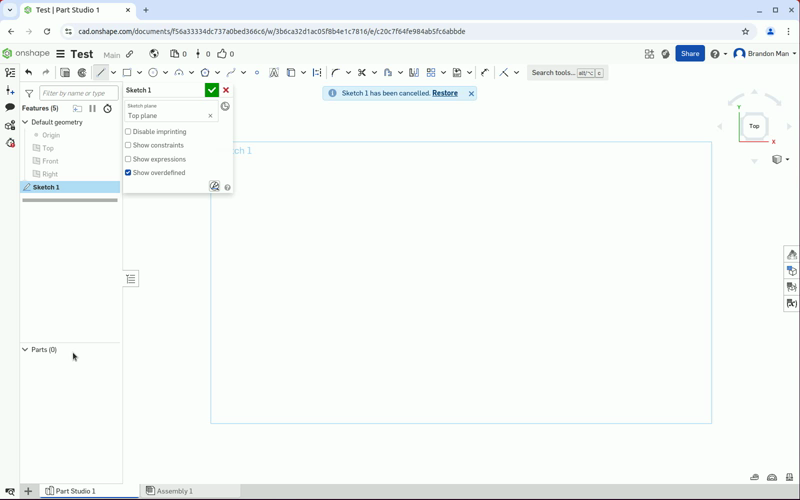
mouse_move(500, 335)
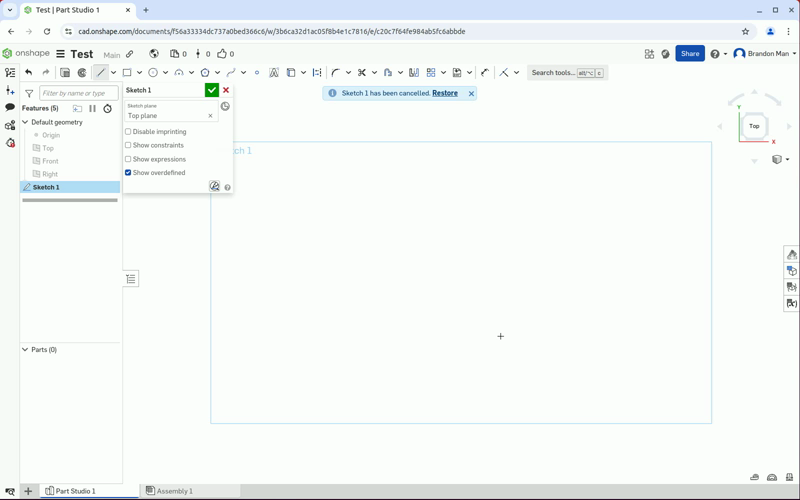
click(500, 335)
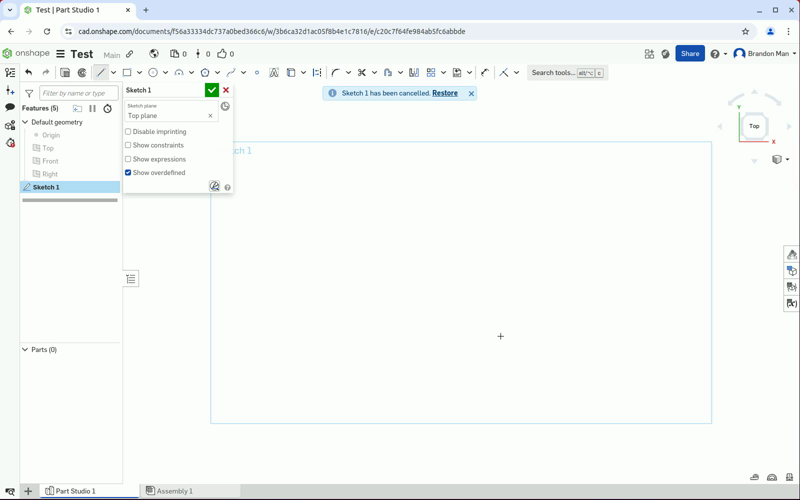
key_up(shift)
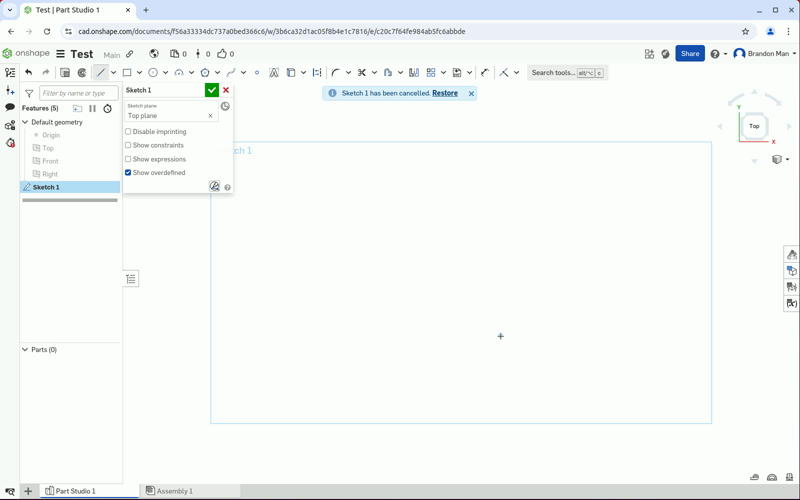
key_down(shift)
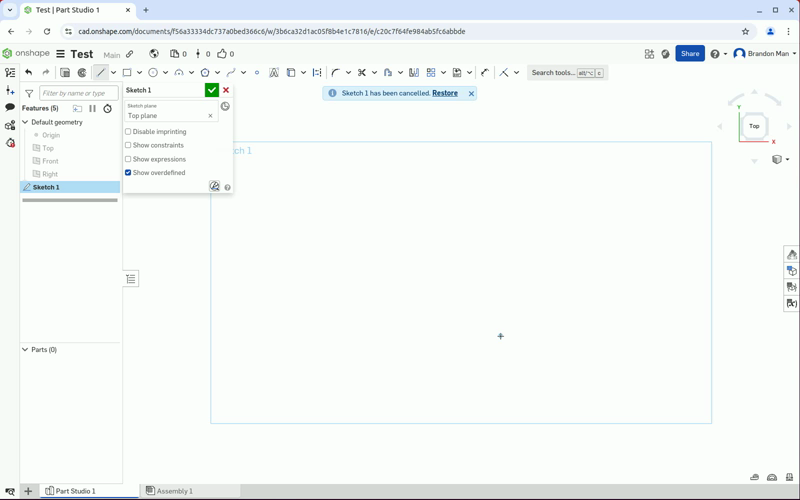
mouse_move(573, 335)
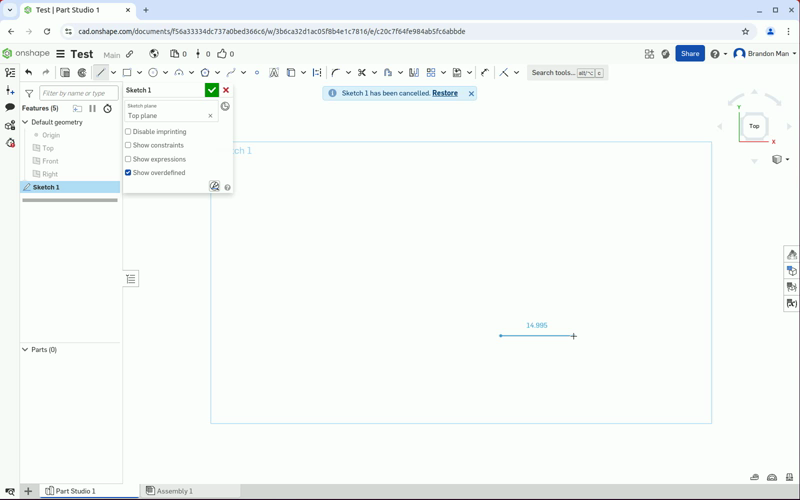
click(573, 335)
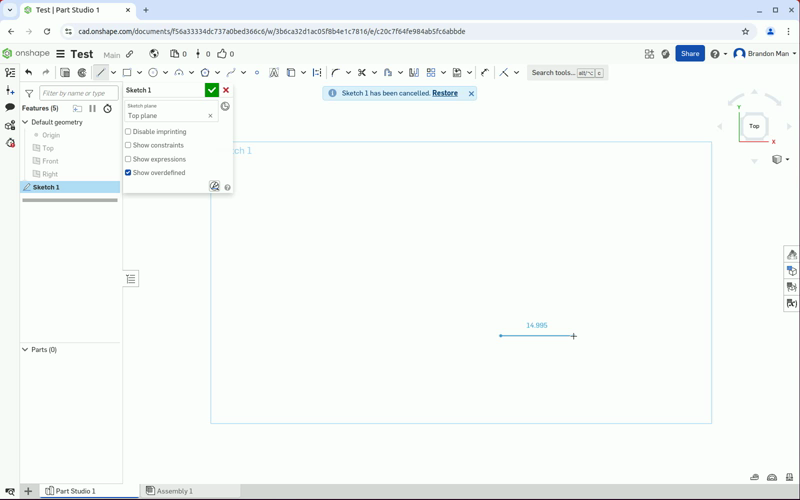
key_up(shift)
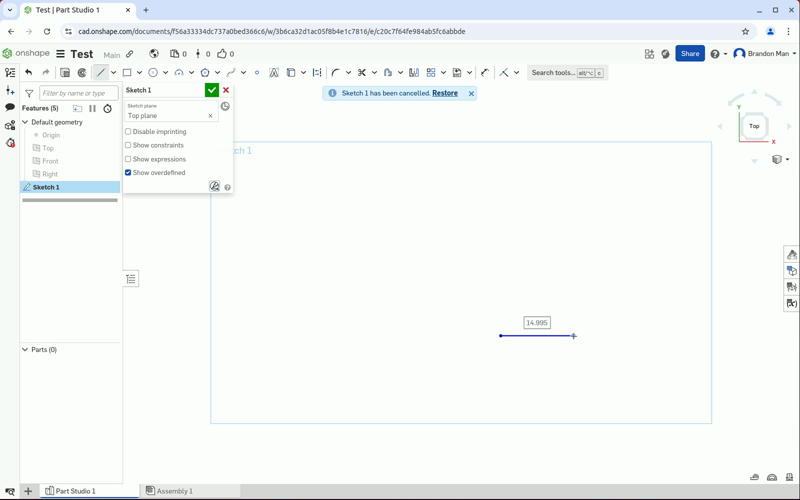
key_down(shift)
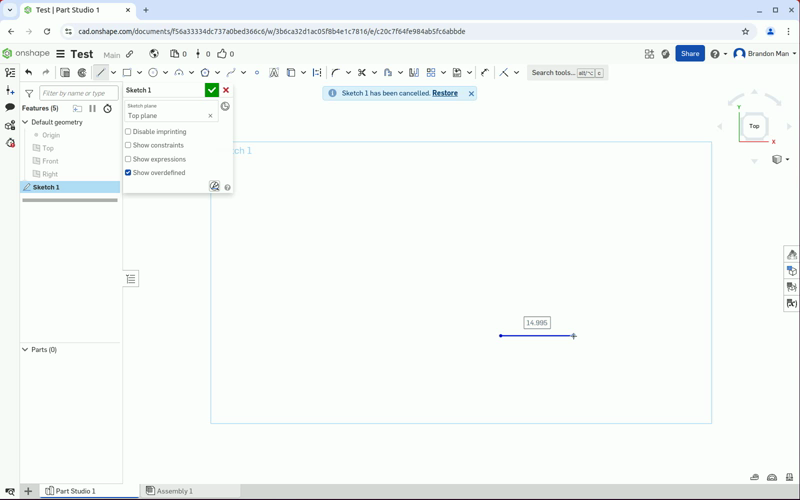
mouse_move(573, 230)
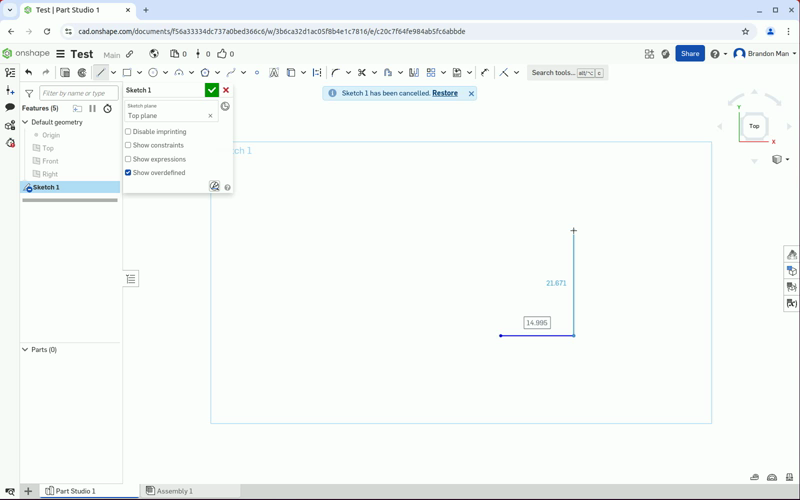
click(573, 230)
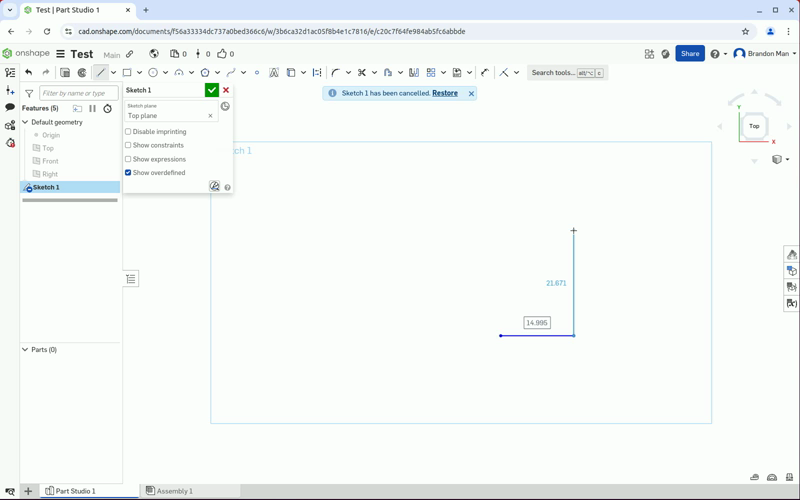
key_up(shift)
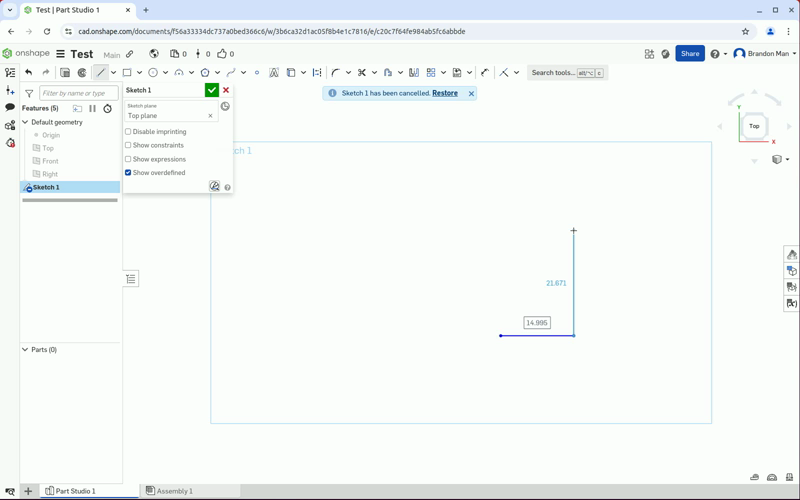
key_down(shift)
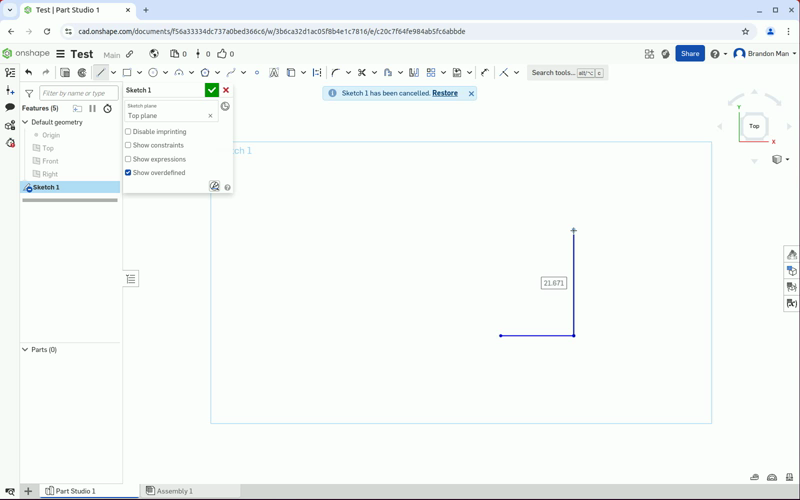
mouse_move(500, 230)
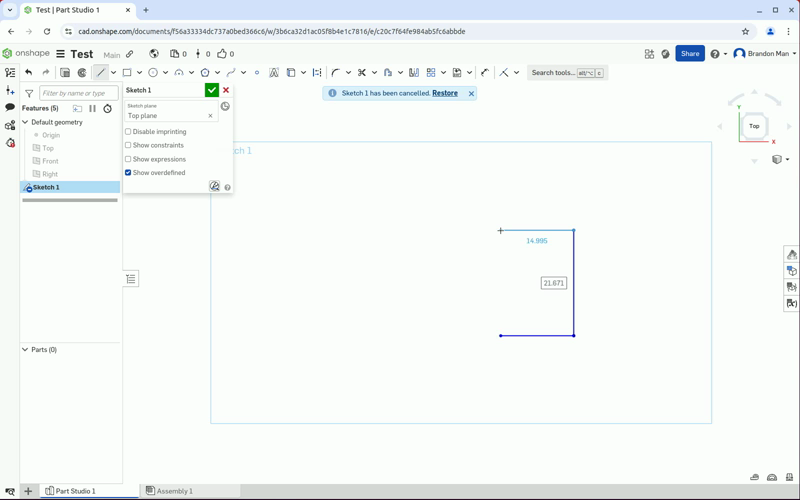
click(500, 230)
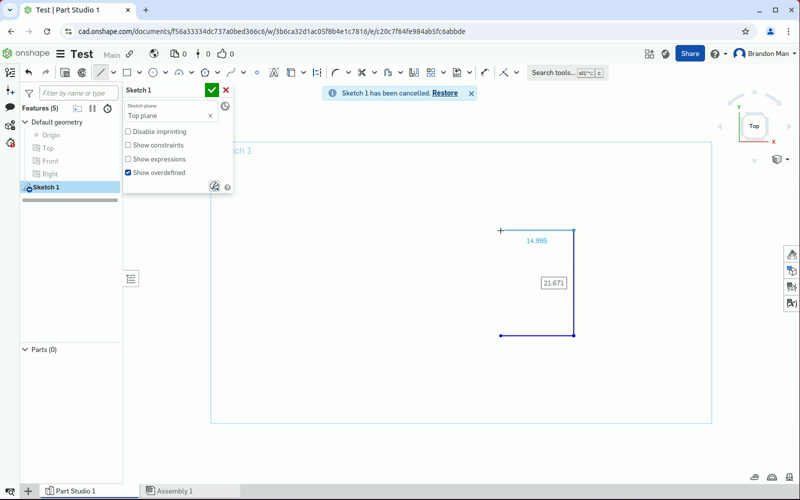
key_up(shift)
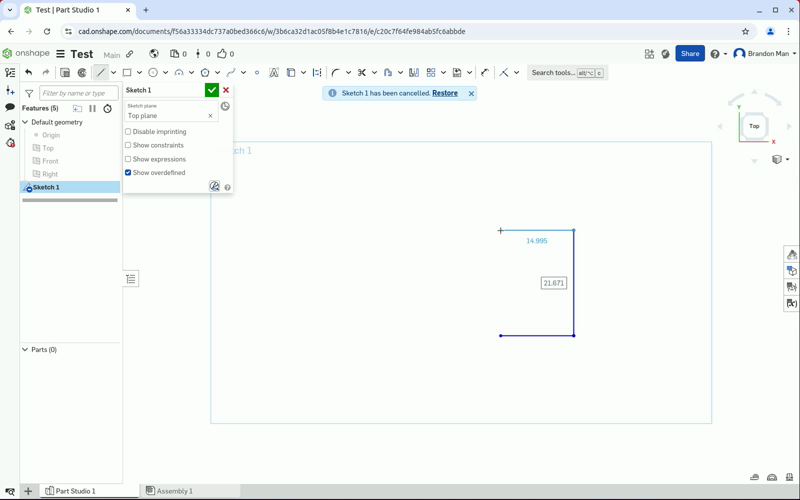
key_down(shift)
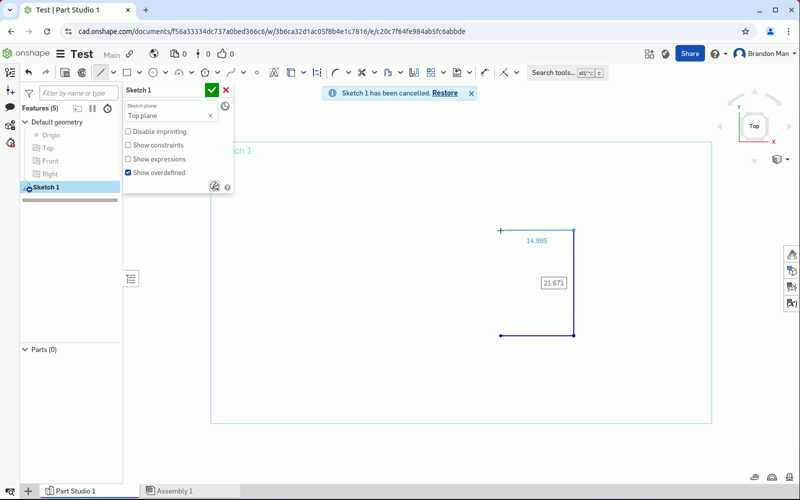
mouse_move(500, 335)
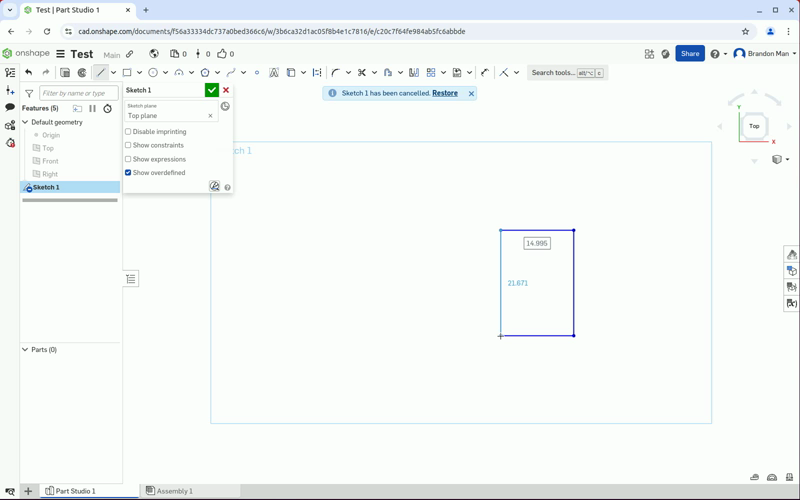
key_up(shift)
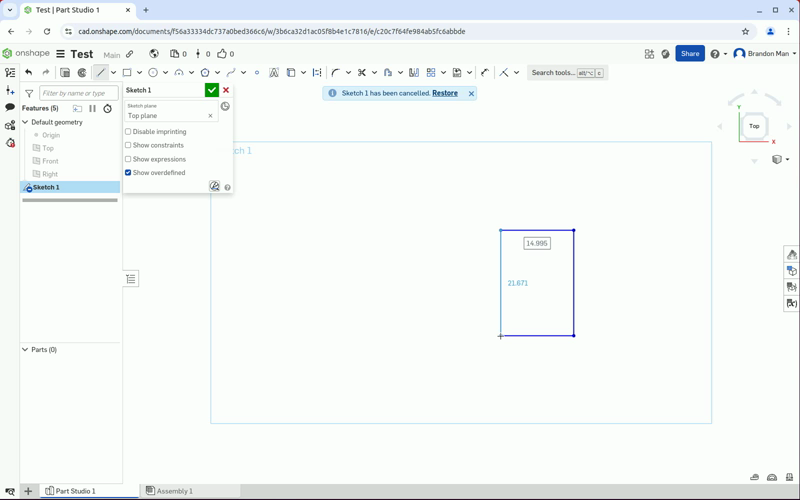
click(500, 335)
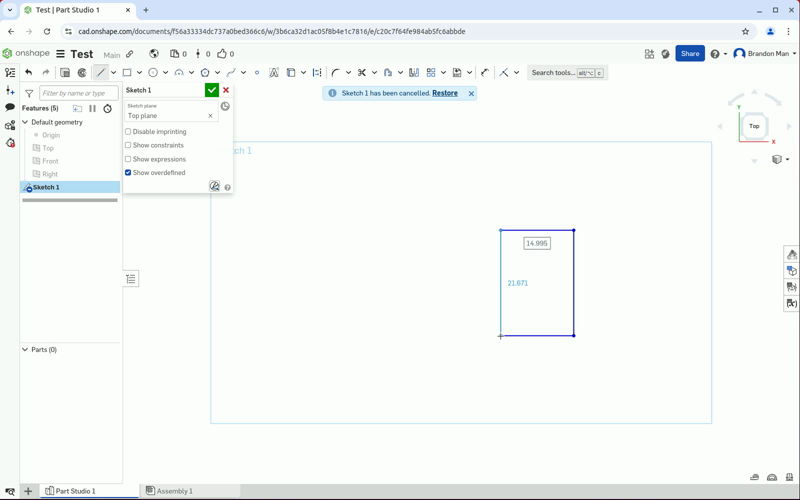
key(esc)
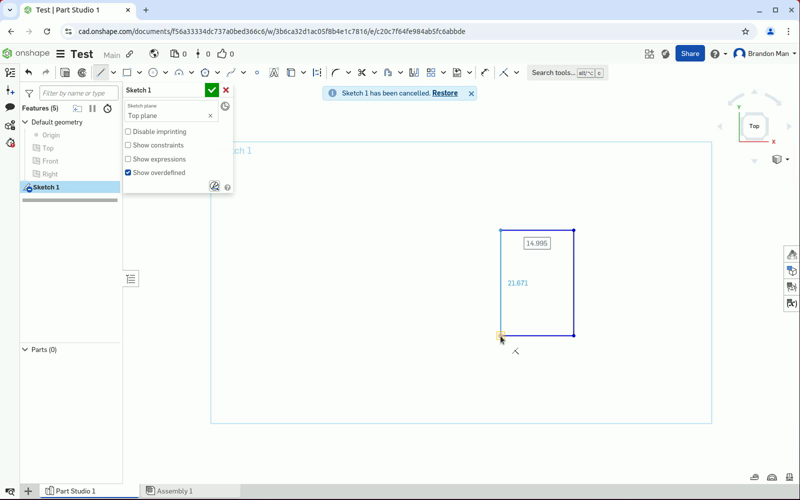
key(c)
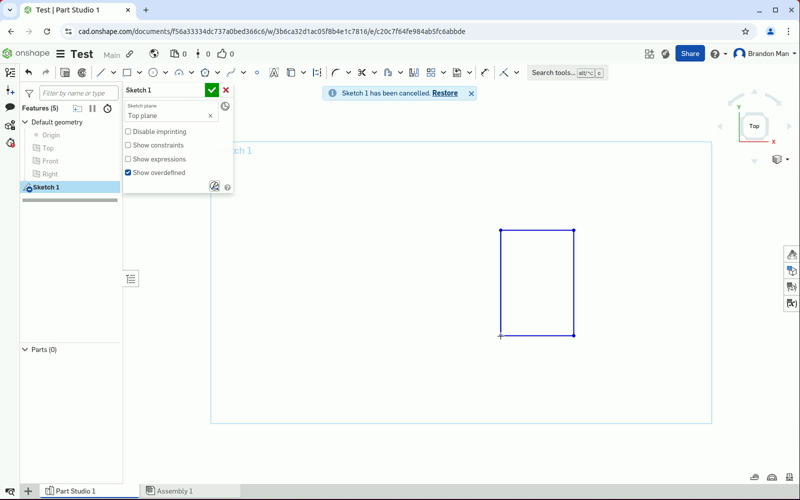
key_down(shift)
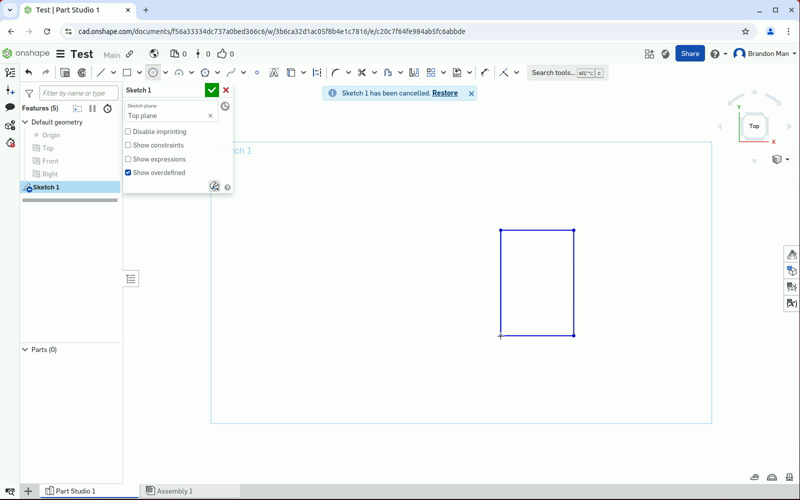
mouse_move(555, 309)
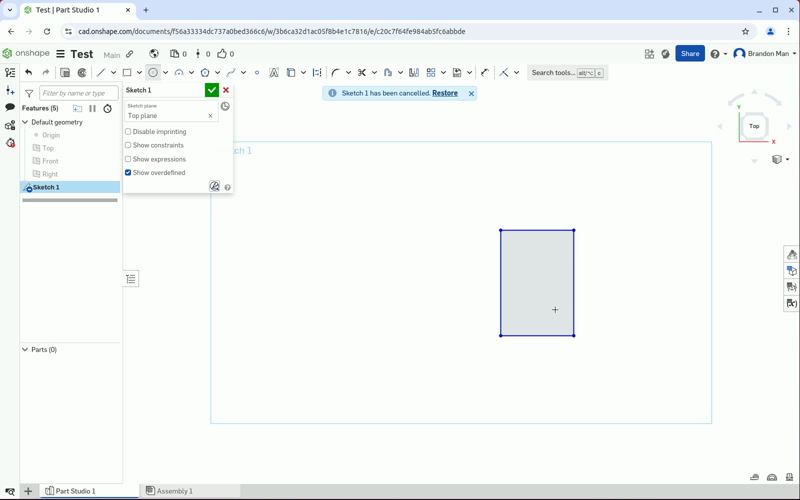
click(555, 309)
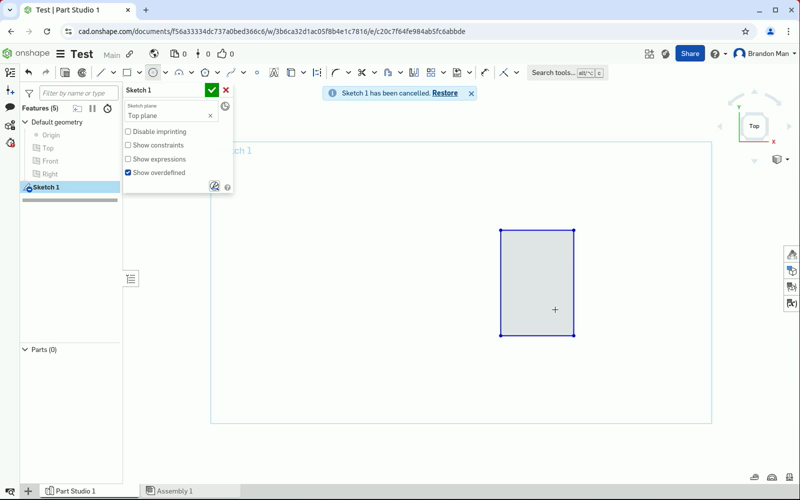
key_up(shift)
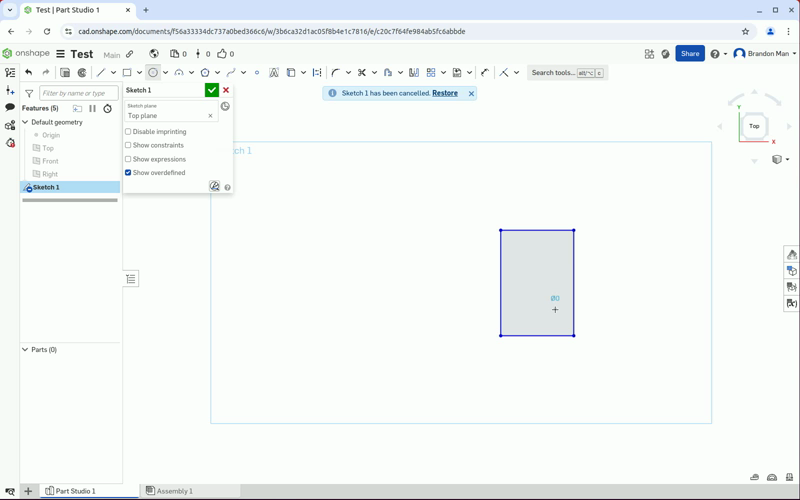
mouse_move(562, 309)
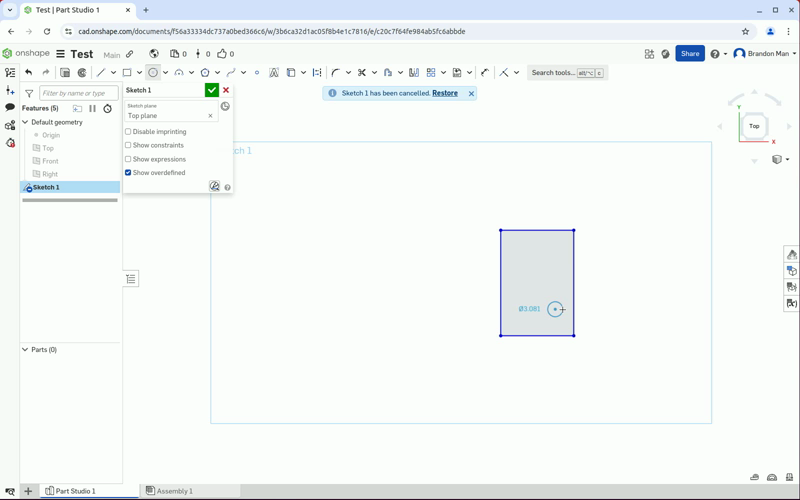
click(562, 309)
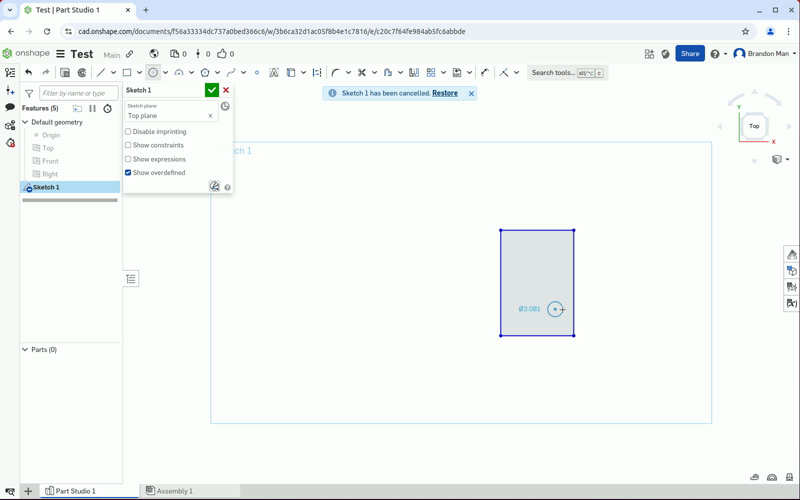
key(esc)
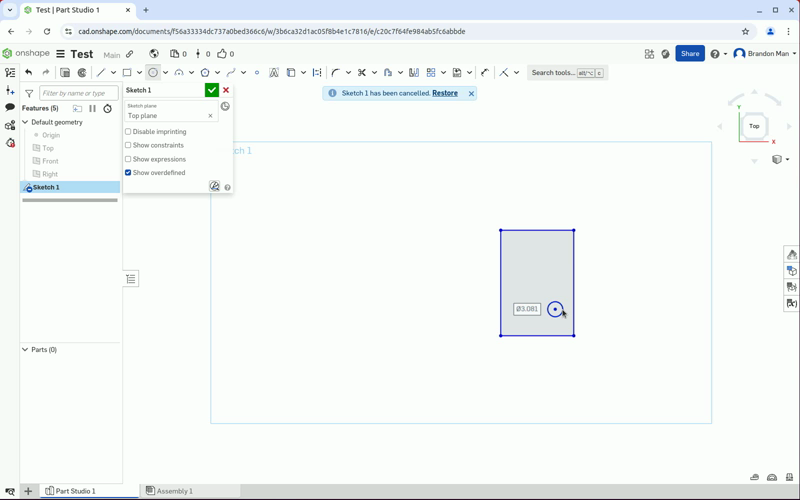
key(c)
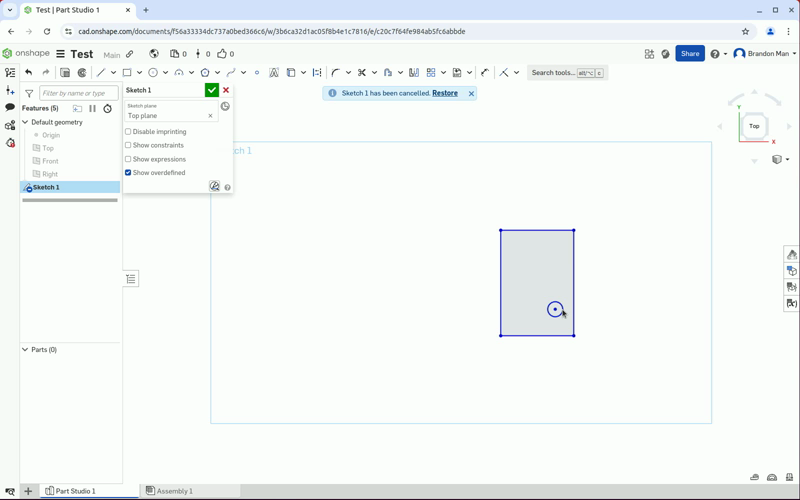
key_down(shift)
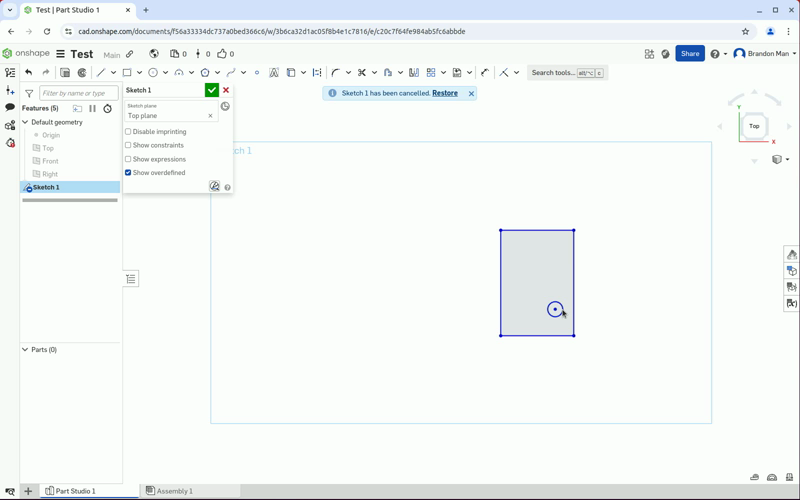
mouse_move(555, 256)
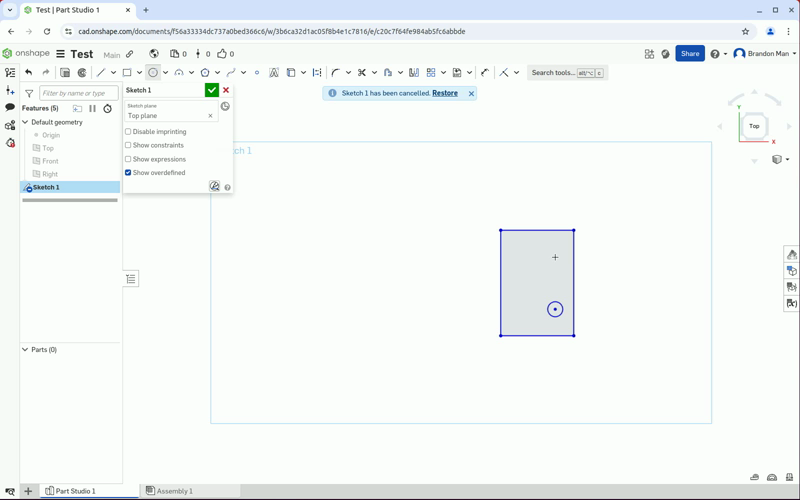
click(555, 256)
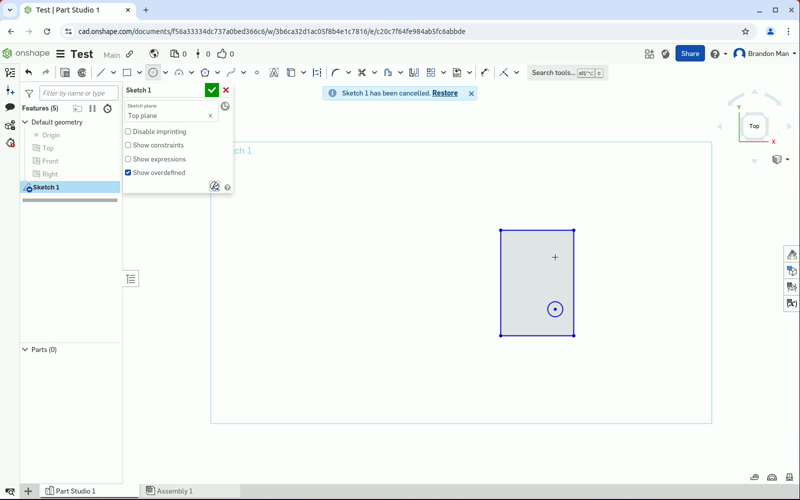
key_up(shift)
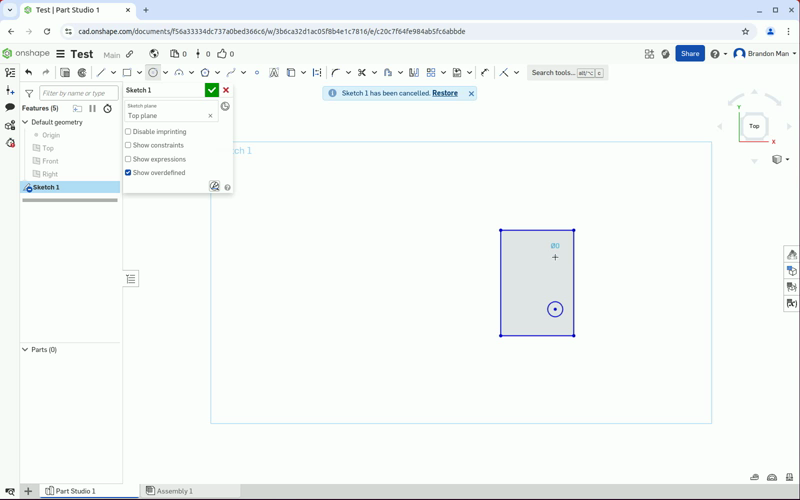
mouse_move(562, 256)
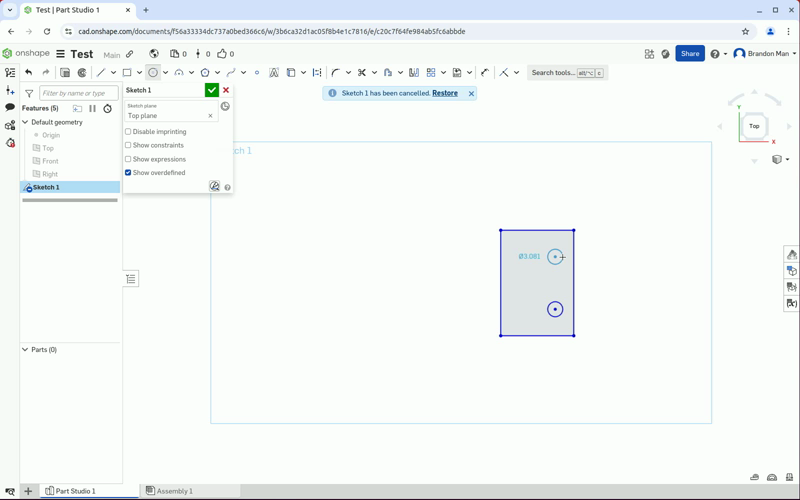
click(562, 256)
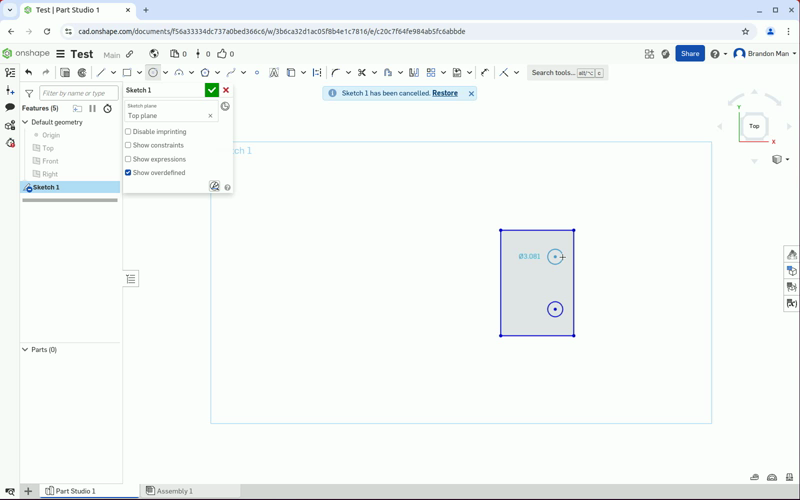
key(esc)
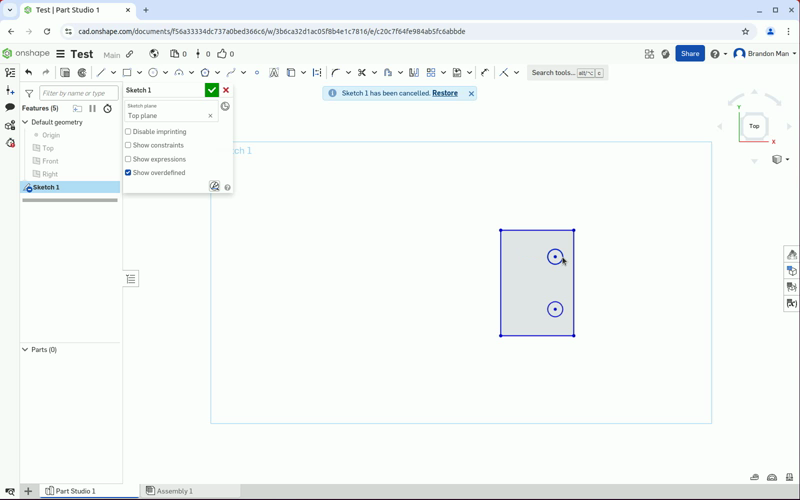
mouse_move(563, 274)
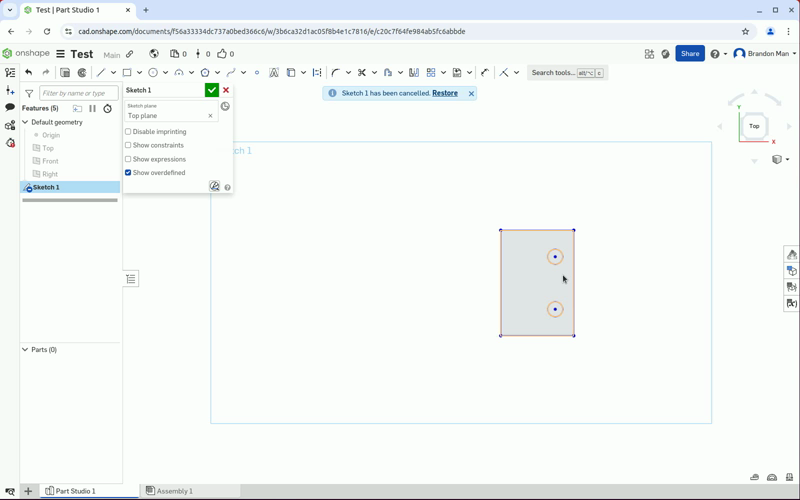
click(563, 274)
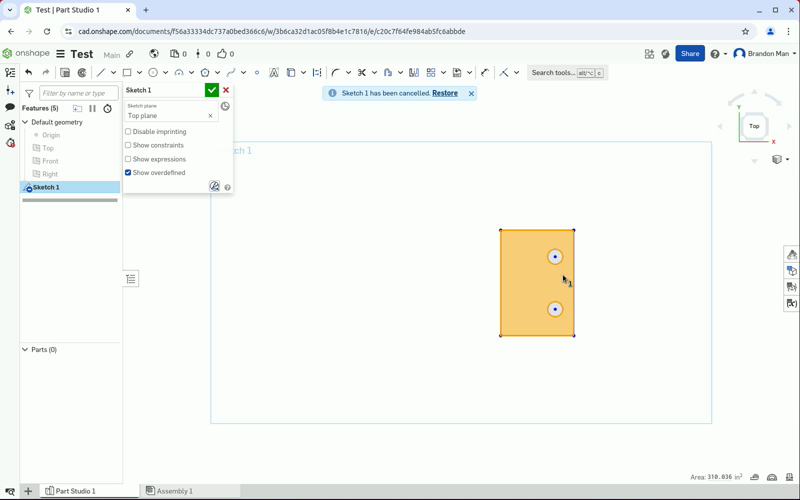
mouse_move(73, 352)
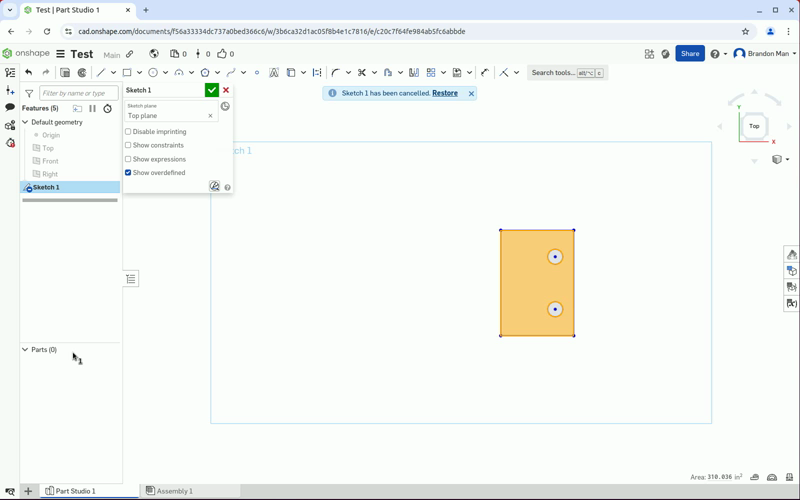
key(shift+y)
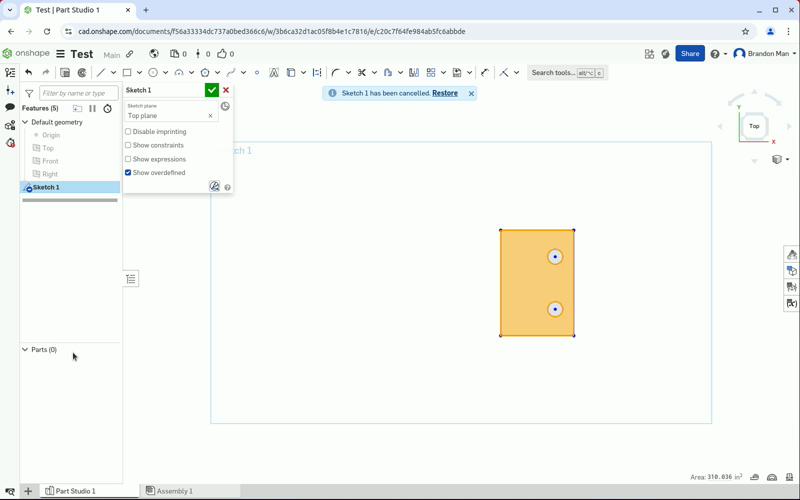
key(shift+e)
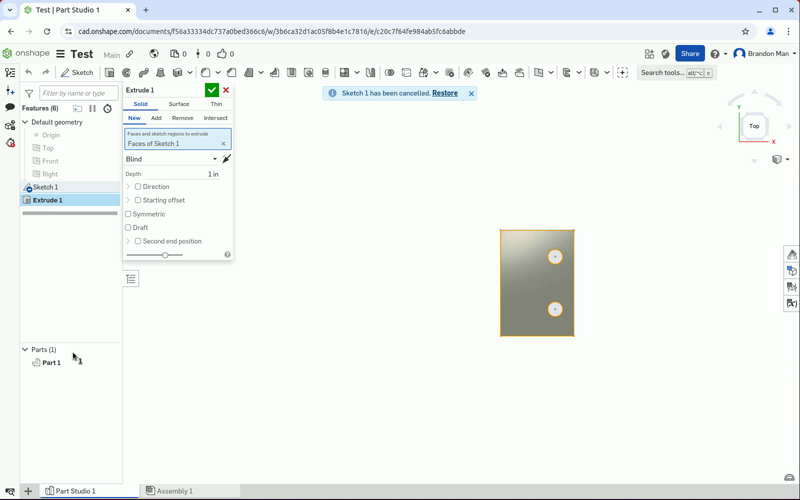
mouse_move(143, 106)
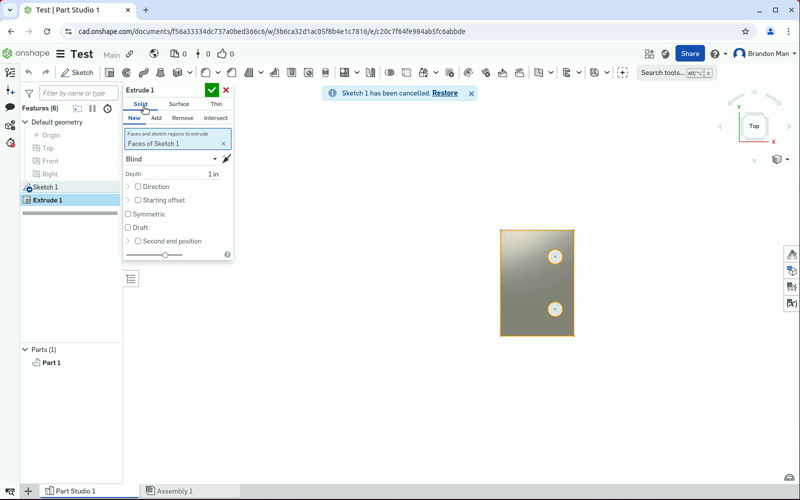
click(143, 106)
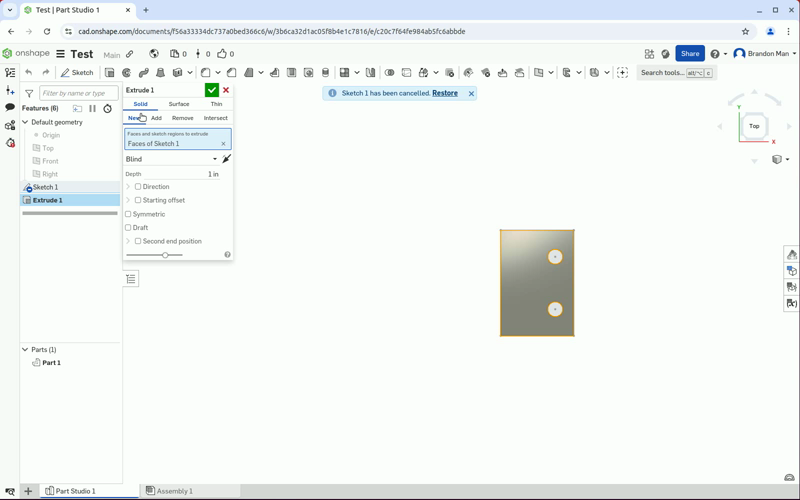
mouse_move(137, 120)
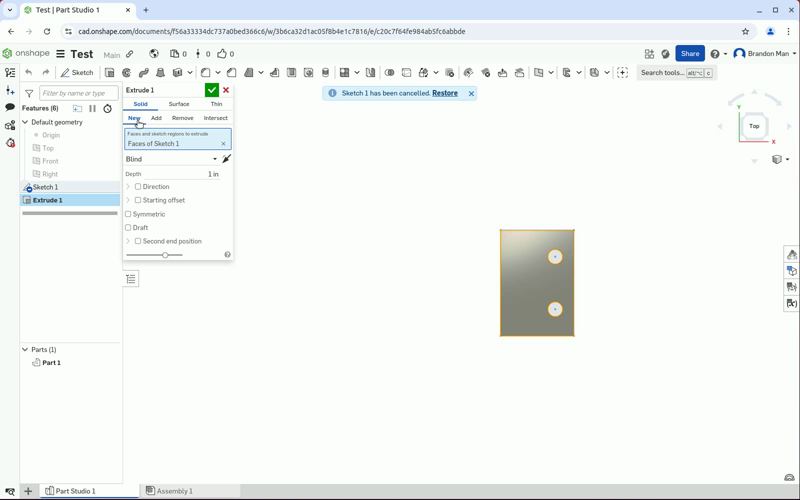
click(137, 120)
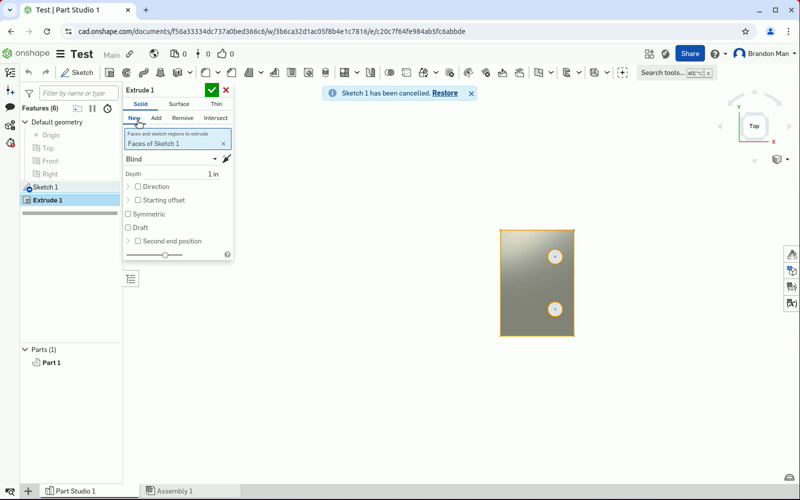
key(tab, 4)
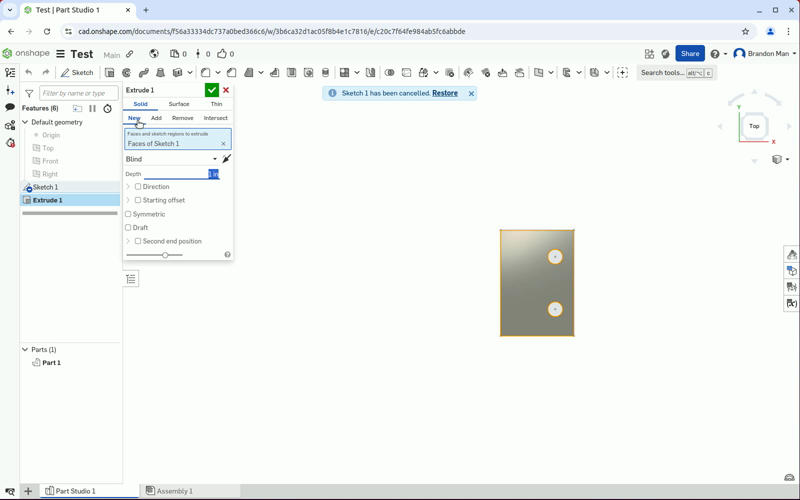
text(-3.851)
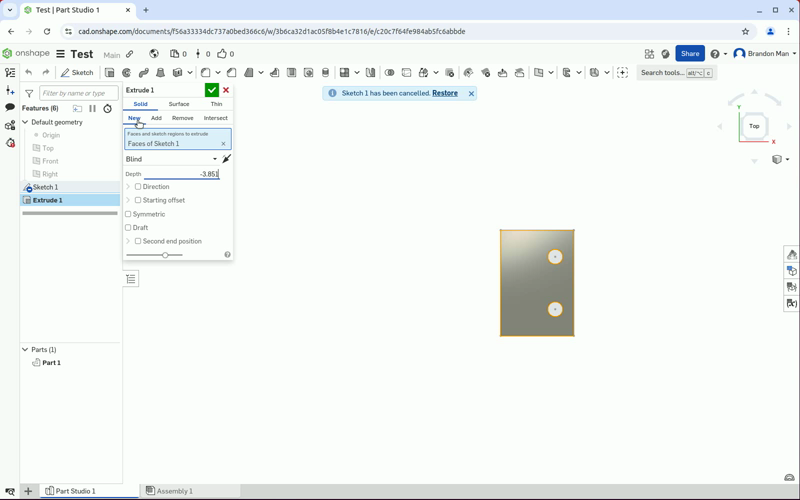
key(enter)
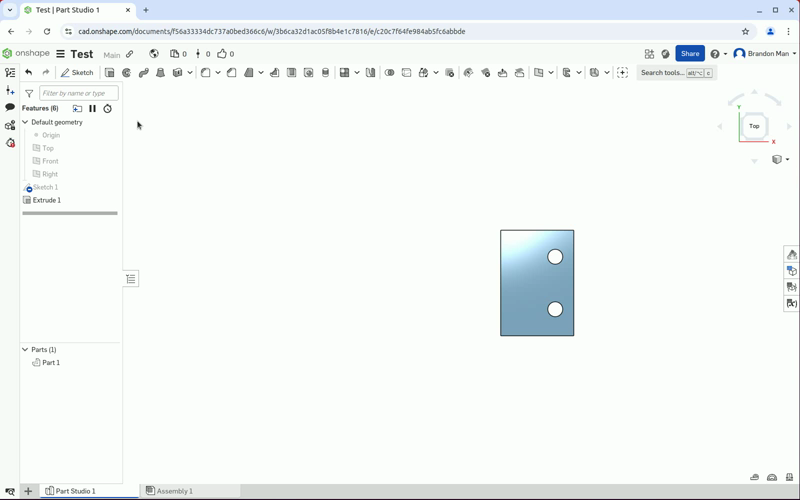
key(shift+h)
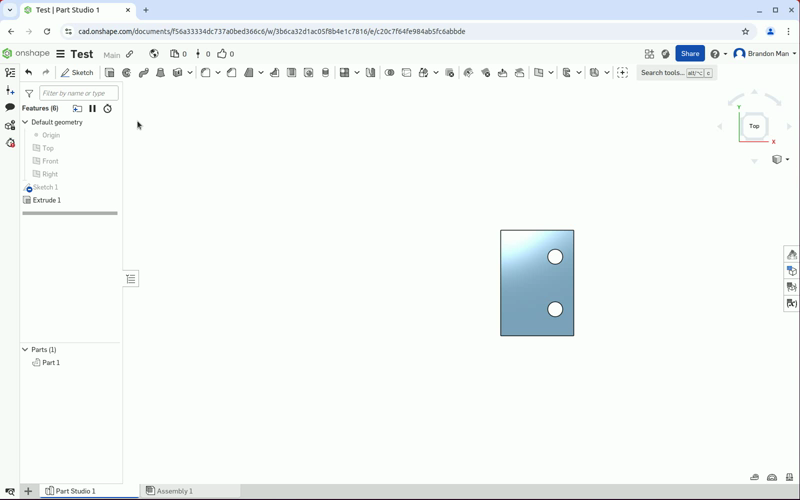
key(shift+h)
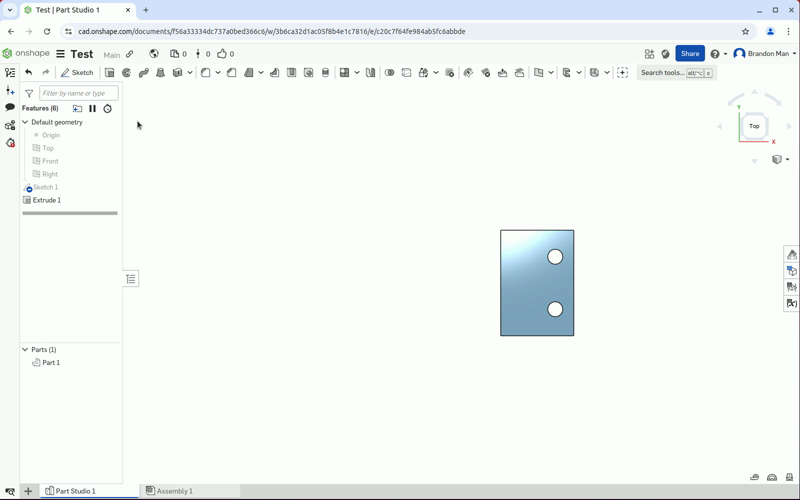
mouse_move(73, 189)
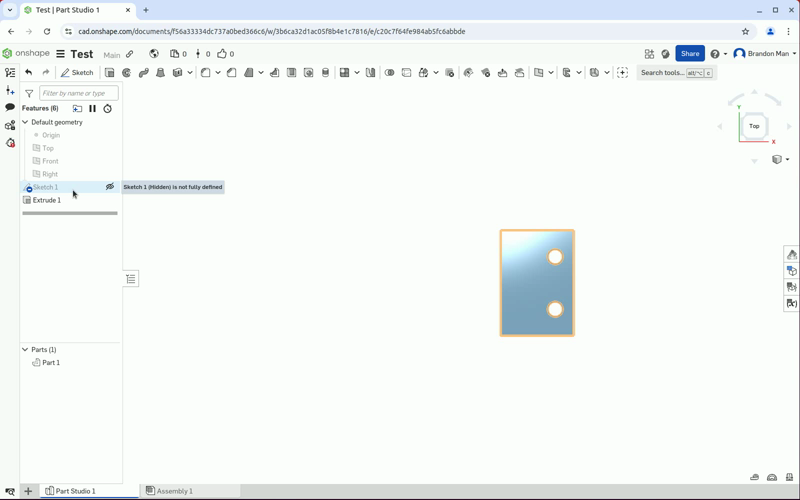
click(73, 189)
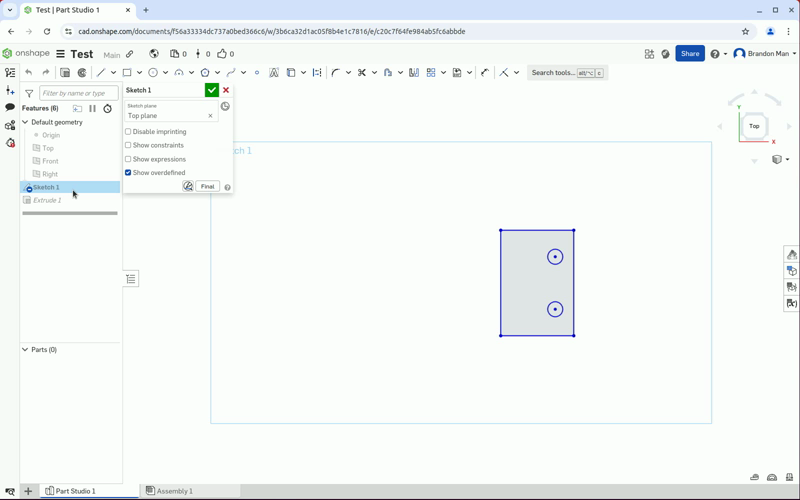
mouse_move(229, 92)
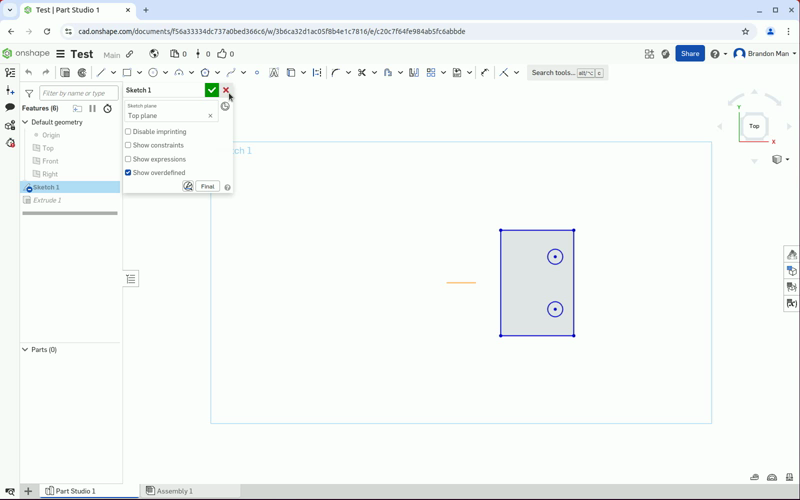
click(229, 92)
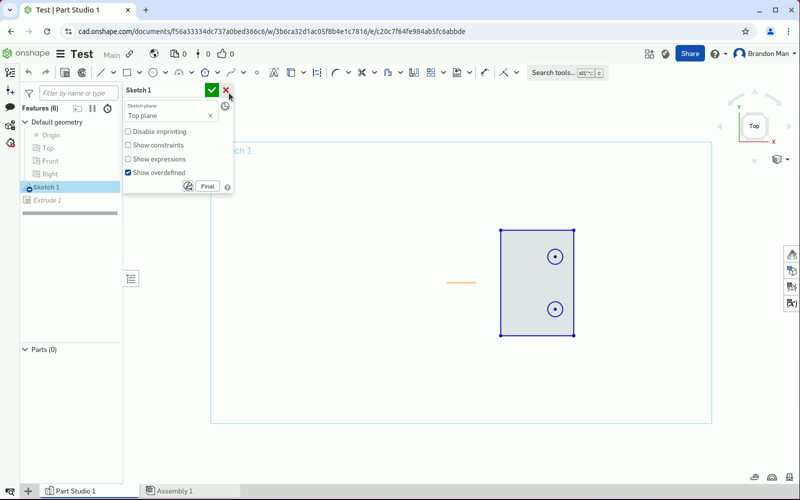
key(shift+s)
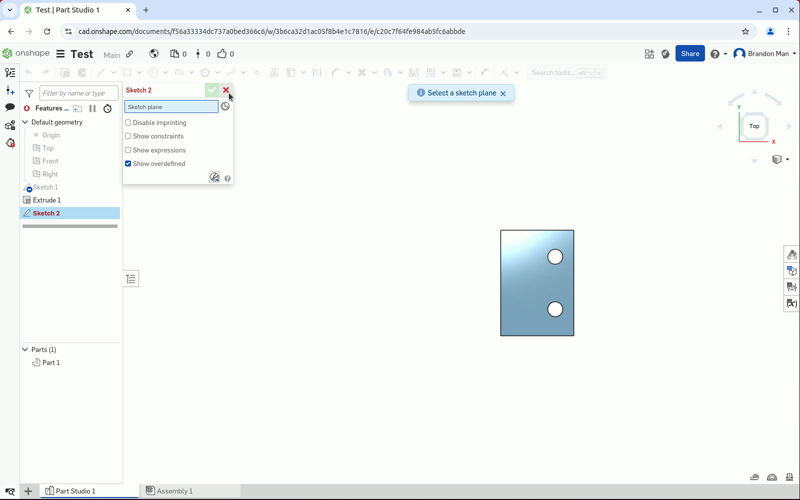
mouse_move(73, 150)
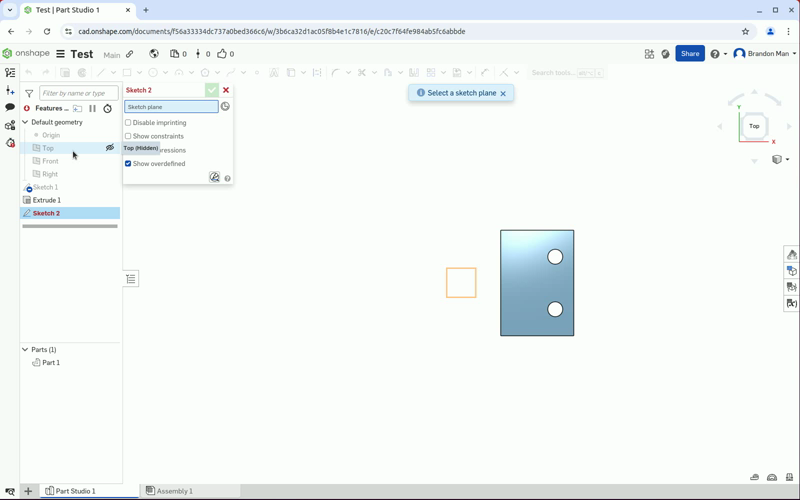
click(73, 150)
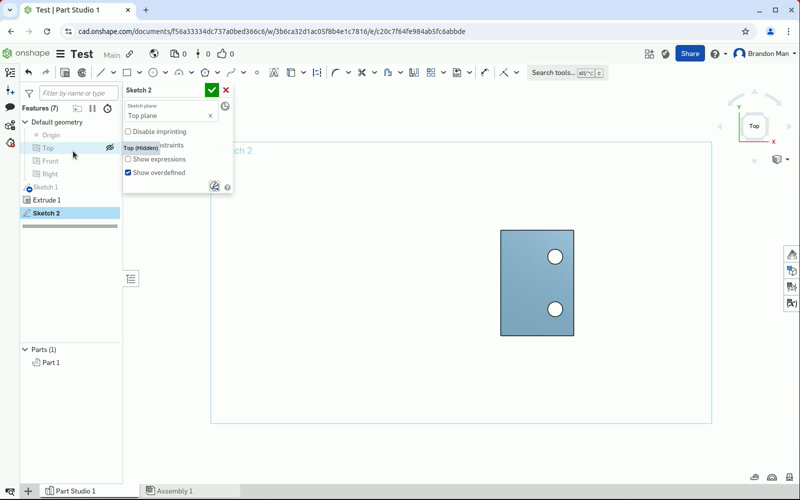
mouse_move(73, 352)
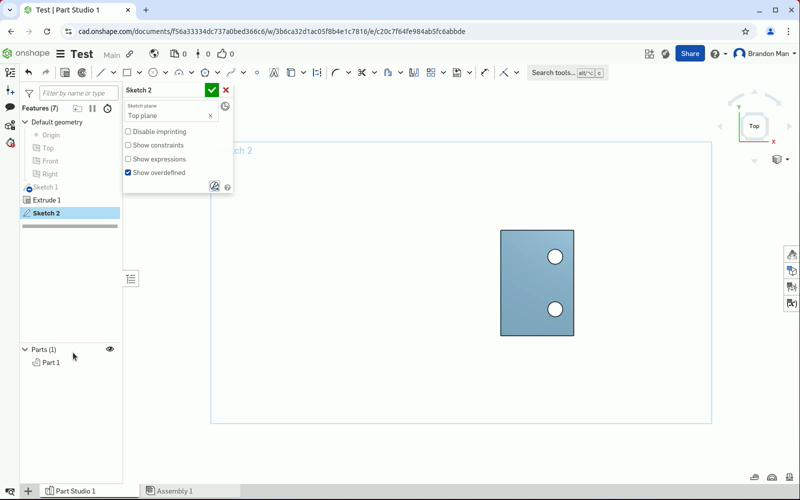
key(y)
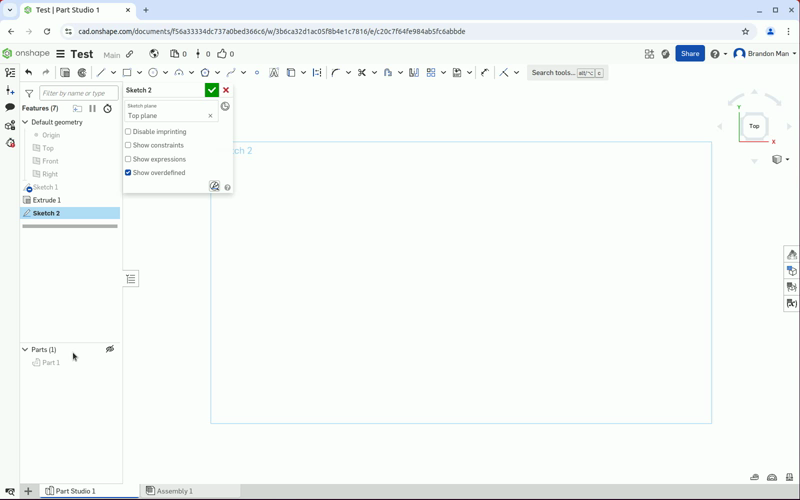
key(l)
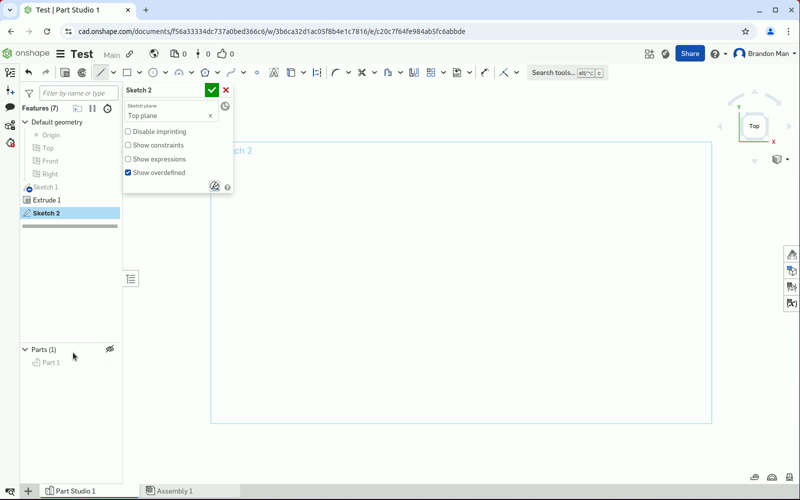
key_down(shift)
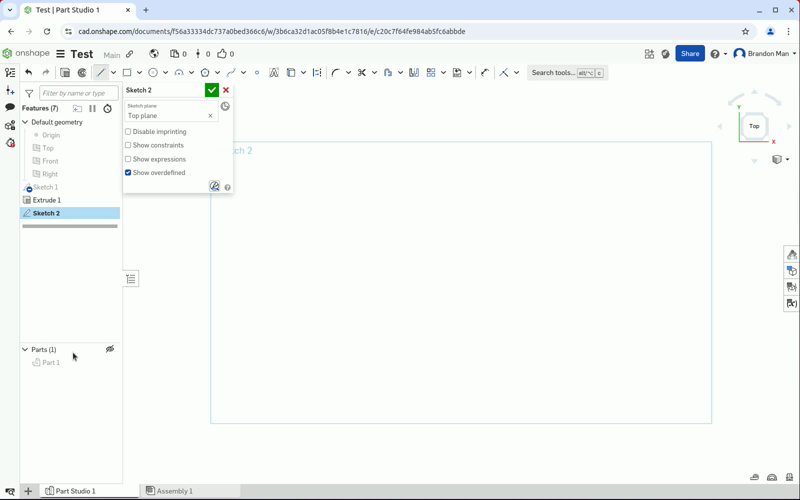
mouse_move(420, 335)
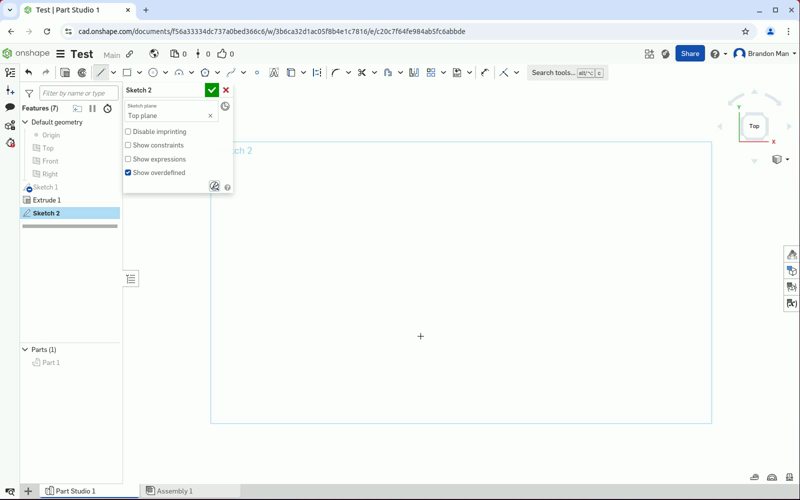
click(420, 335)
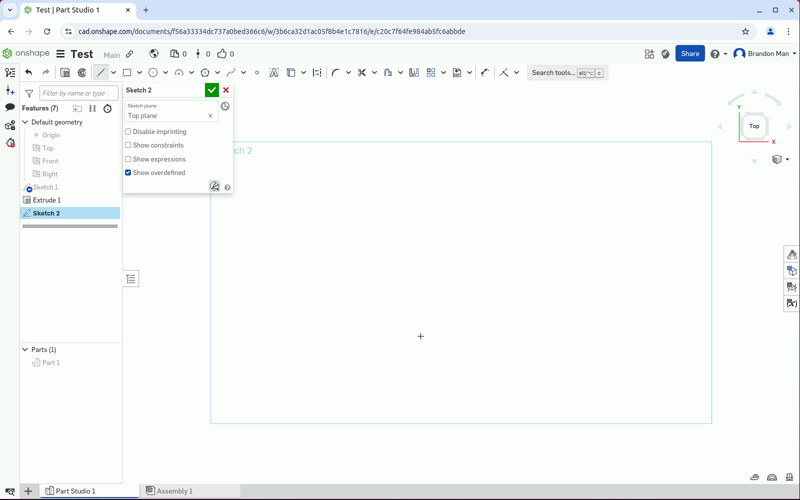
key_up(shift)
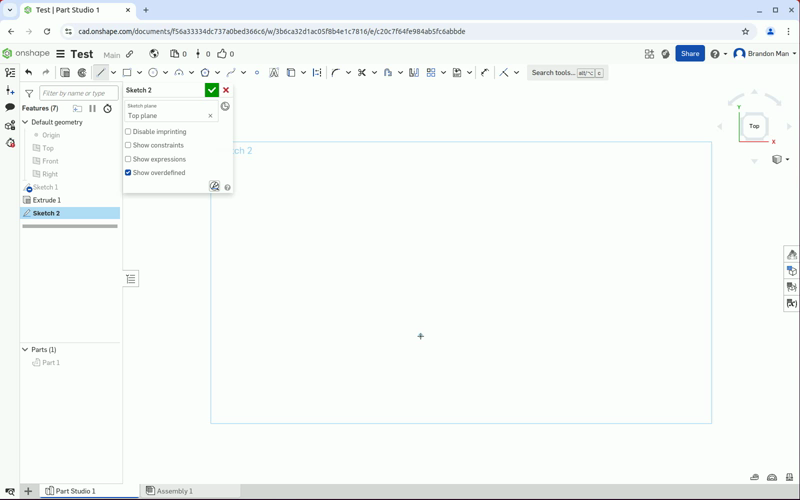
key_down(shift)
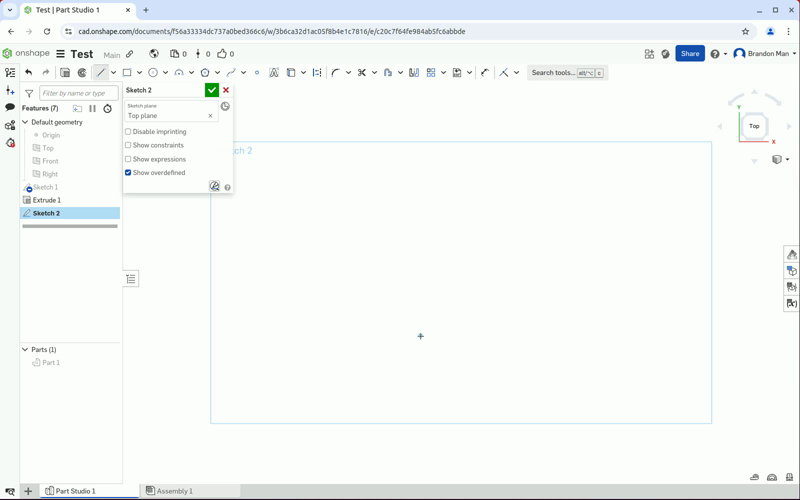
mouse_move(499, 335)
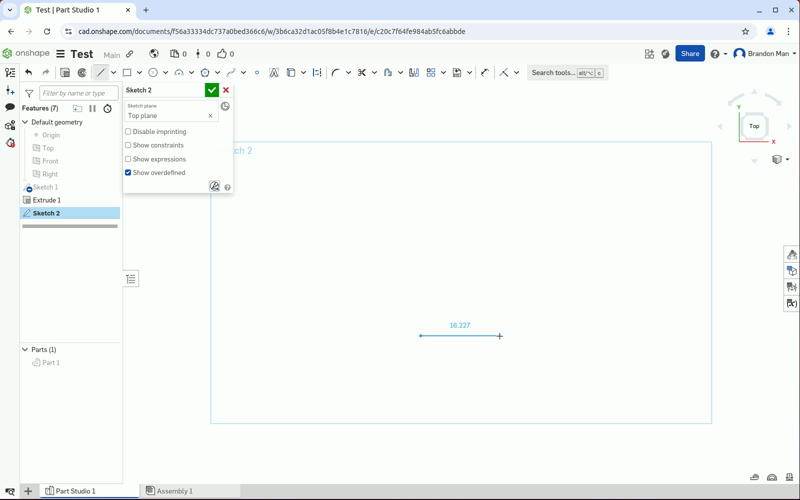
click(499, 335)
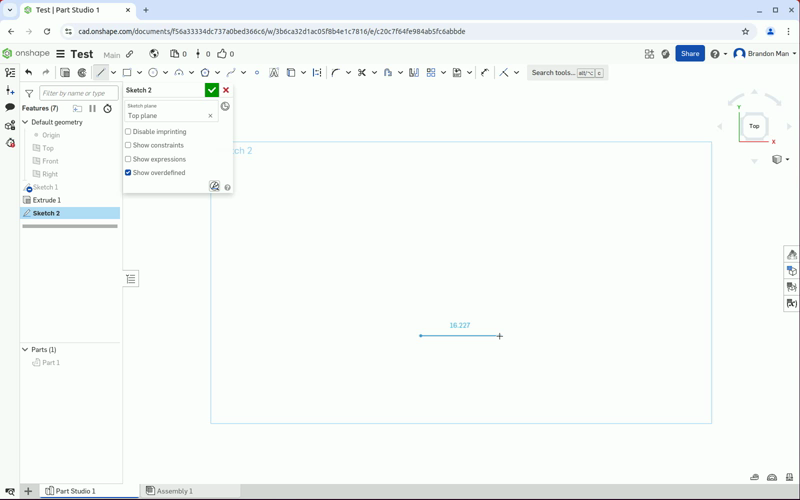
key_up(shift)
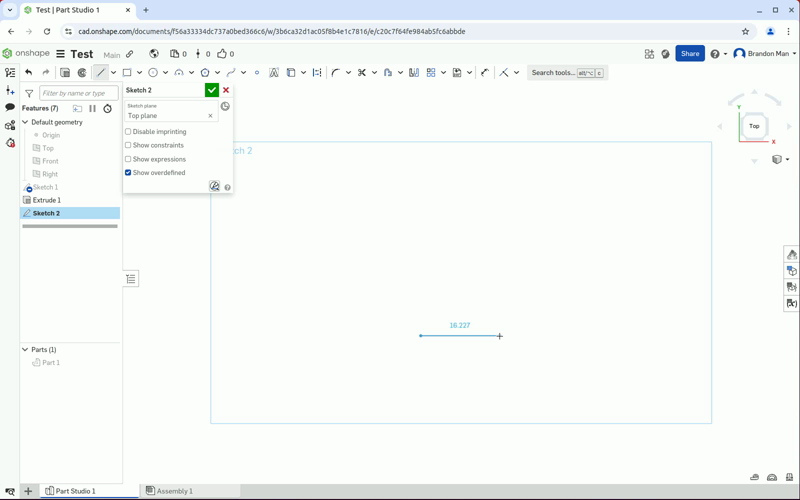
key_down(shift)
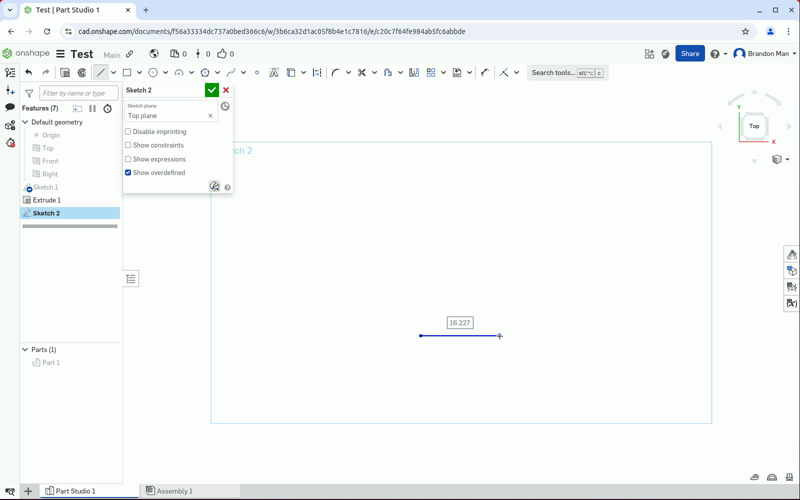
mouse_move(499, 230)
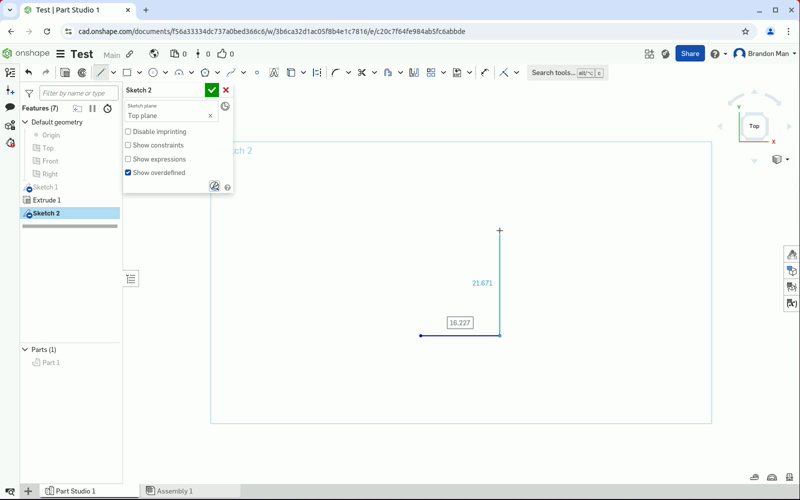
click(499, 230)
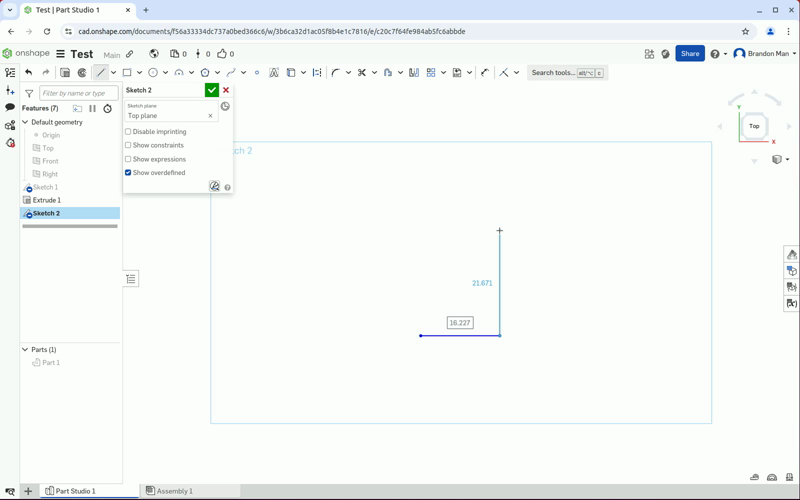
key_up(shift)
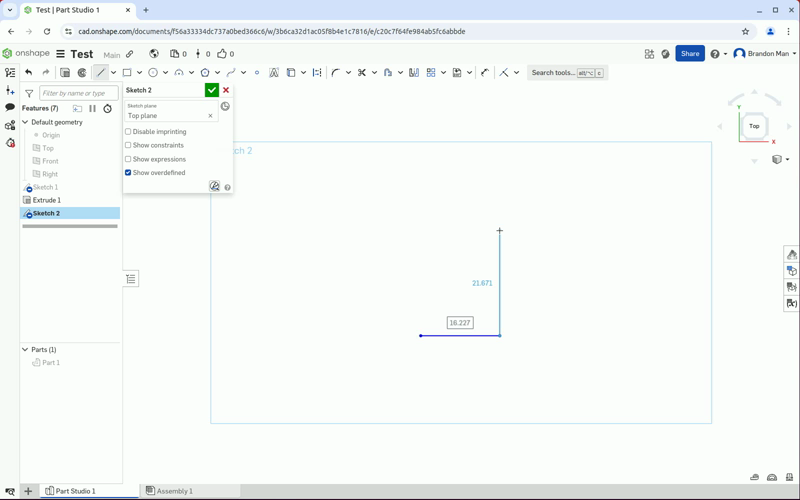
key_down(shift)
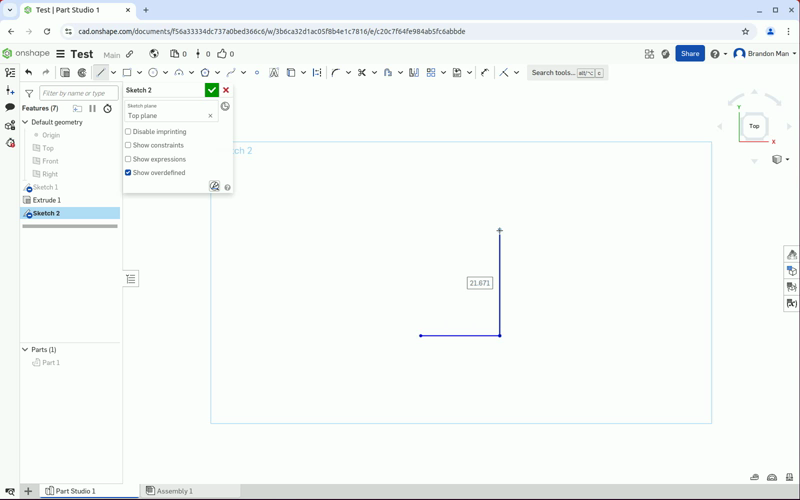
mouse_move(420, 230)
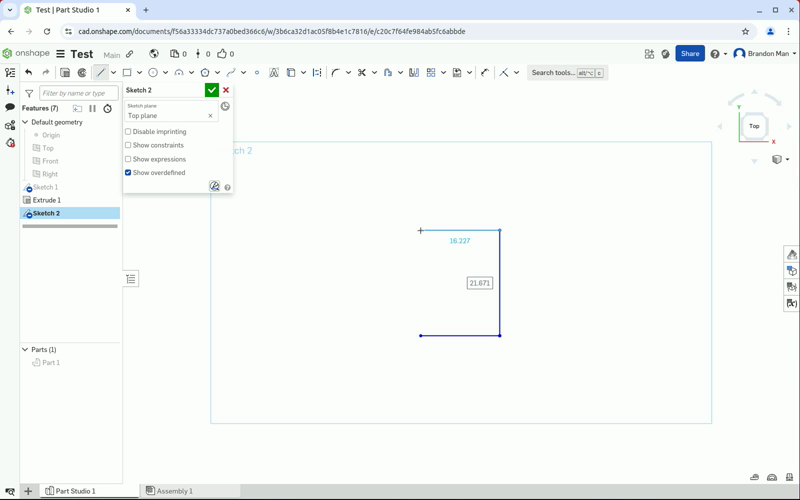
click(420, 230)
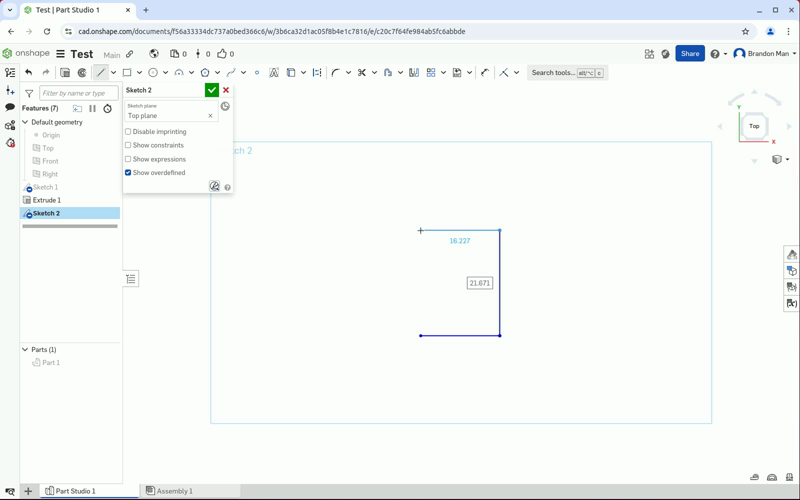
key_up(shift)
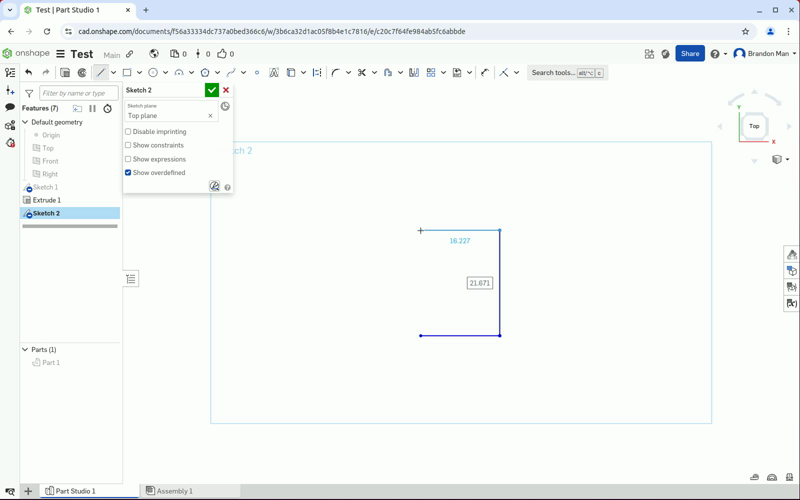
key_down(shift)
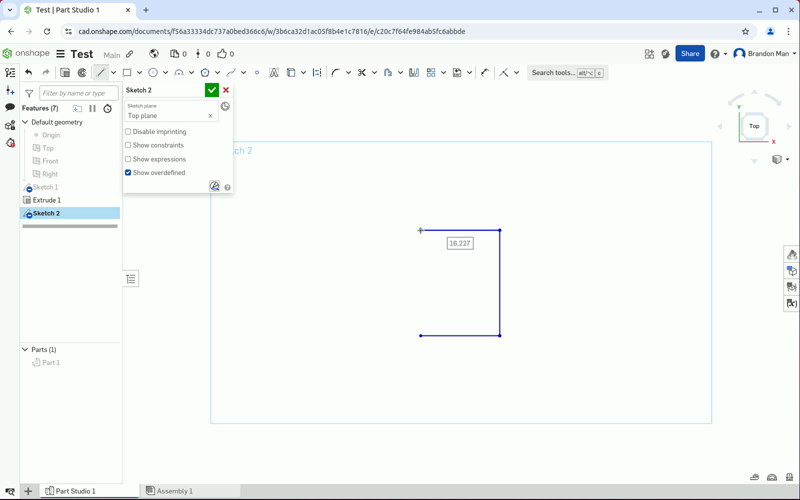
mouse_move(420, 335)
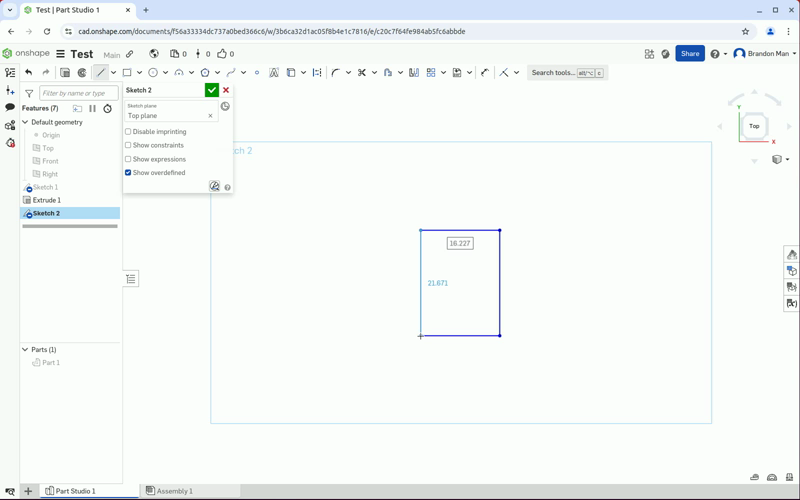
key_up(shift)
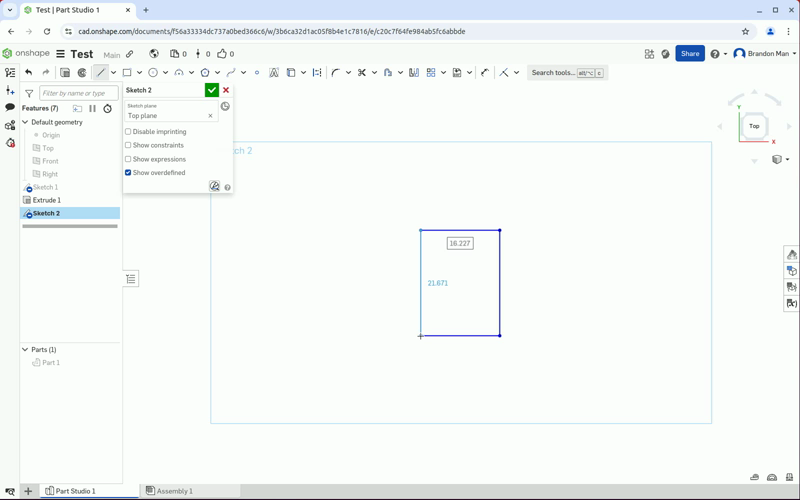
click(420, 335)
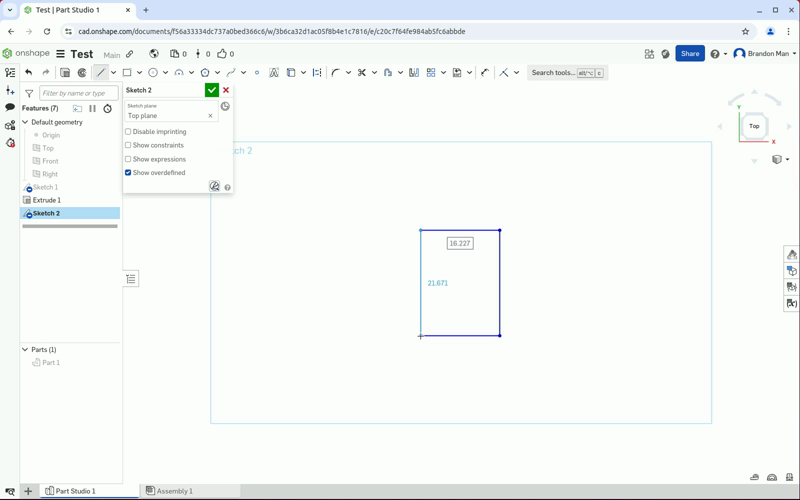
key(esc)
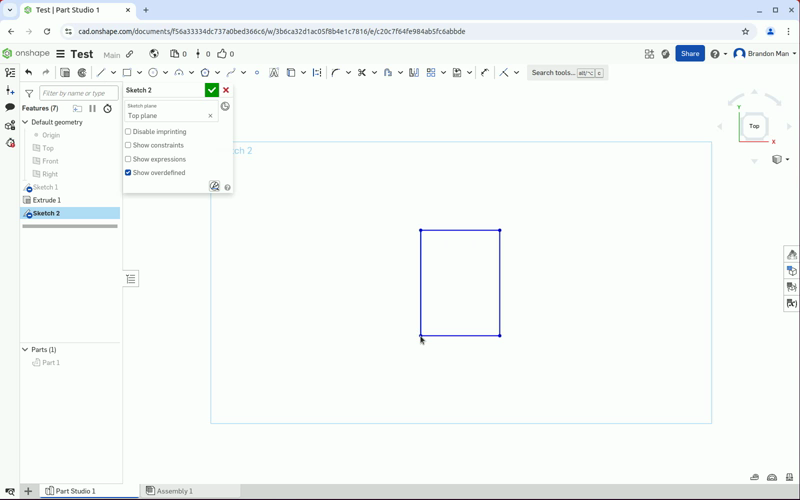
mouse_move(436, 243)
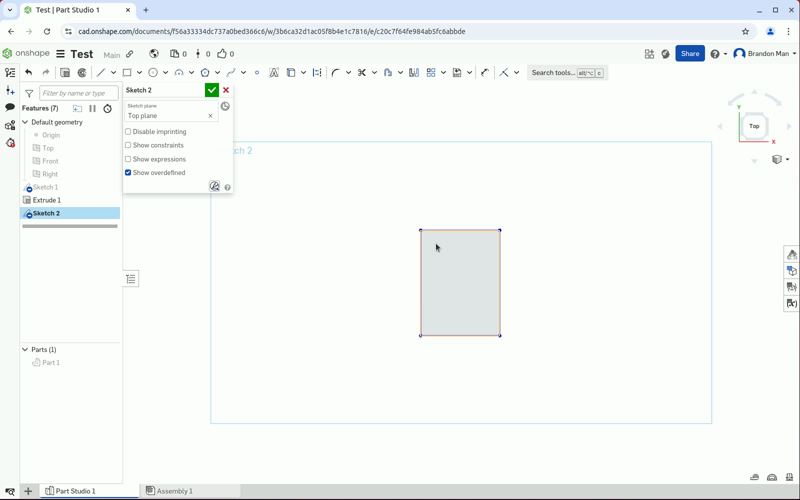
click(436, 243)
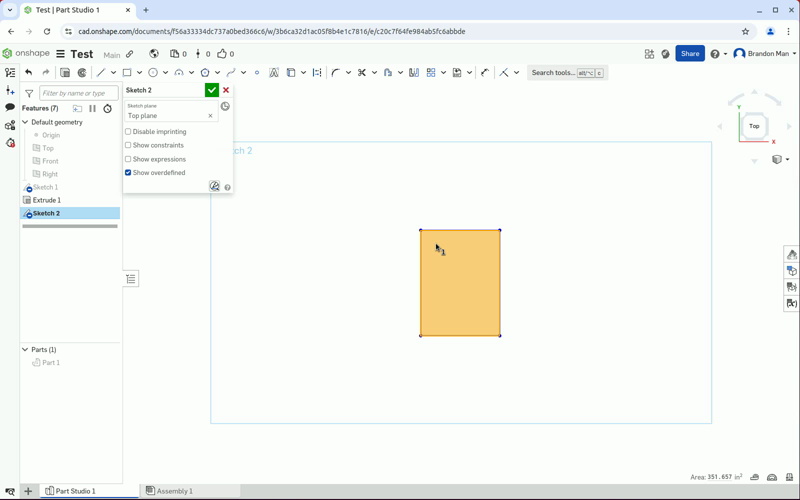
mouse_move(73, 352)
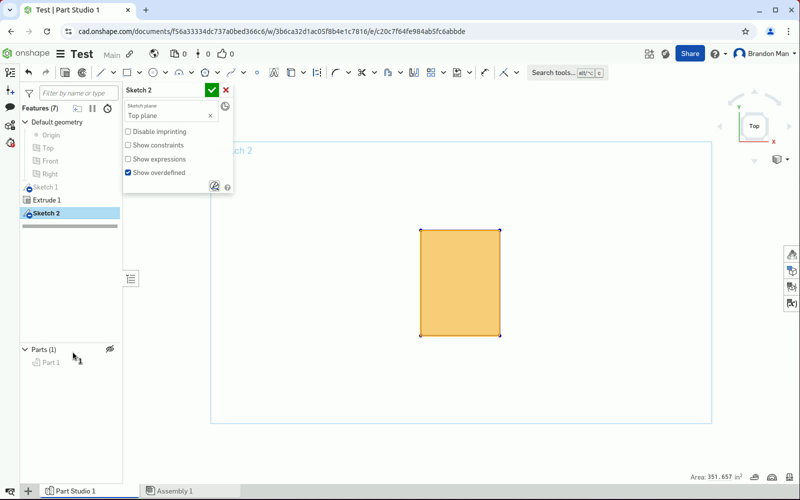
key(shift+y)
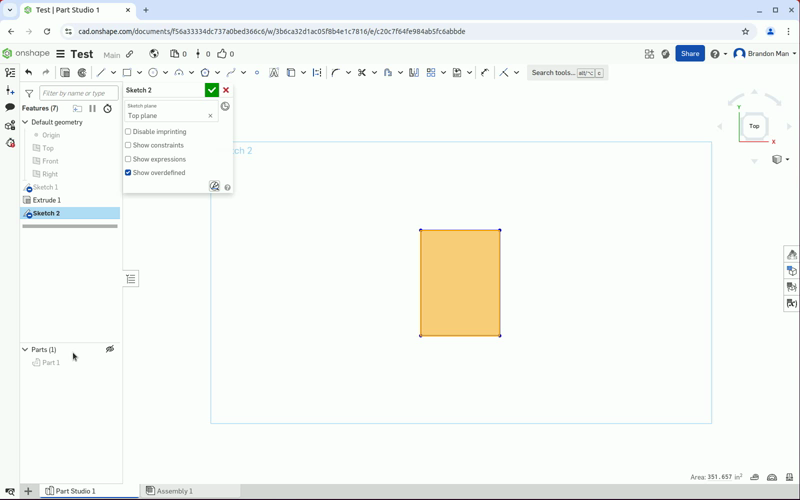
key(shift+e)
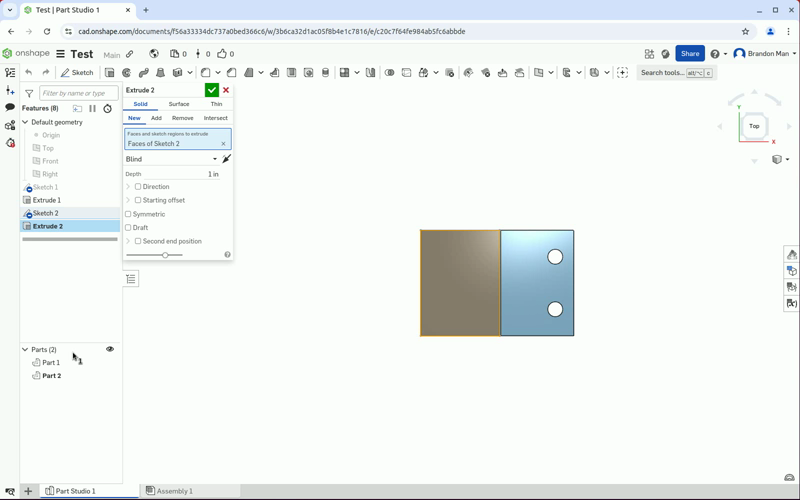
mouse_move(143, 106)
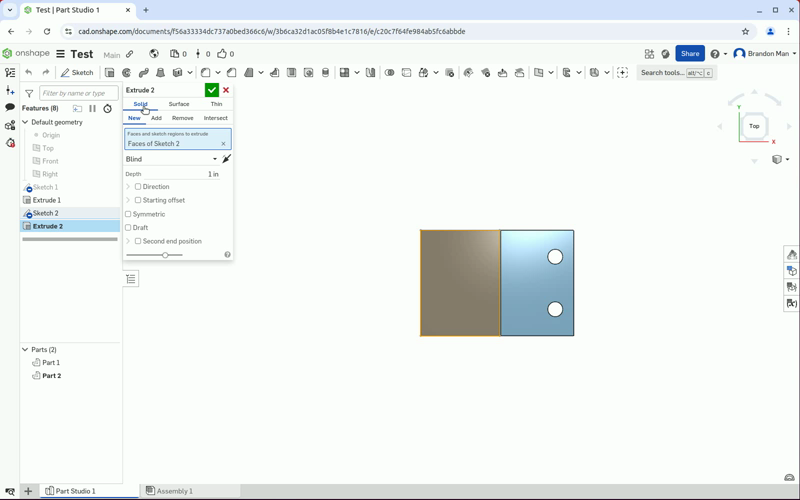
click(143, 106)
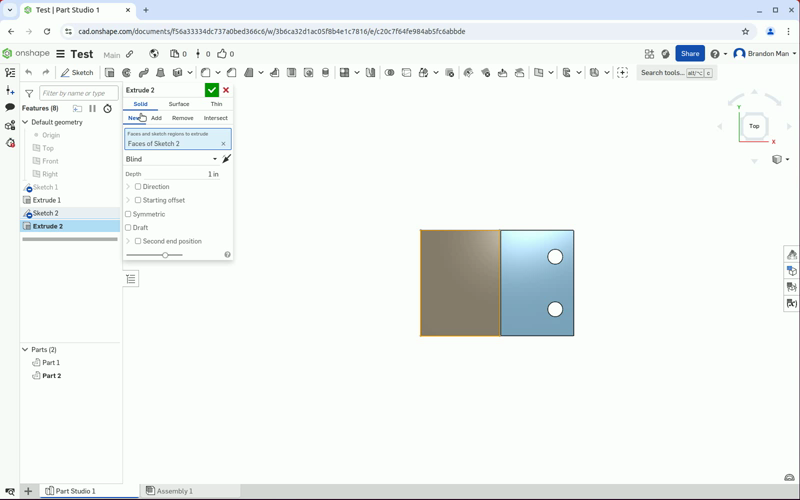
mouse_move(137, 120)
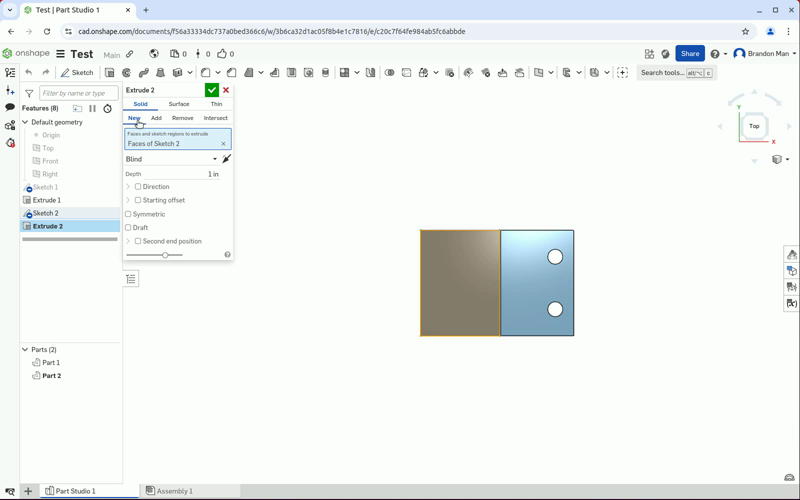
click(137, 120)
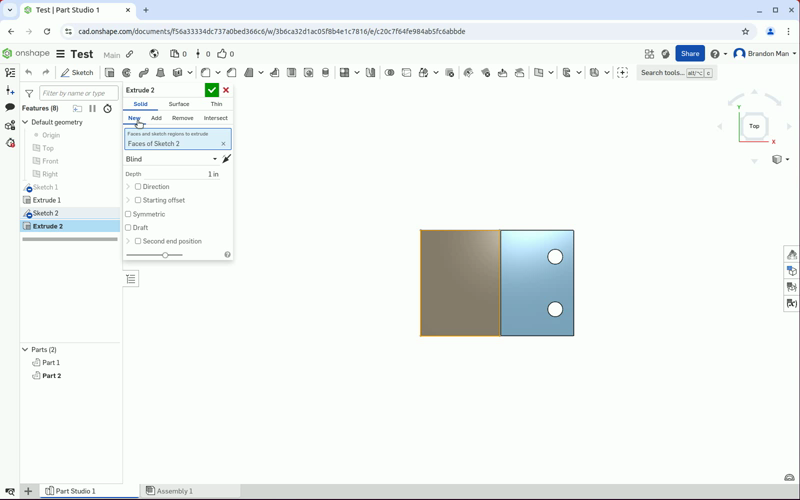
key(tab, 4)
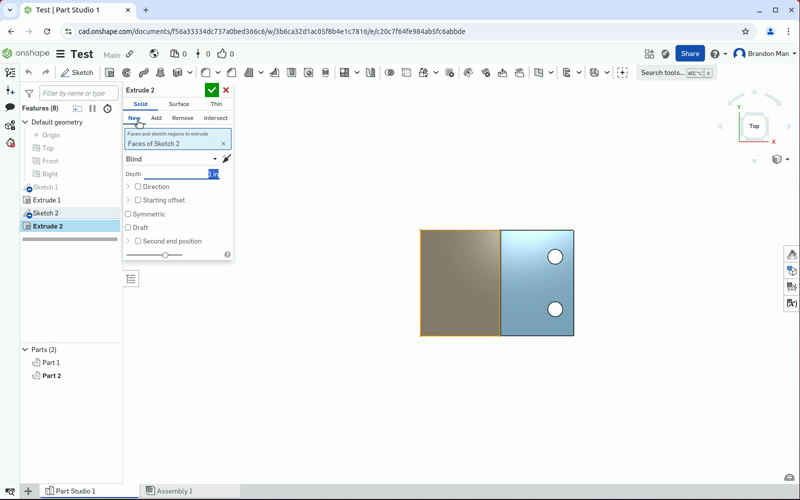
text(-3.851)
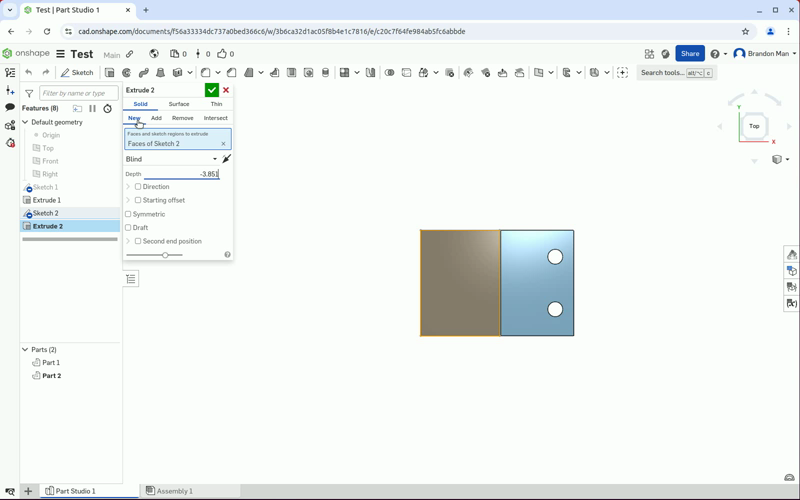
key(enter)
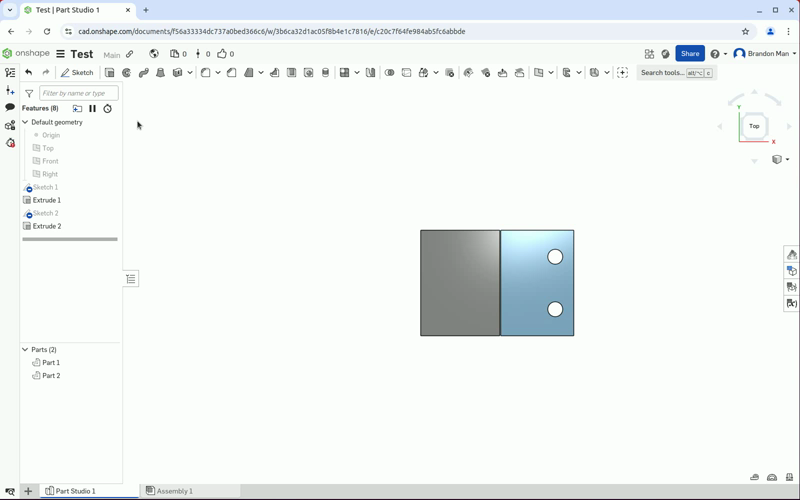
key(shift+h)
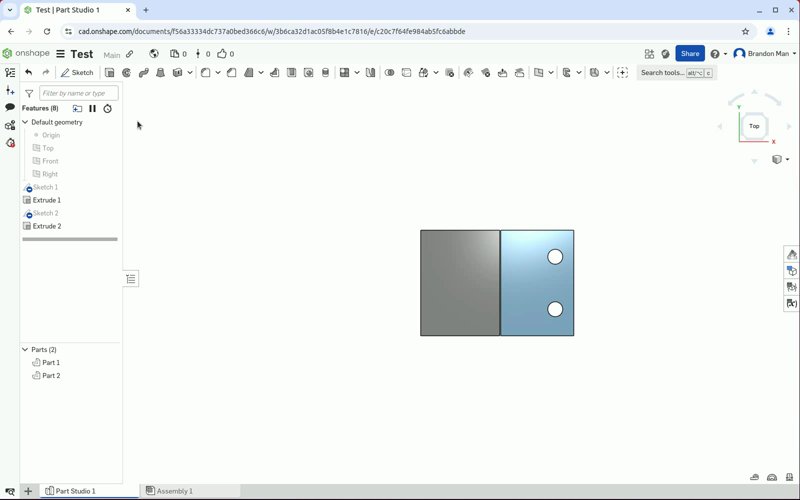
key(shift+h)
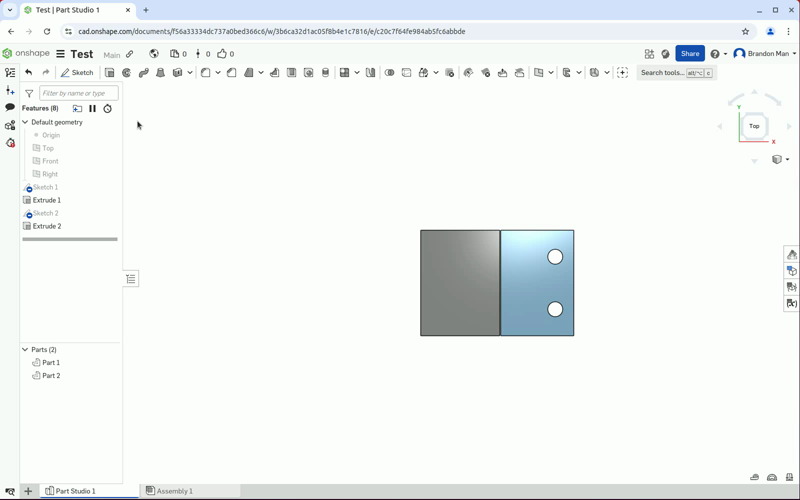
mouse_move(73, 189)
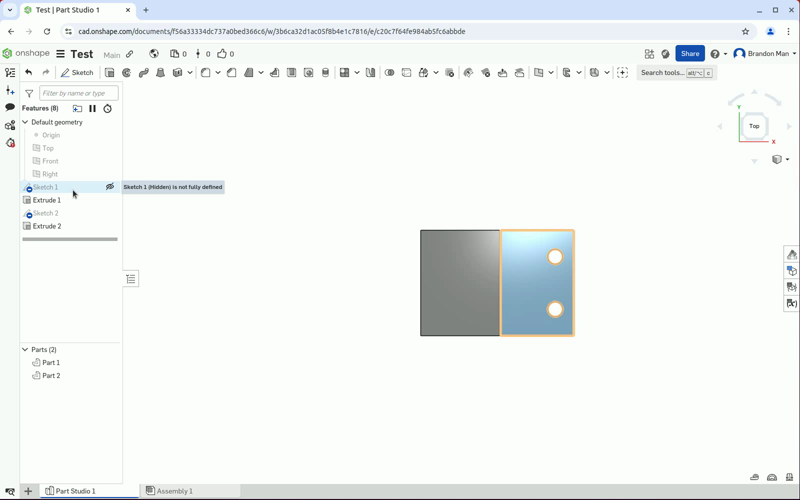
click(73, 189)
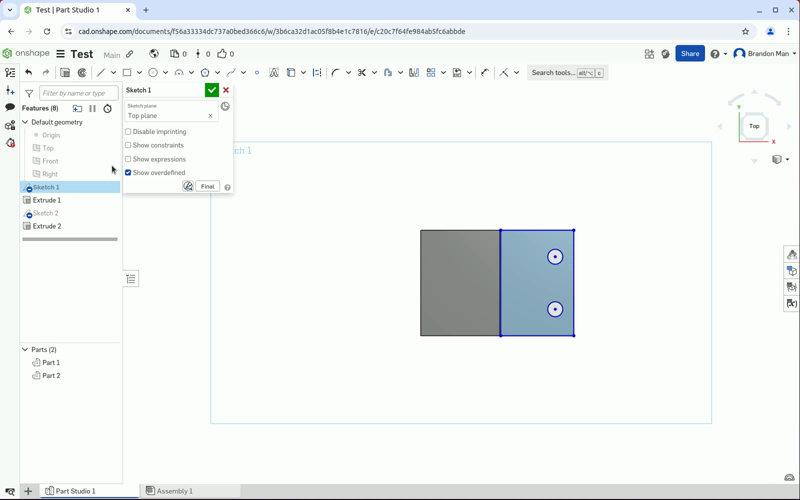
mouse_move(229, 92)
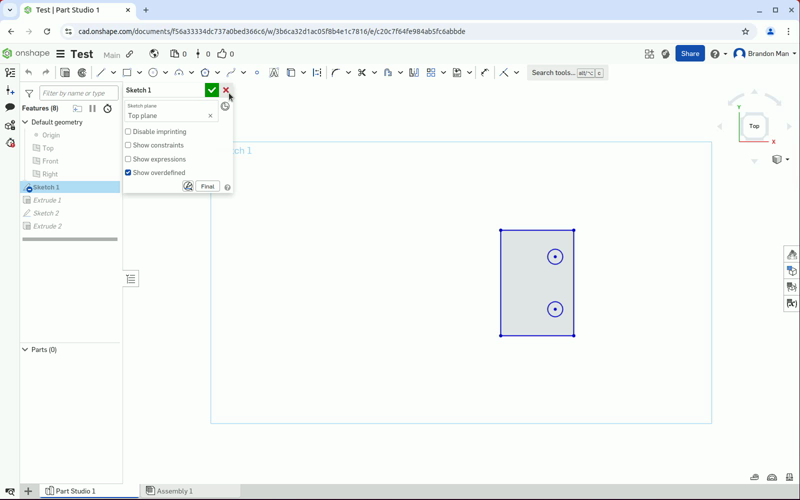
click(229, 92)
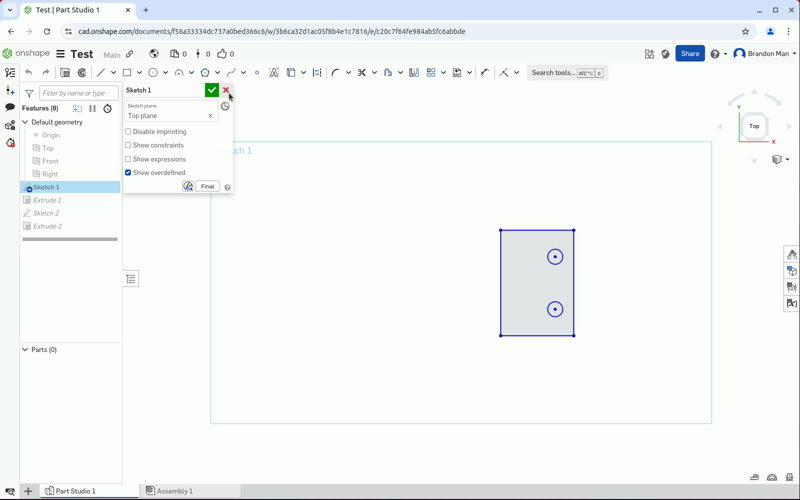
key(shift+s)
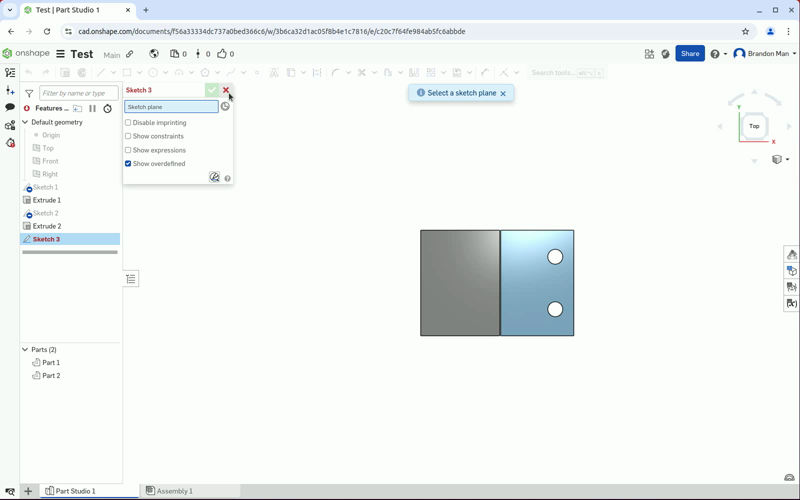
mouse_move(73, 150)
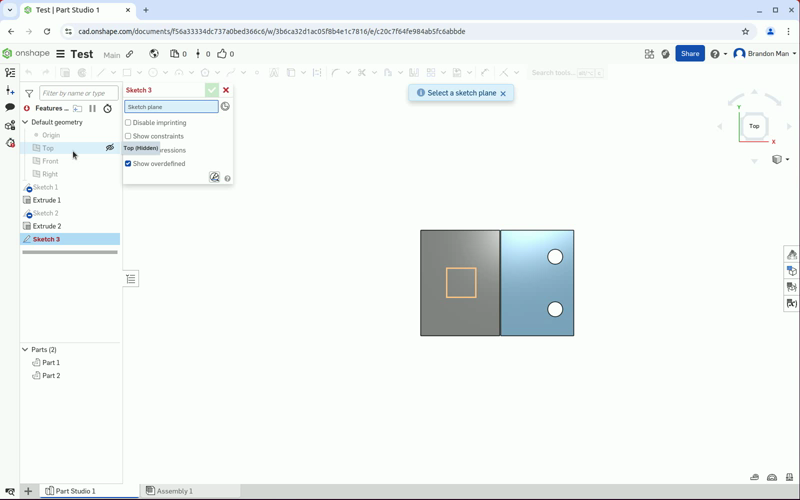
click(73, 150)
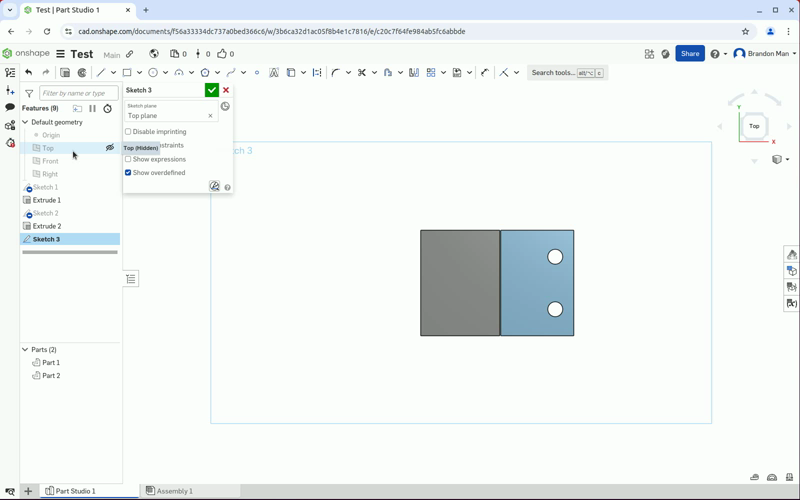
mouse_move(73, 352)
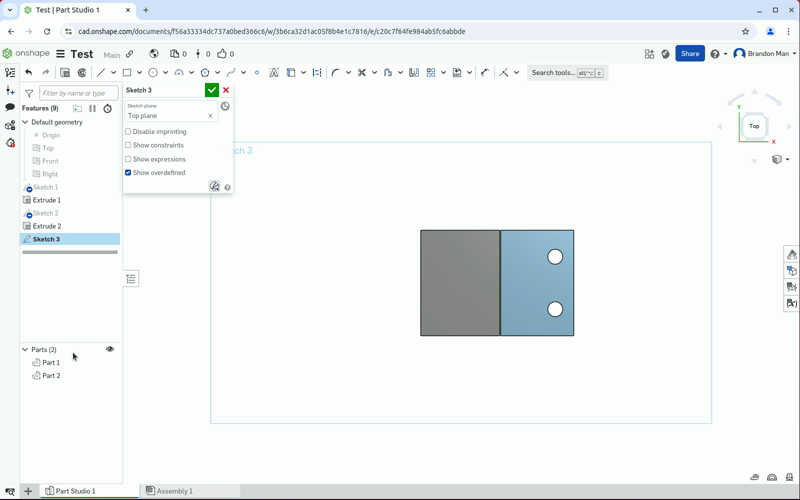
key(y)
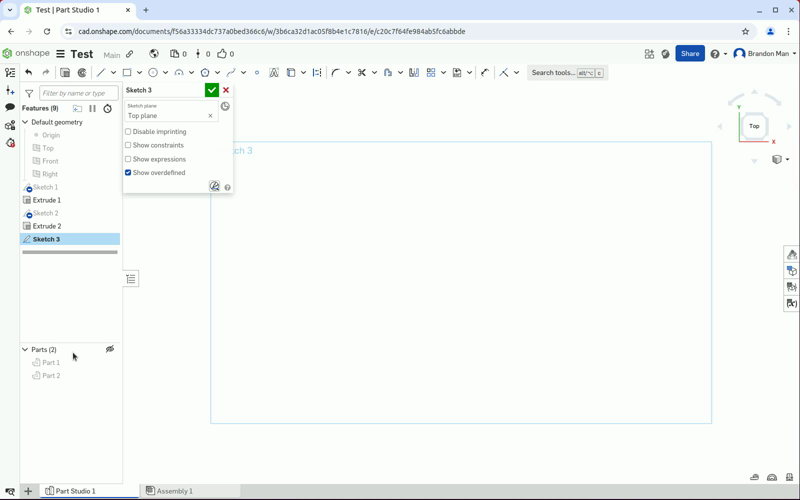
key(l)
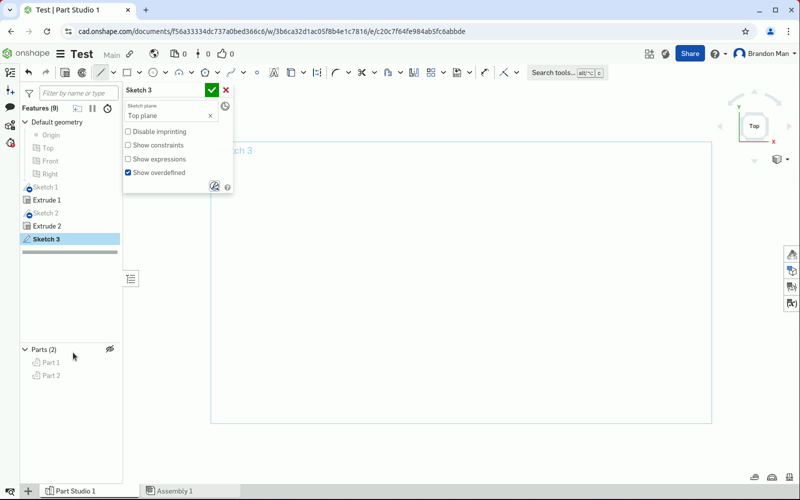
key_down(shift)
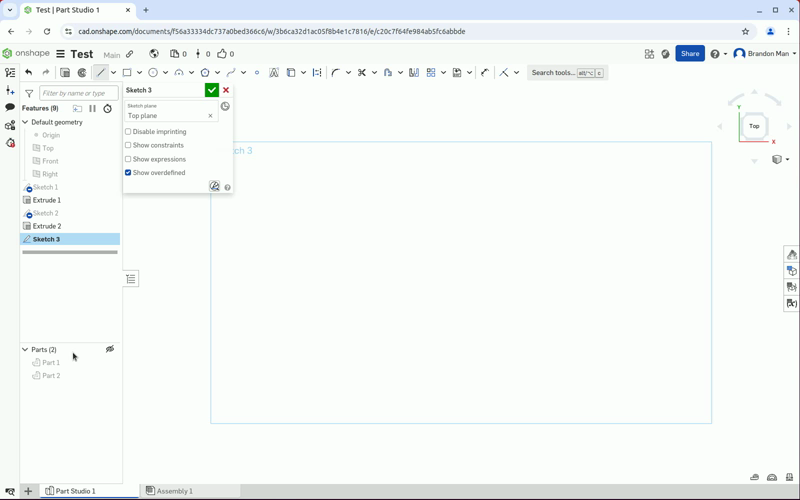
mouse_move(348, 335)
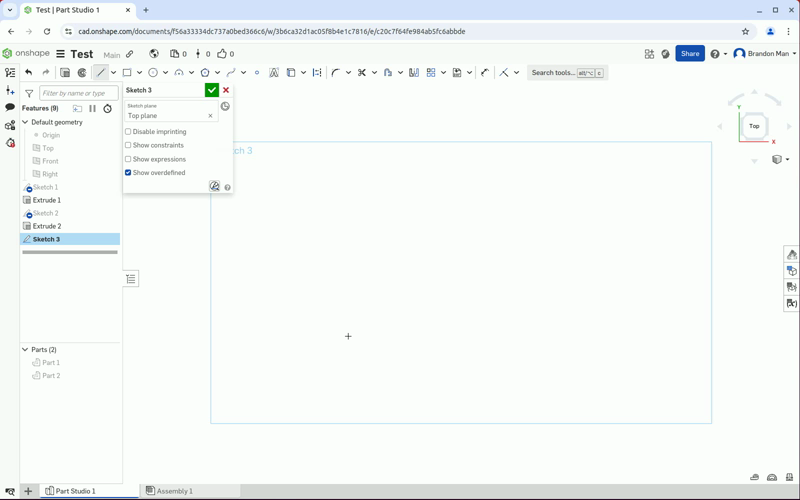
click(348, 335)
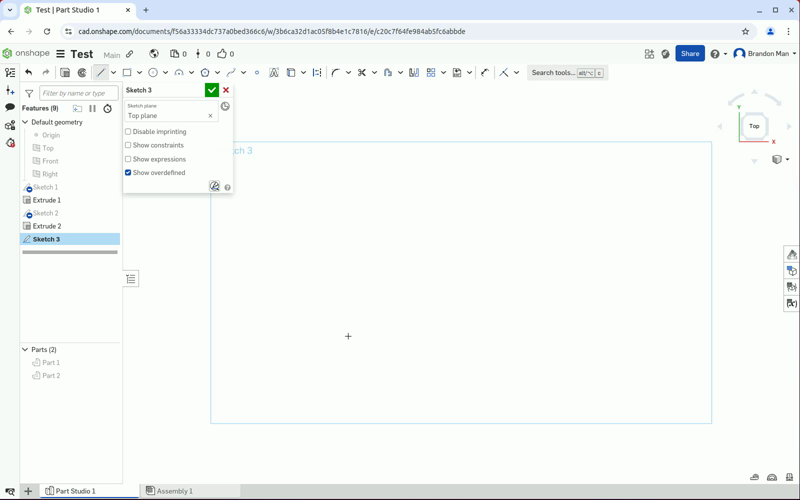
key_up(shift)
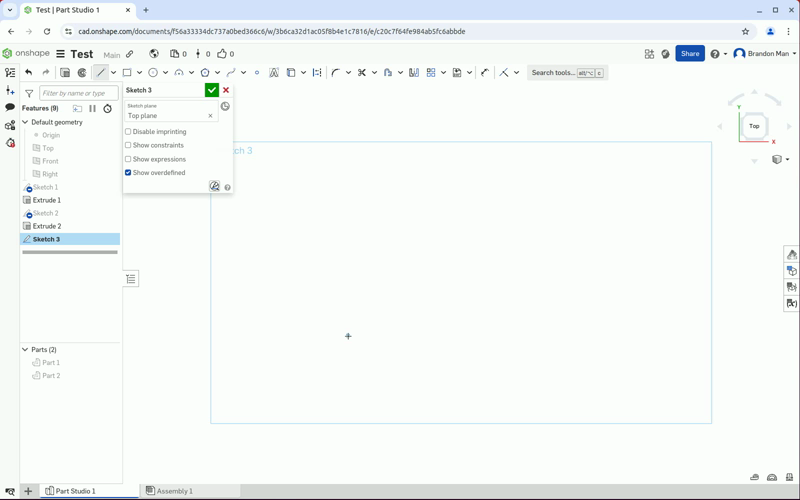
key_down(shift)
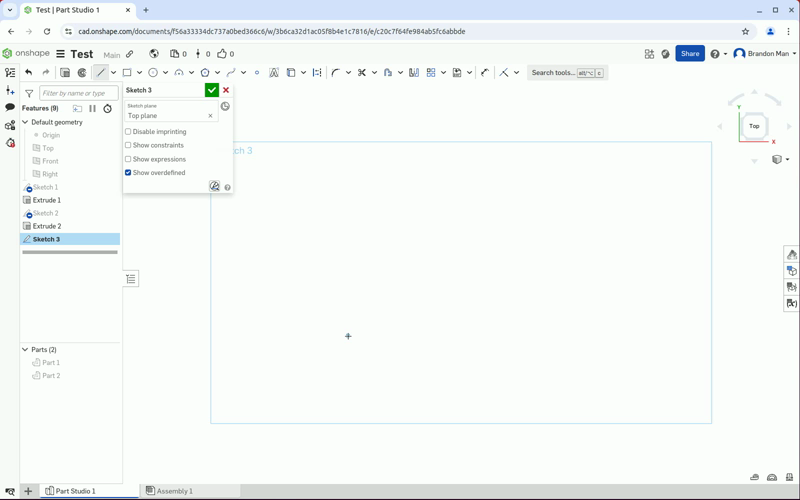
mouse_move(421, 335)
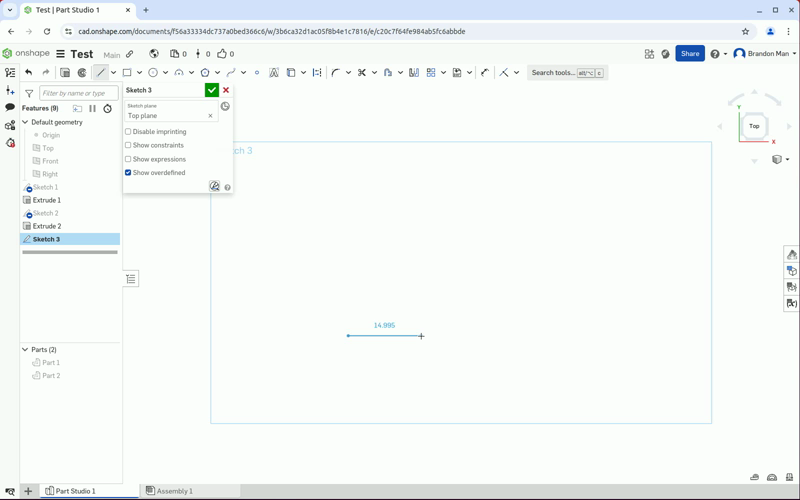
click(421, 335)
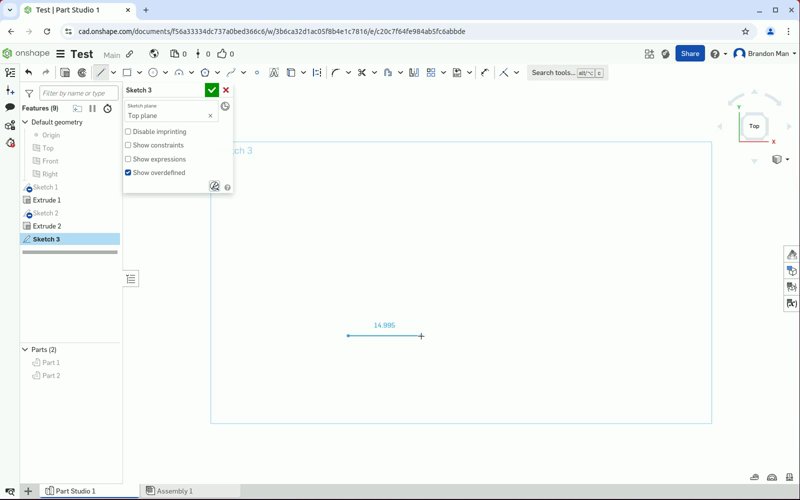
key_up(shift)
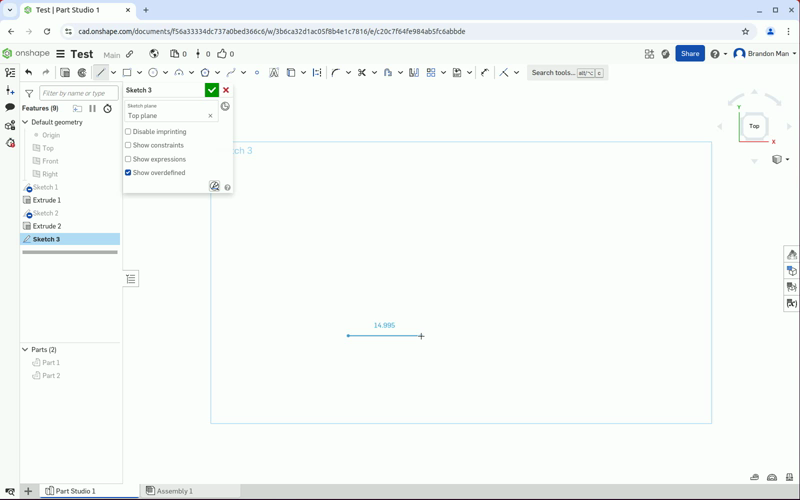
key_down(shift)
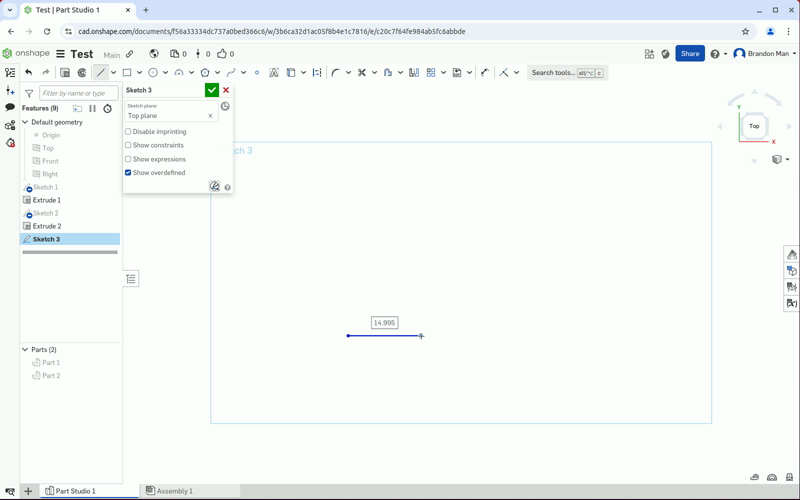
mouse_move(421, 230)
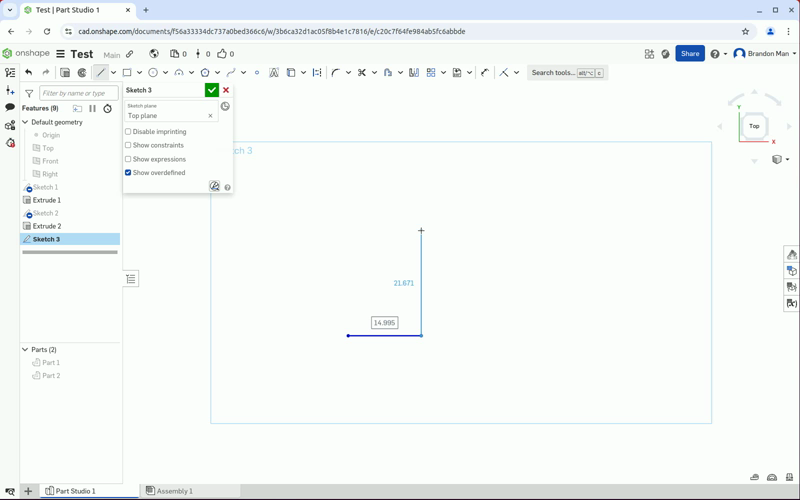
click(421, 230)
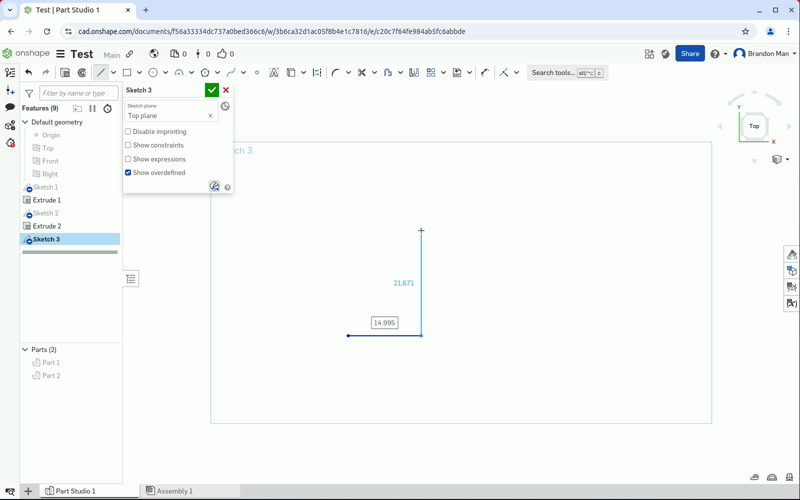
key_up(shift)
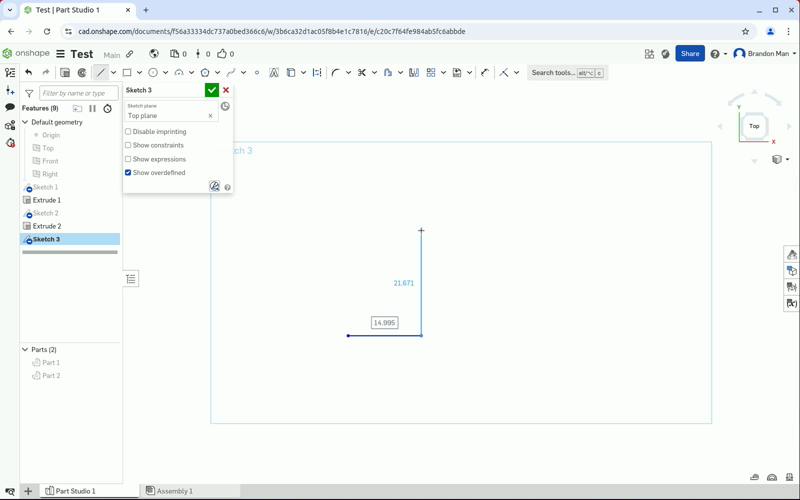
key_down(shift)
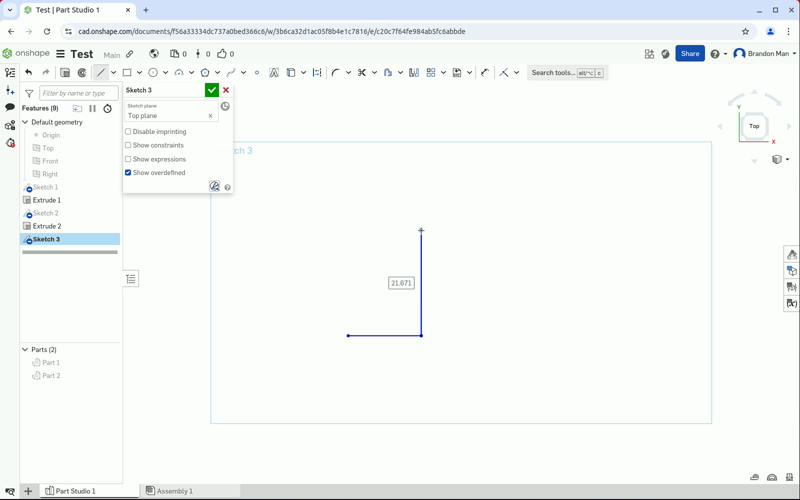
mouse_move(348, 230)
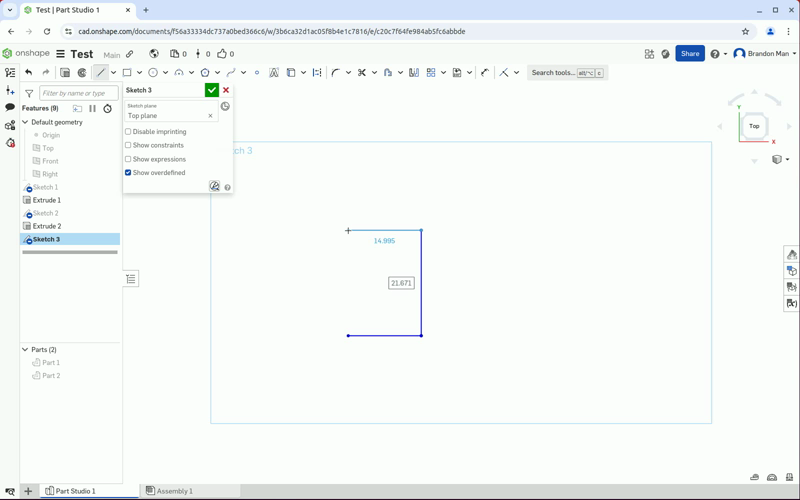
click(348, 230)
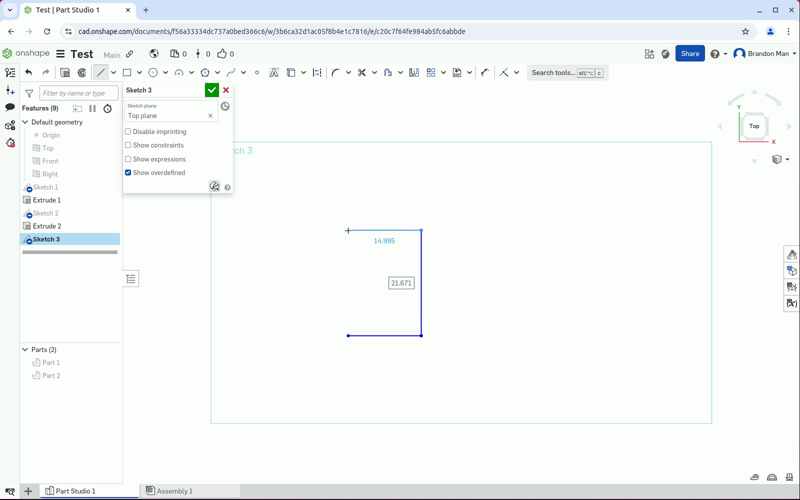
key_up(shift)
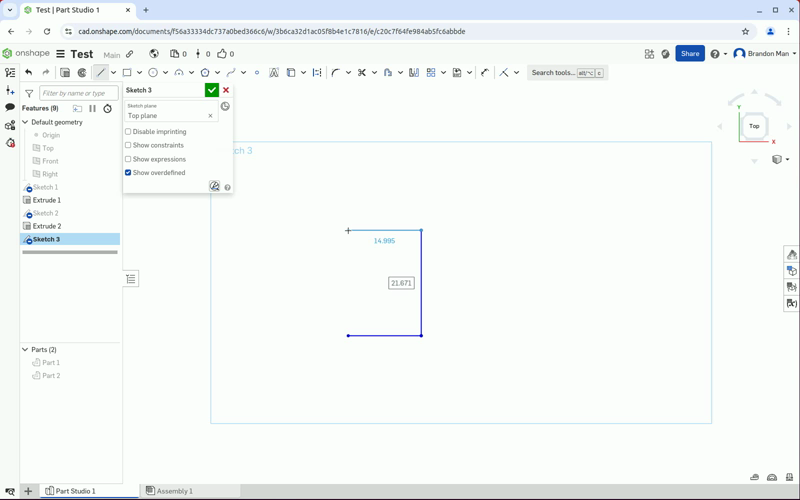
key_down(shift)
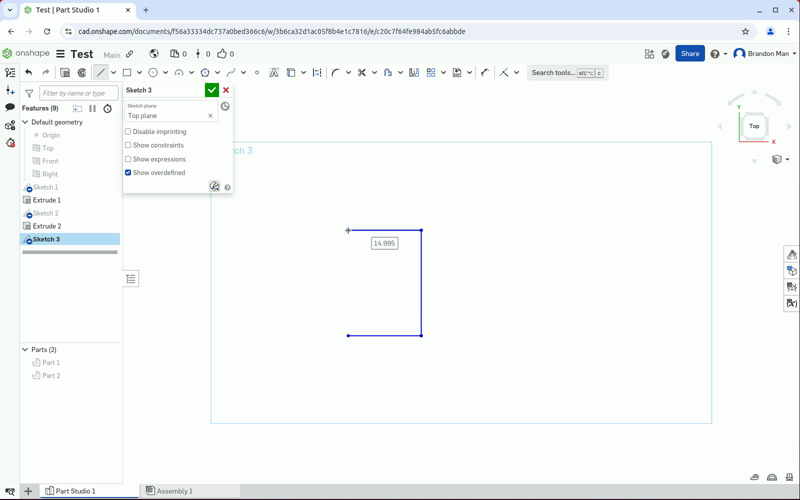
mouse_move(348, 335)
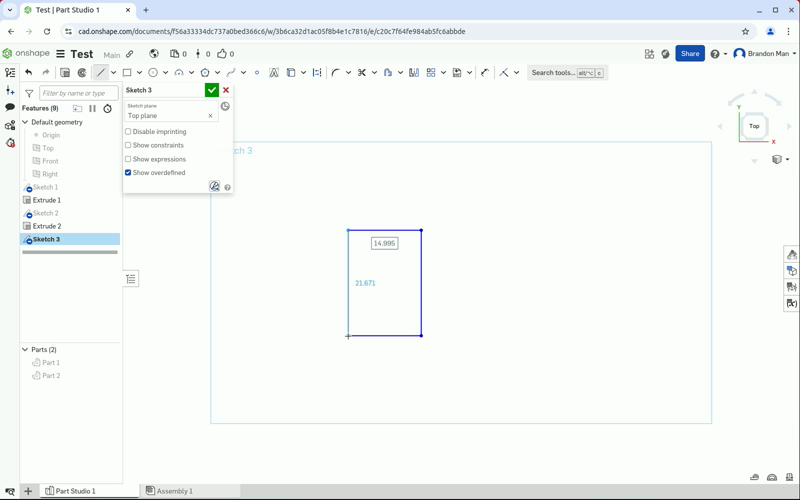
key_up(shift)
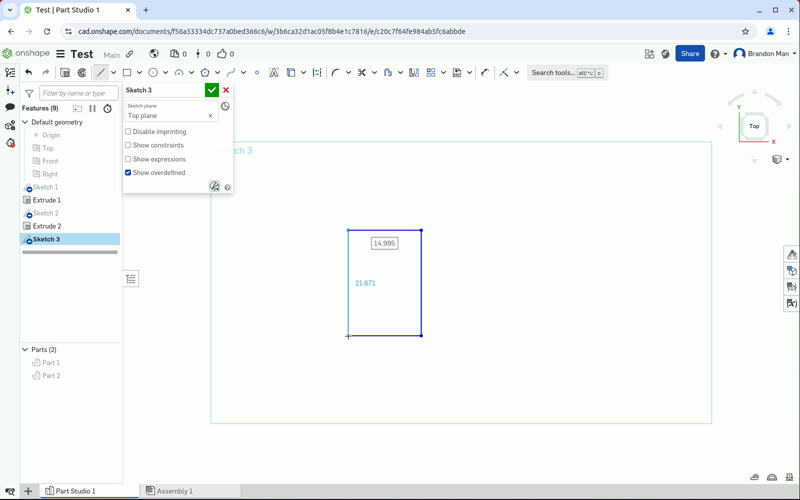
click(348, 335)
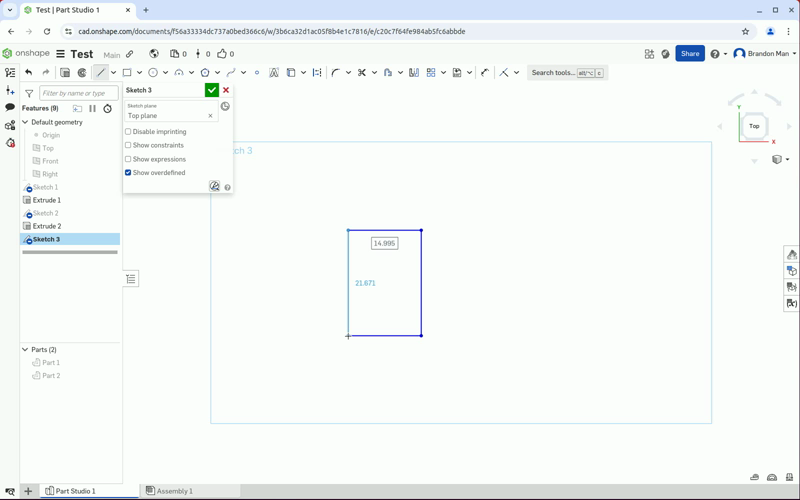
key(esc)
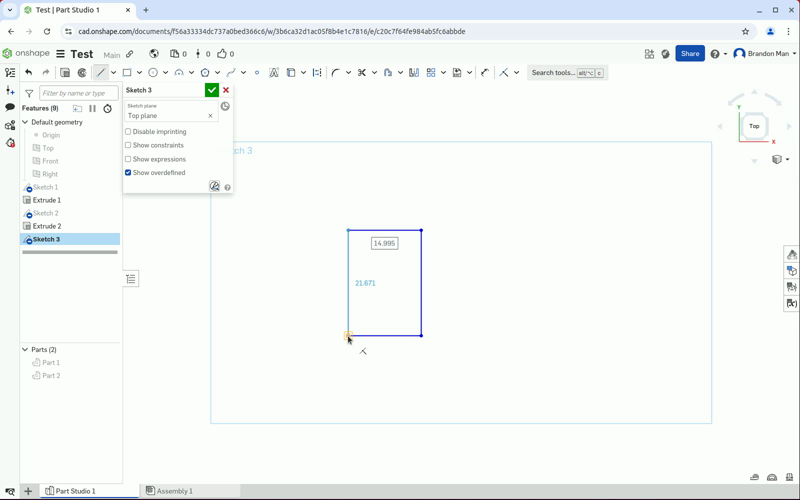
key(c)
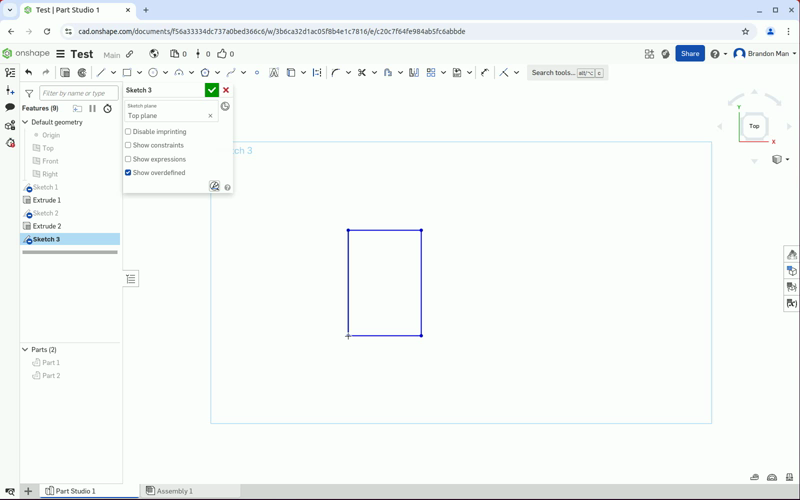
key_down(shift)
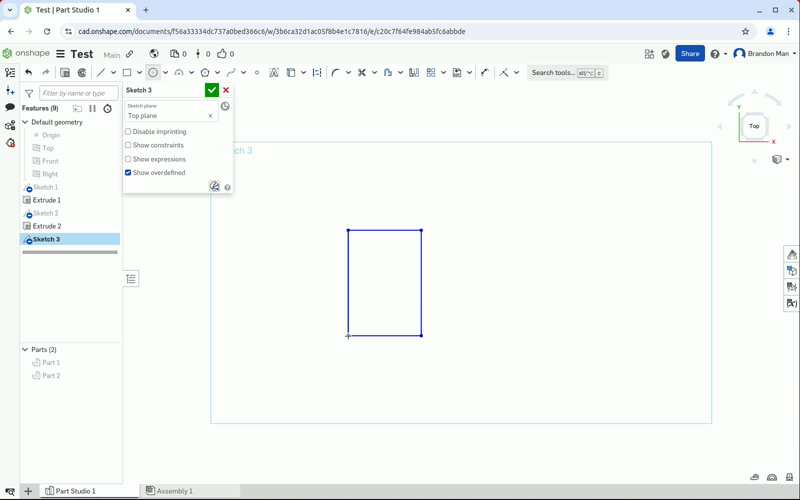
mouse_move(367, 309)
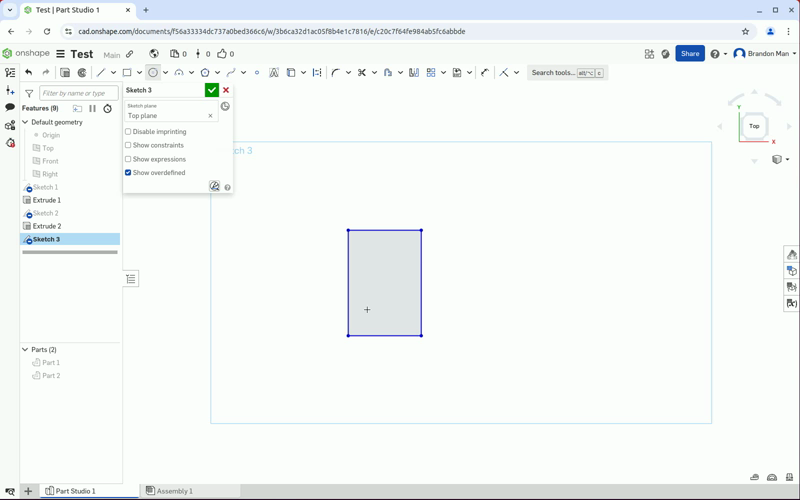
click(367, 309)
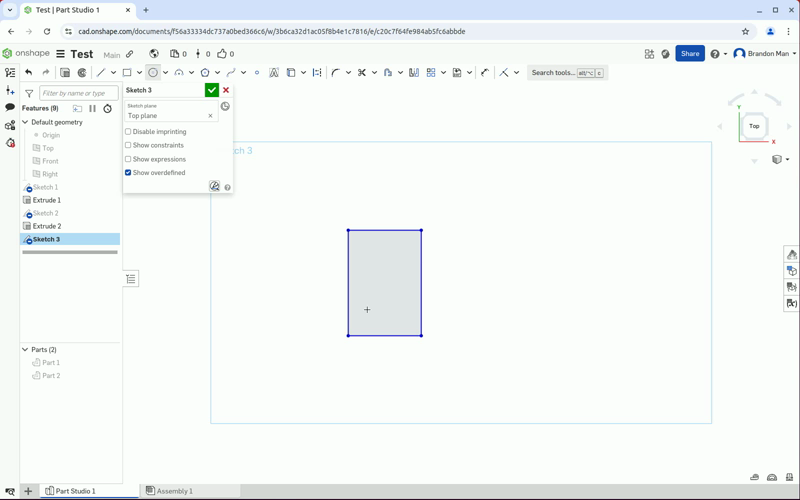
key_up(shift)
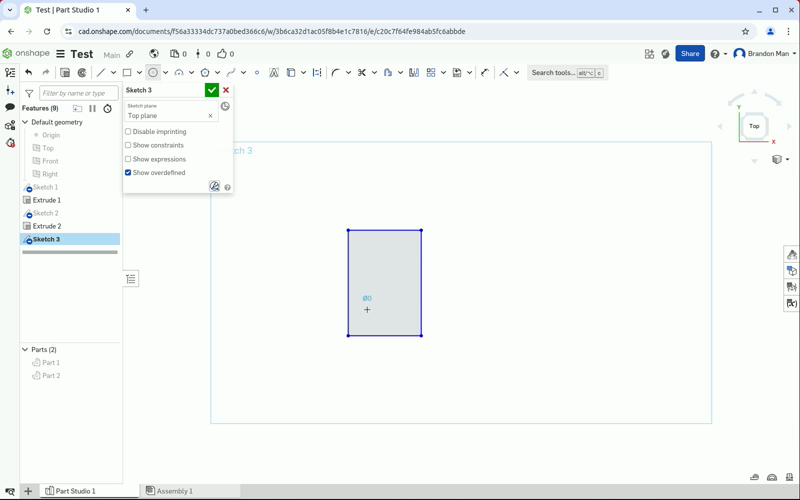
mouse_move(374, 309)
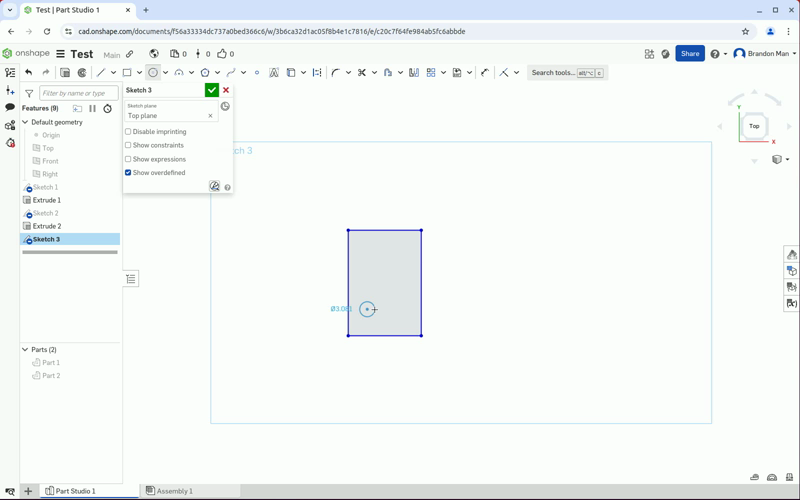
click(374, 309)
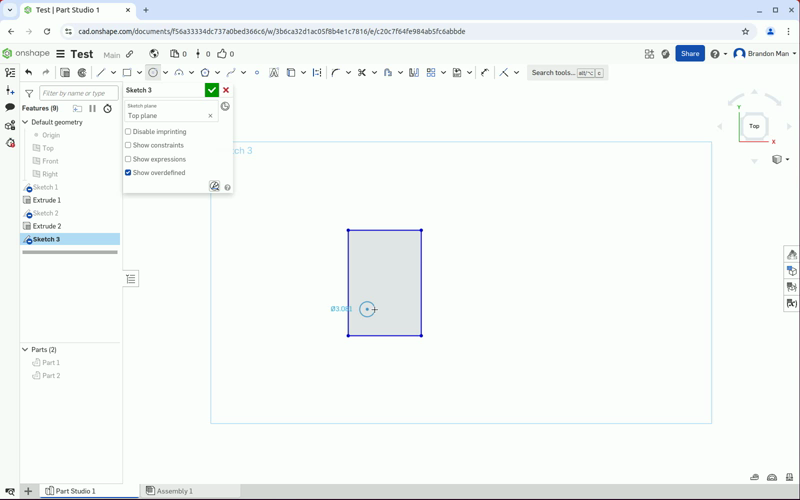
key(esc)
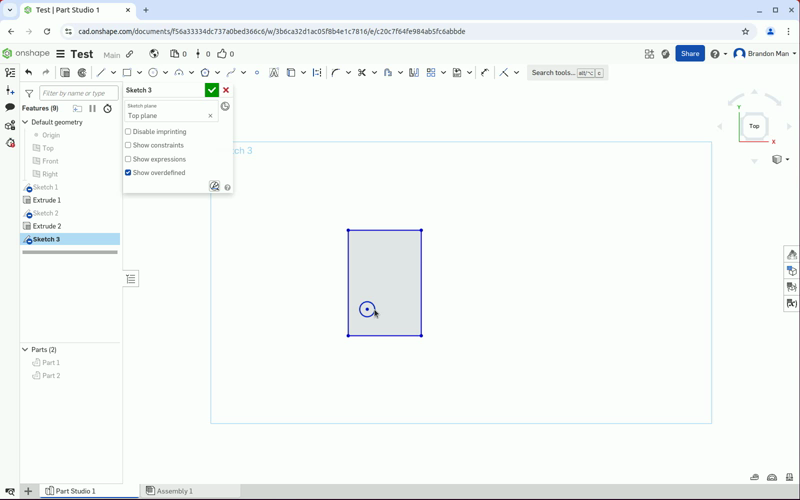
key(c)
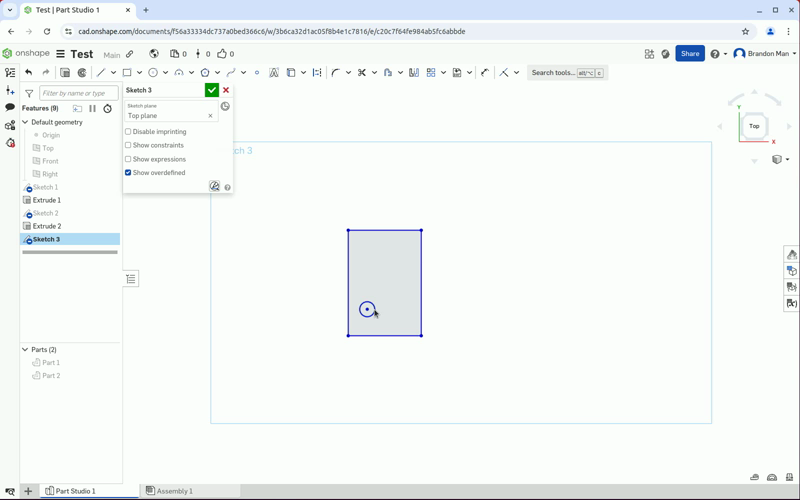
key_down(shift)
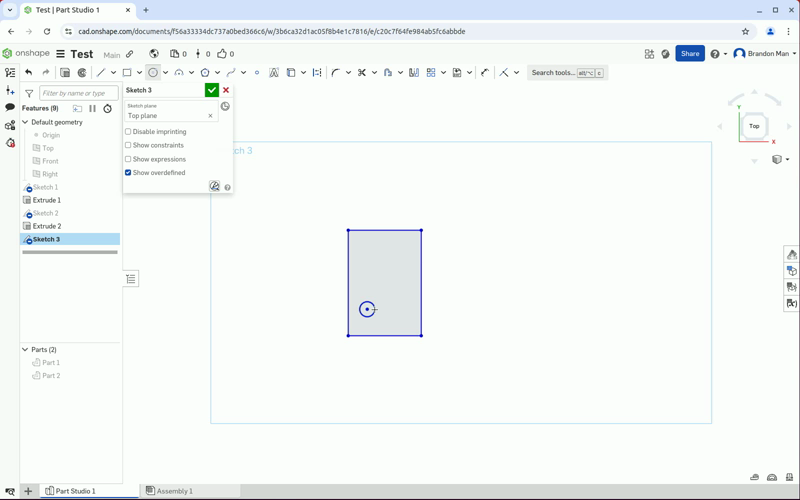
mouse_move(367, 256)
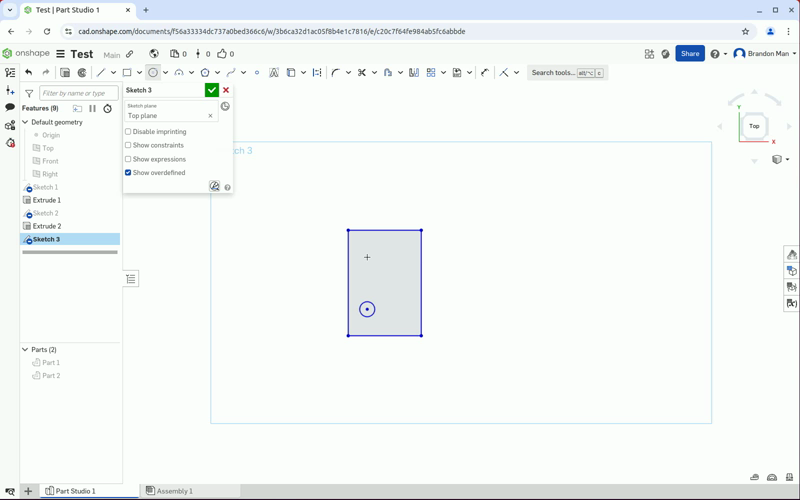
click(367, 256)
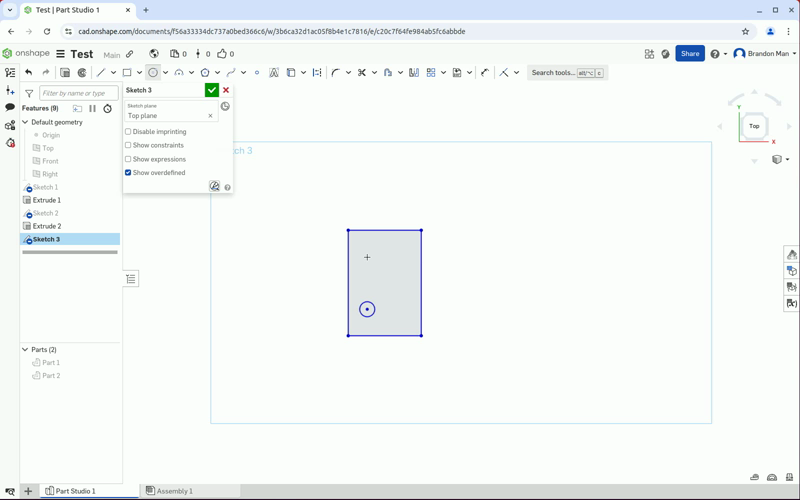
key_up(shift)
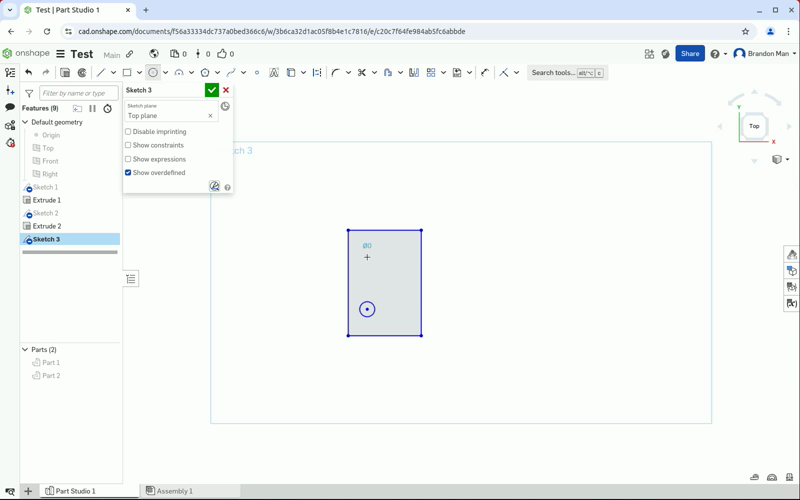
mouse_move(374, 256)
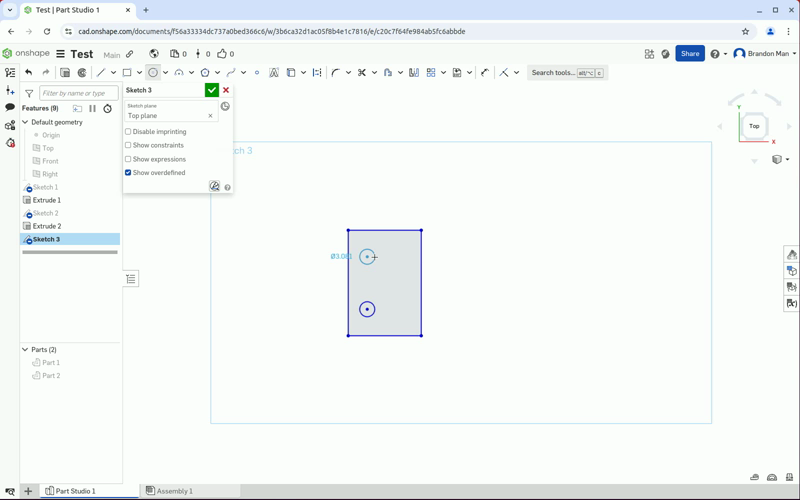
click(374, 256)
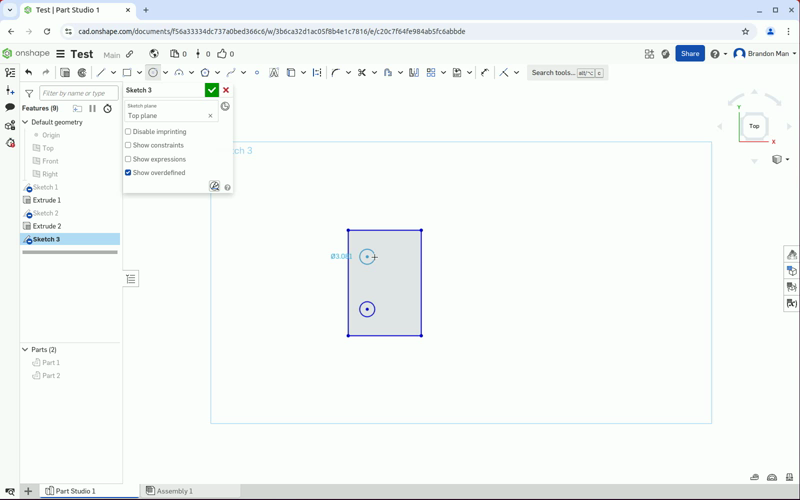
key(esc)
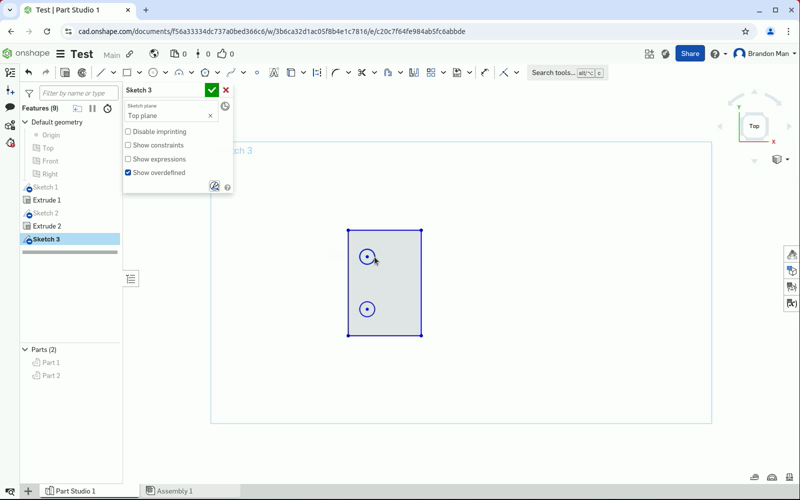
mouse_move(389, 268)
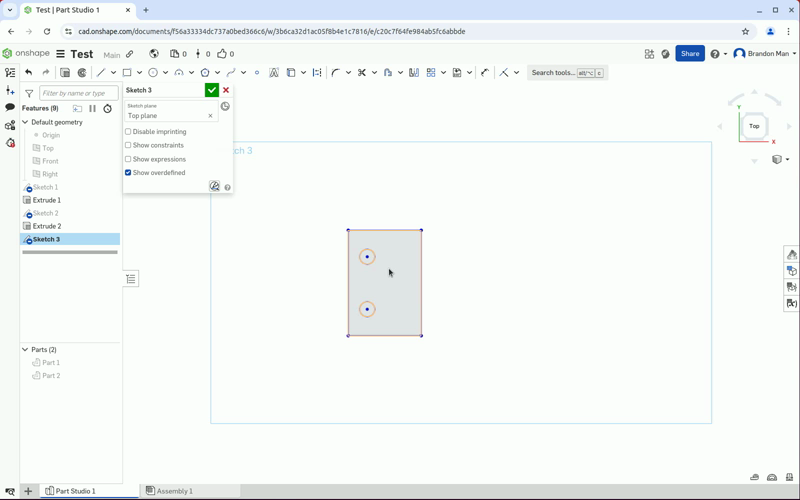
click(389, 268)
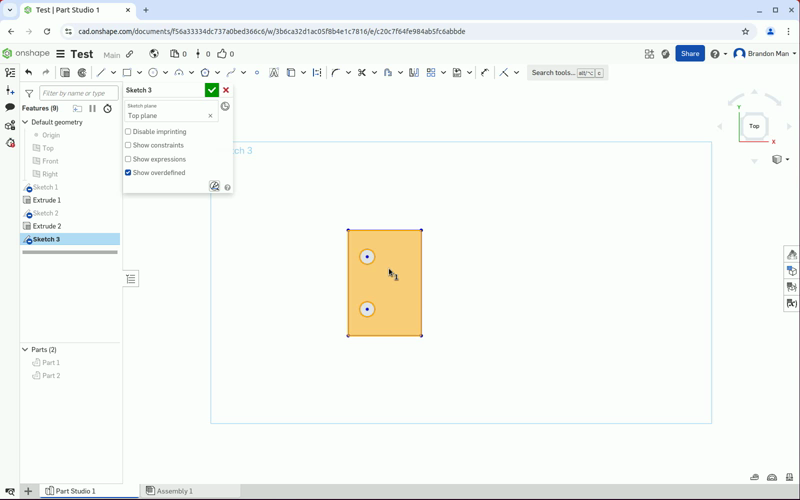
mouse_move(73, 352)
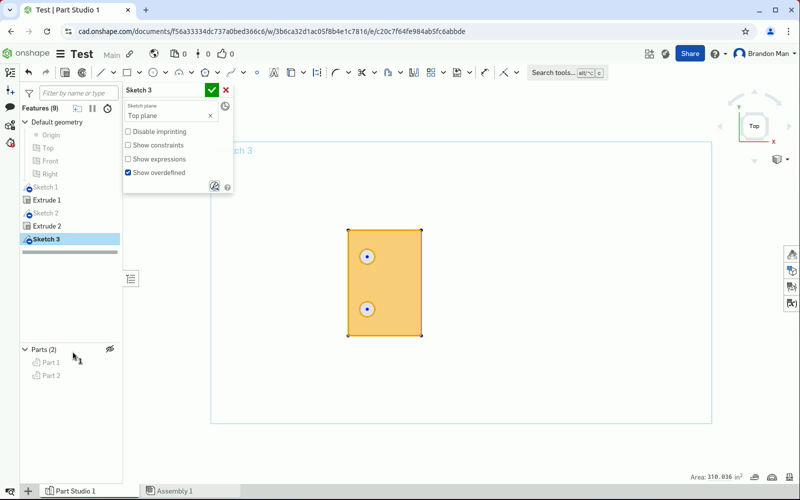
key(shift+y)
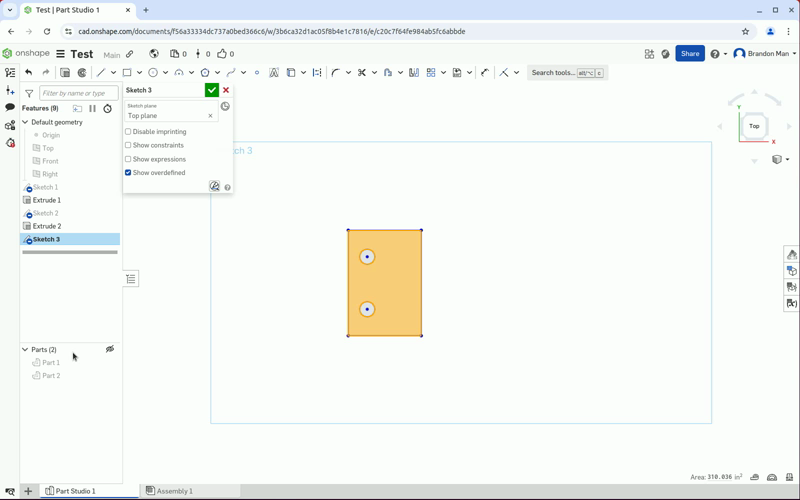
key(shift+e)
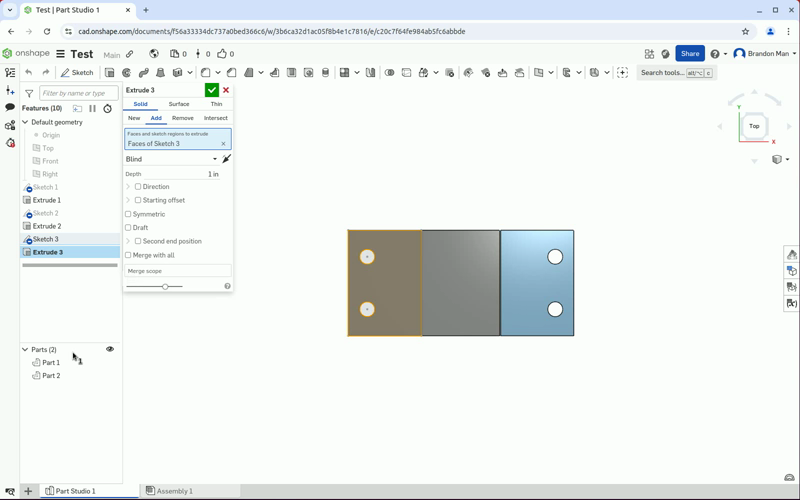
mouse_move(143, 106)
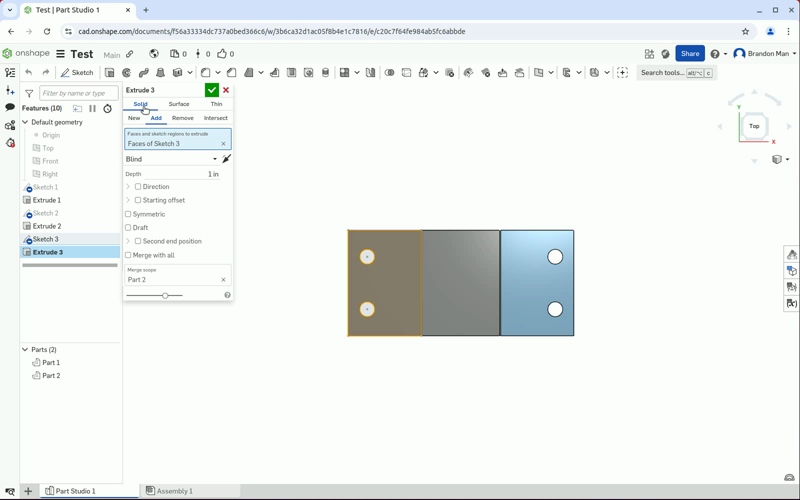
click(143, 106)
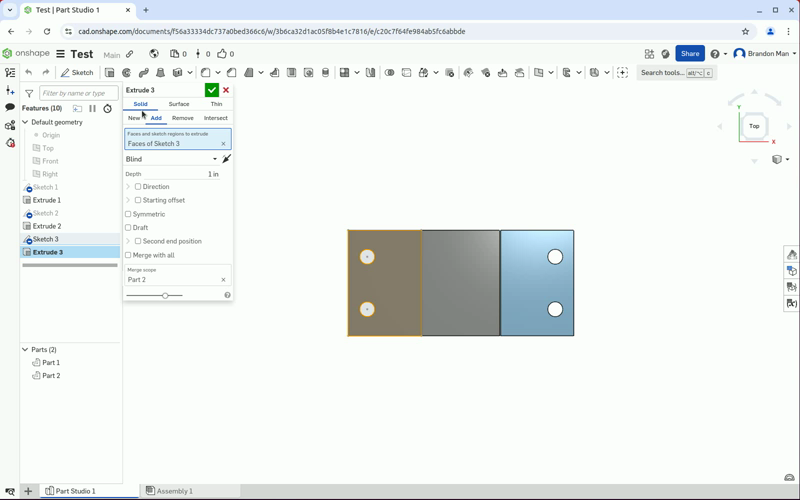
mouse_move(137, 120)
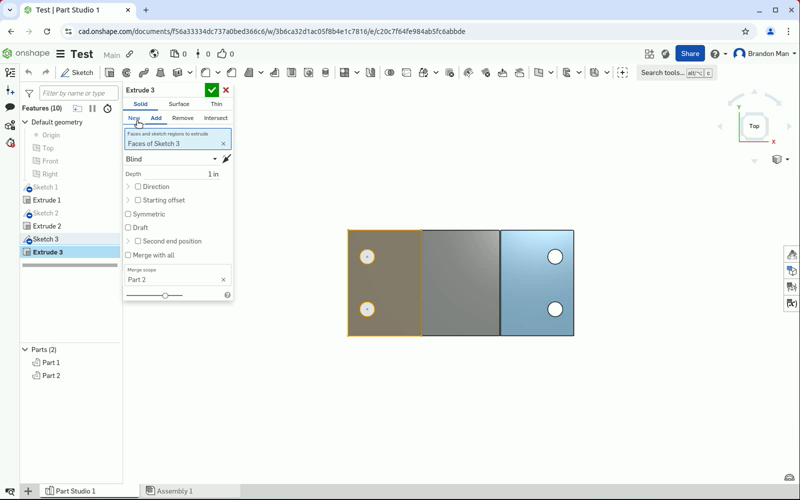
click(137, 120)
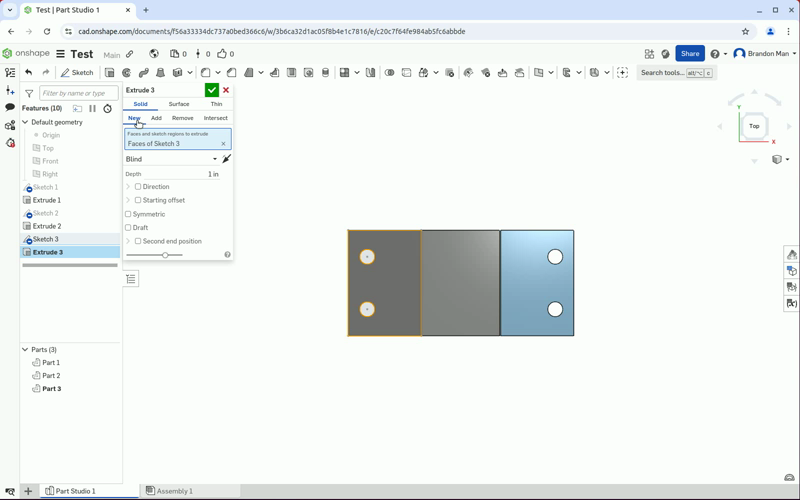
key(tab, 4)
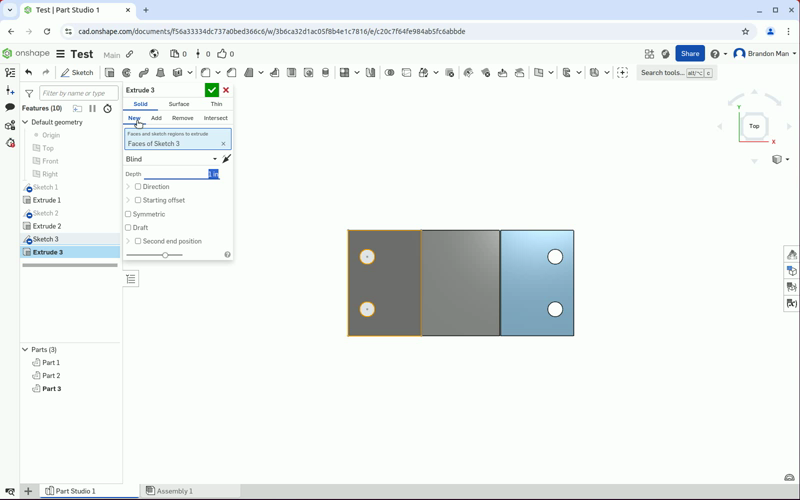
text(-3.851)
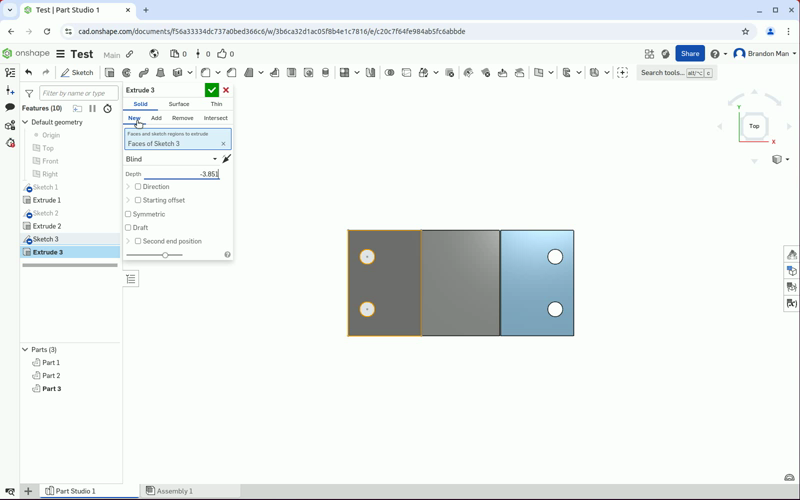
key(enter)
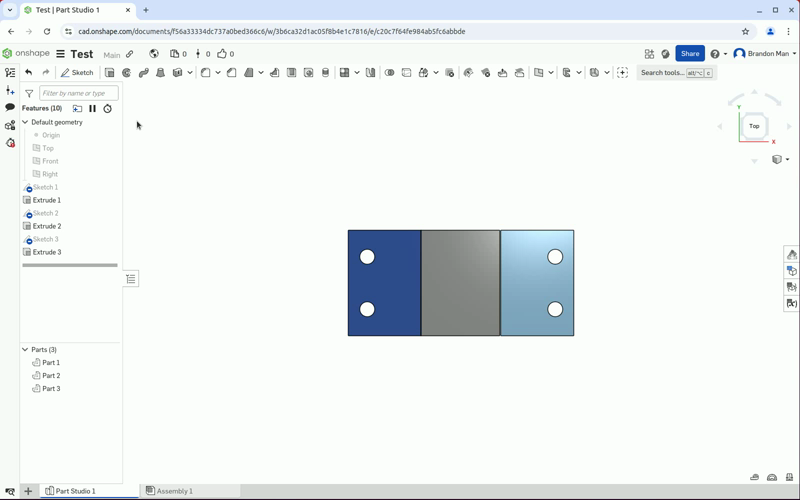
key(shift+h)
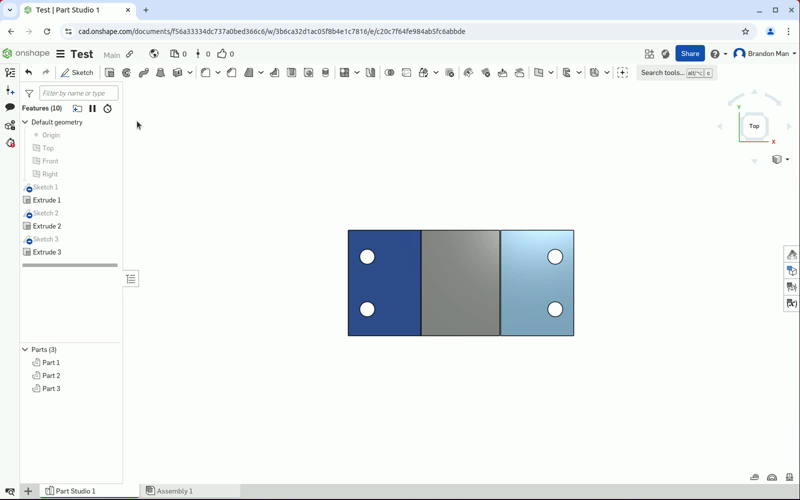
key(shift+h)
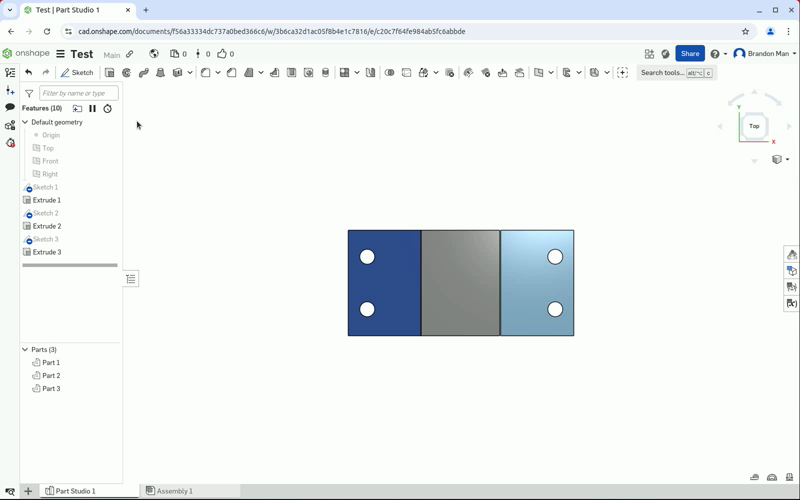
mouse_move(73, 189)
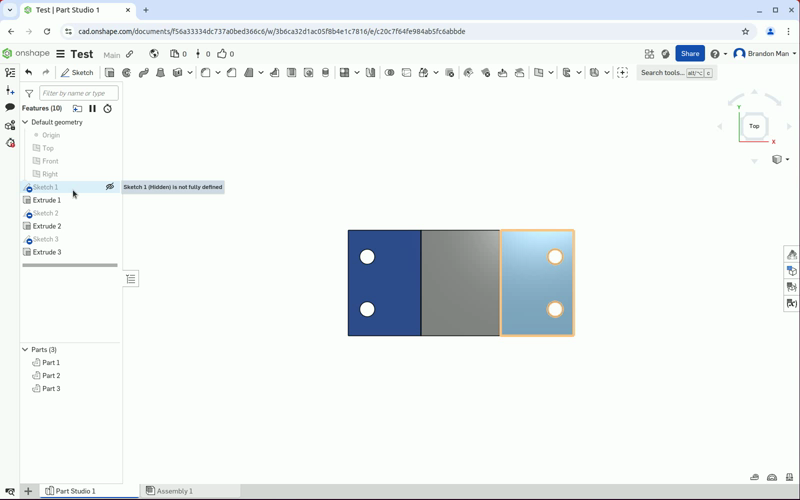
click(73, 189)
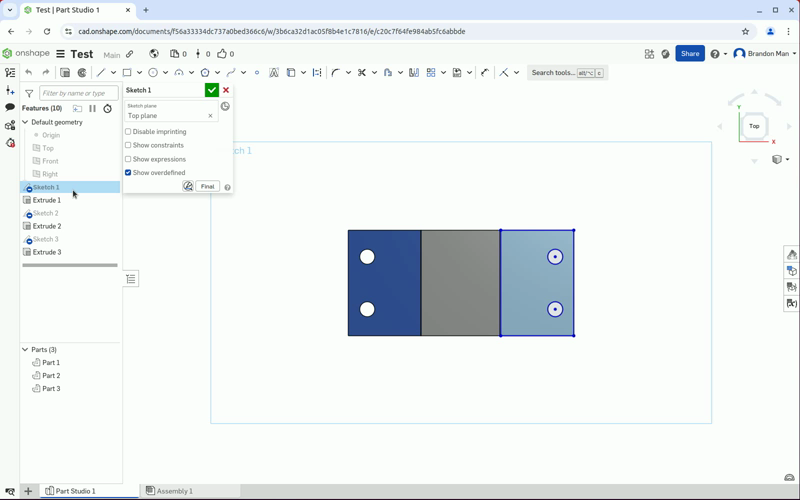
mouse_move(229, 92)
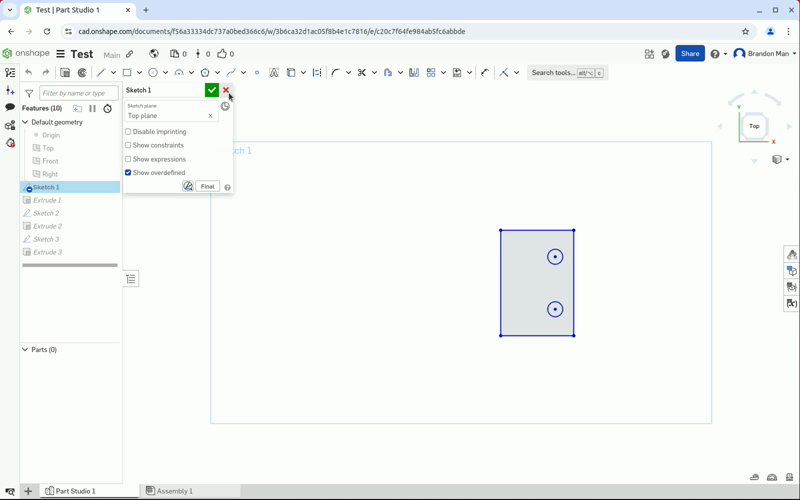
click(229, 92)
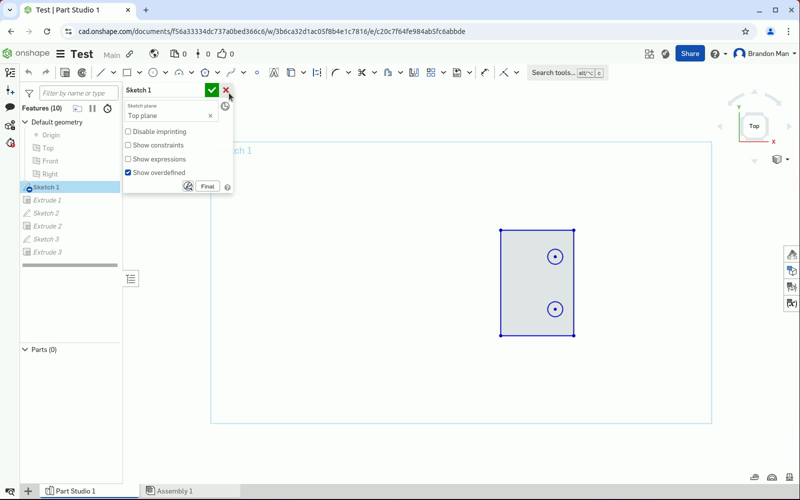
key(shift+s)
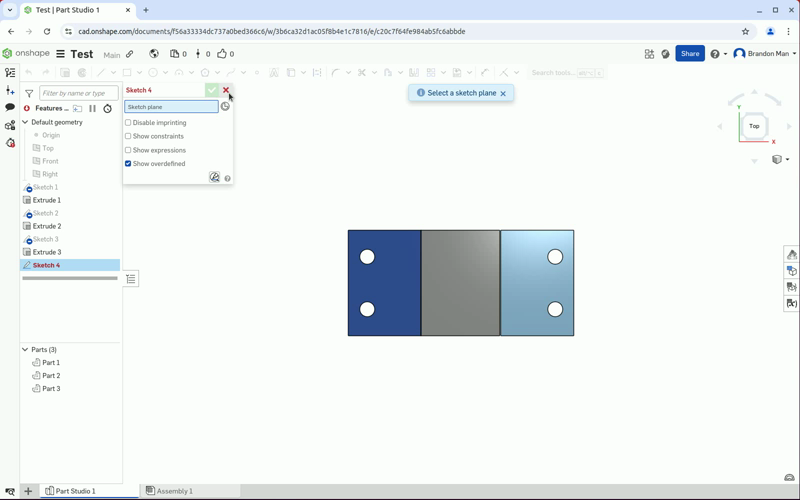
mouse_move(73, 150)
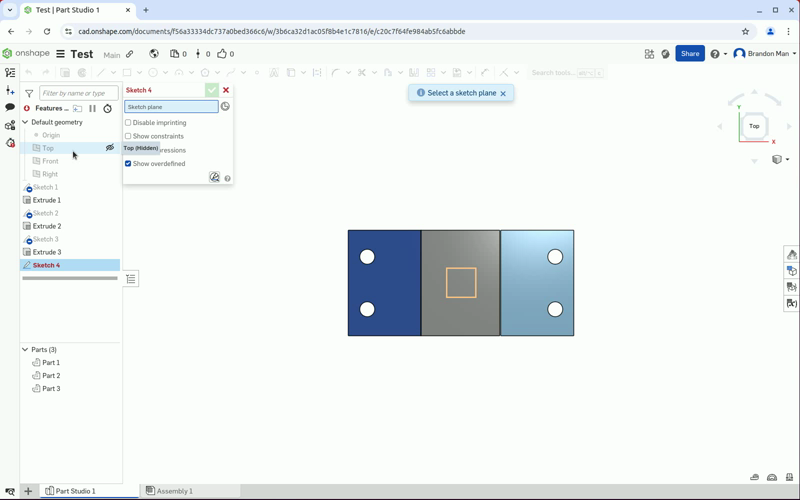
click(73, 150)
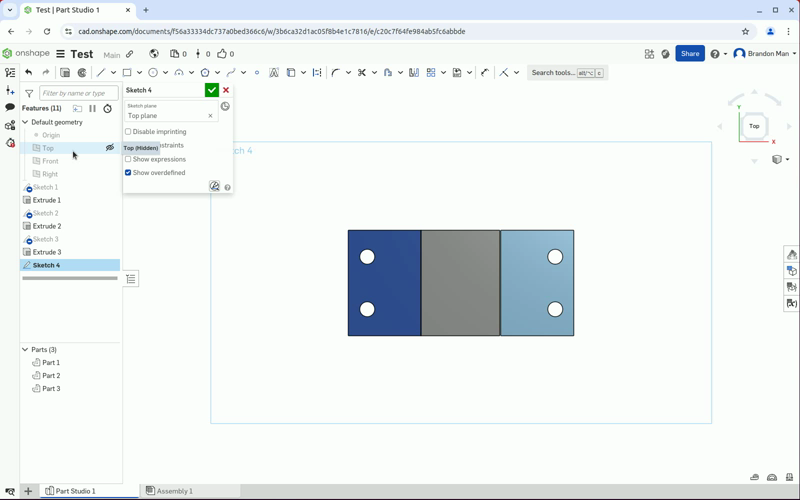
mouse_move(73, 352)
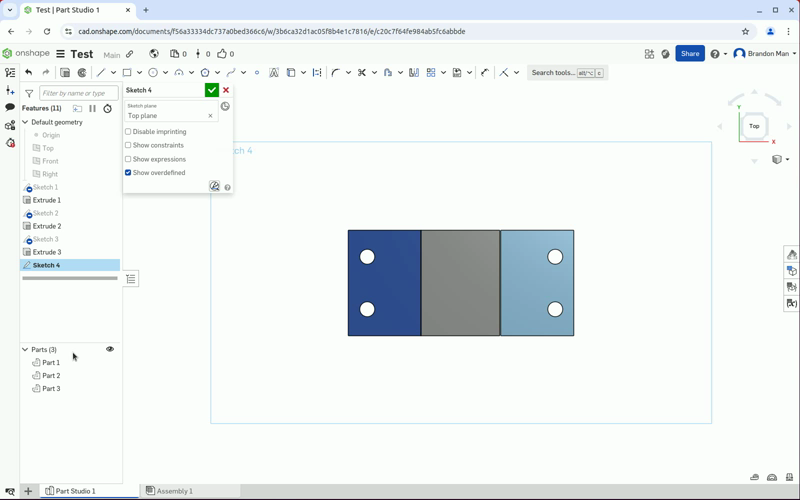
key(y)
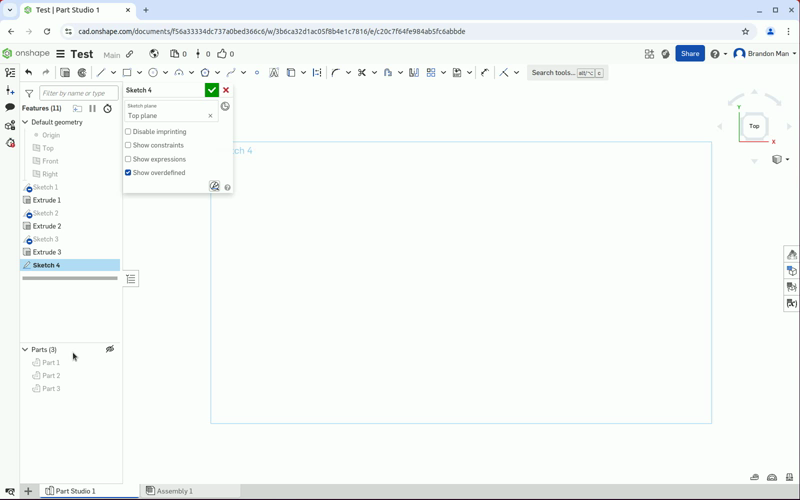
key(l)
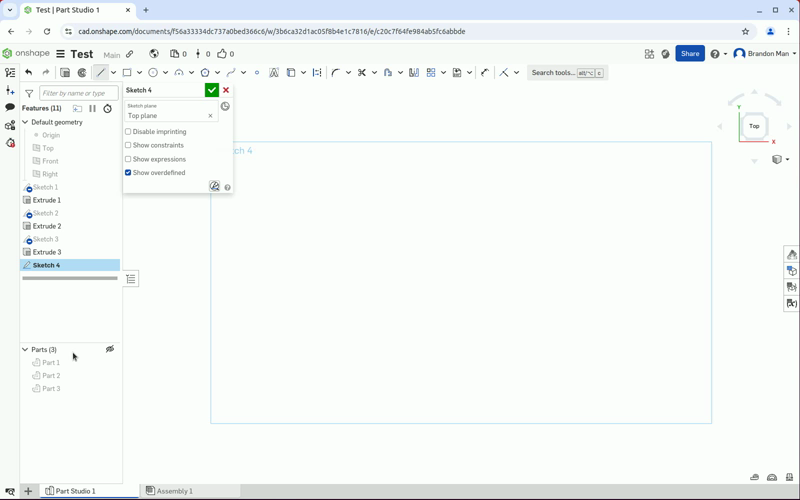
key_down(shift)
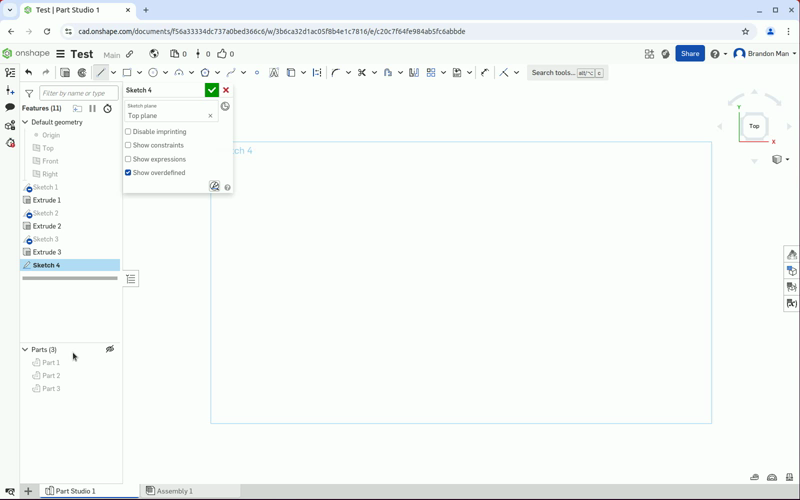
mouse_move(348, 335)
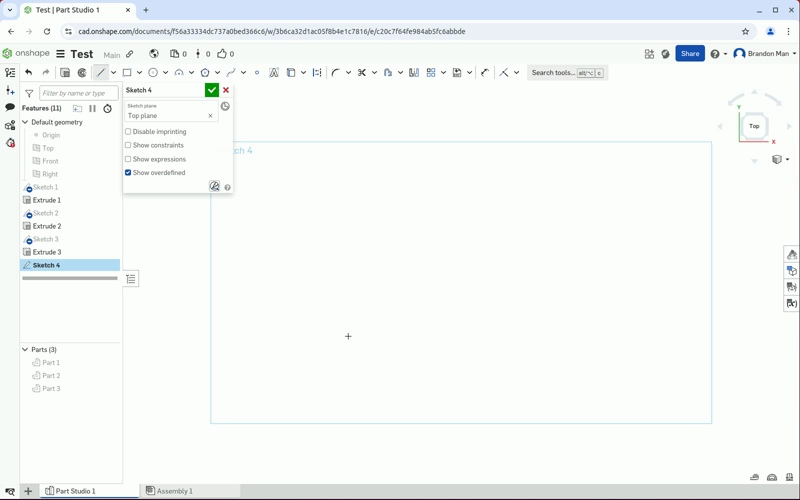
click(348, 335)
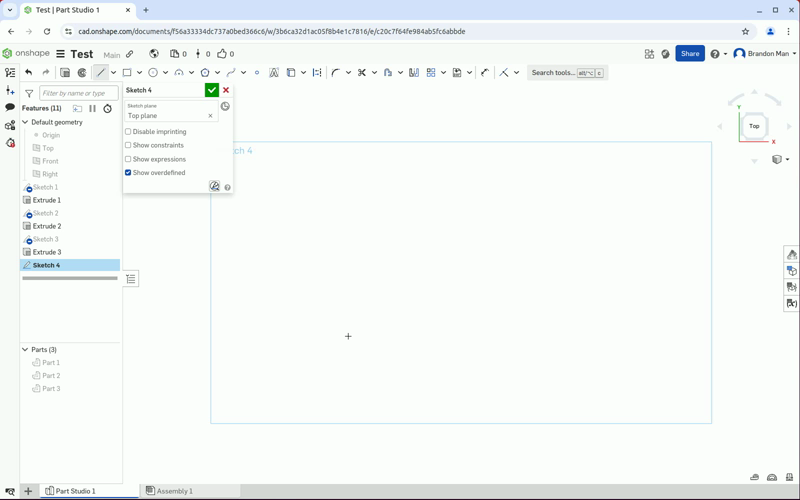
key_up(shift)
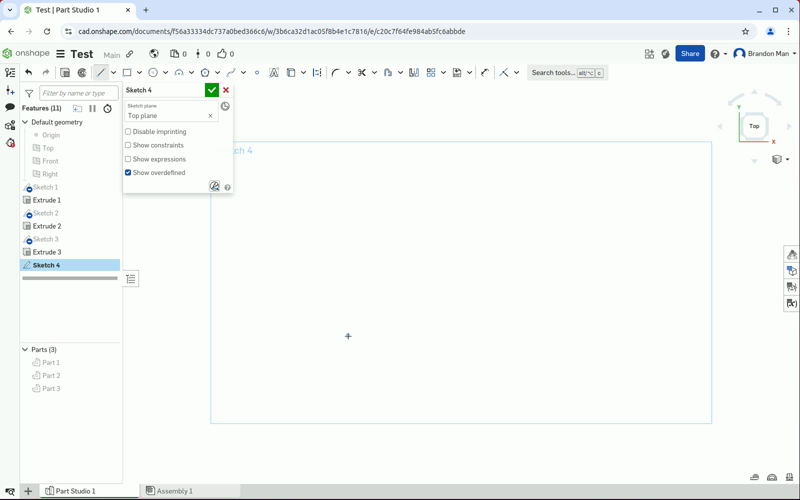
key_down(shift)
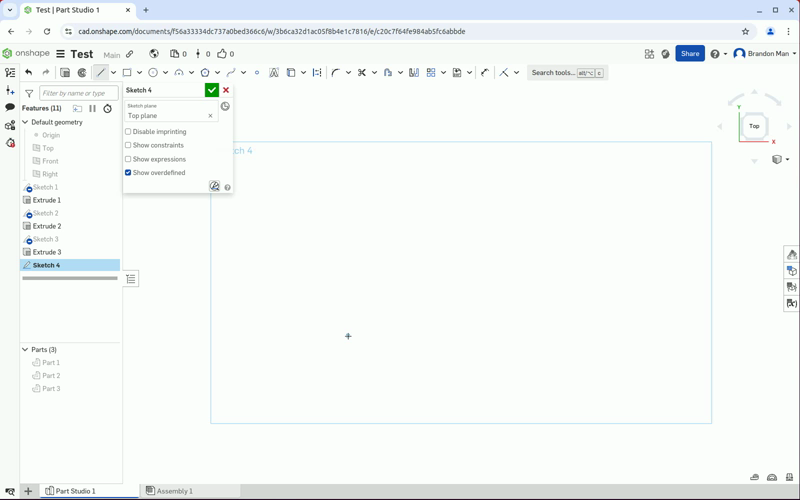
mouse_move(421, 335)
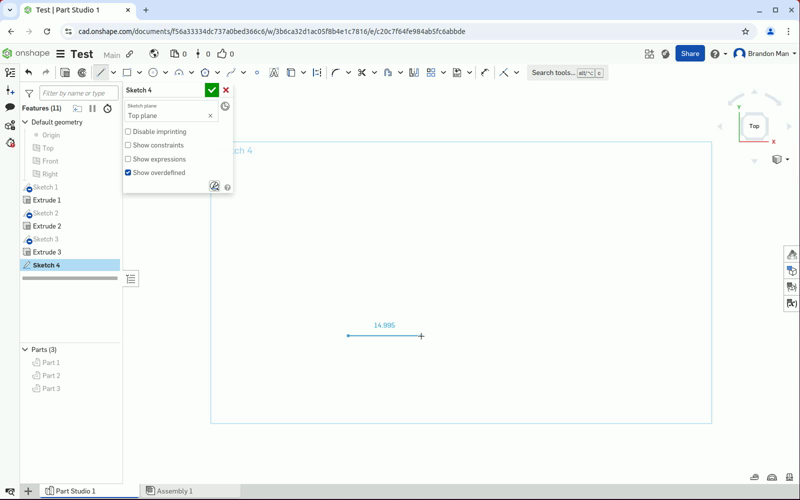
click(421, 335)
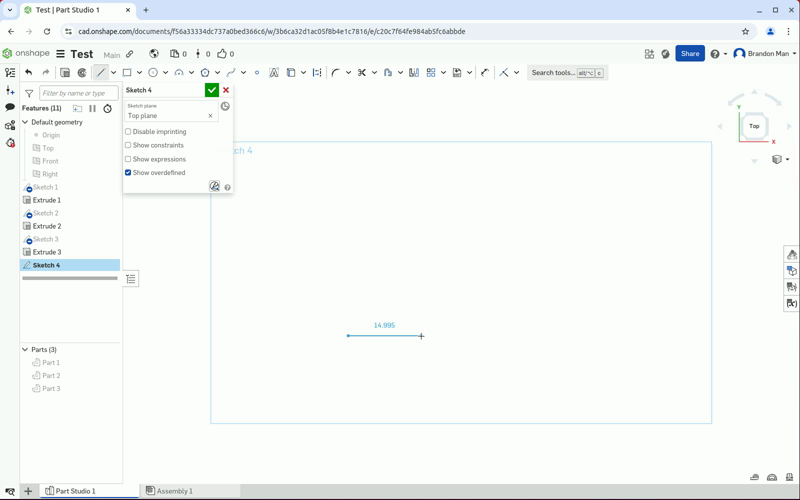
key_up(shift)
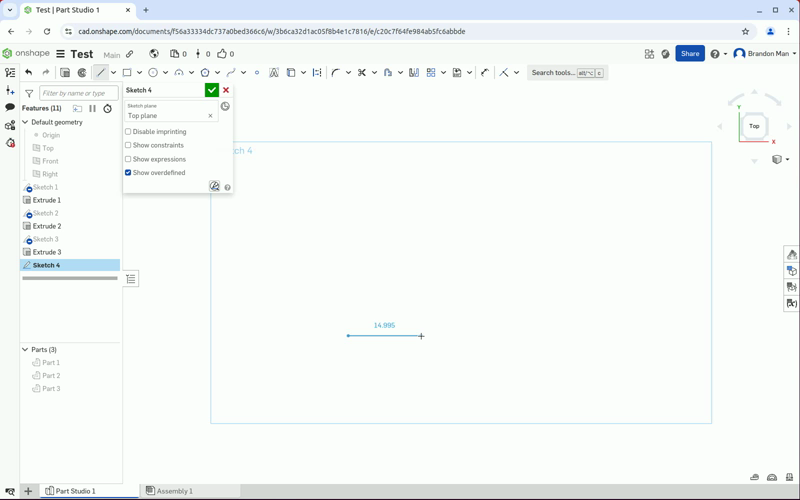
key_down(shift)
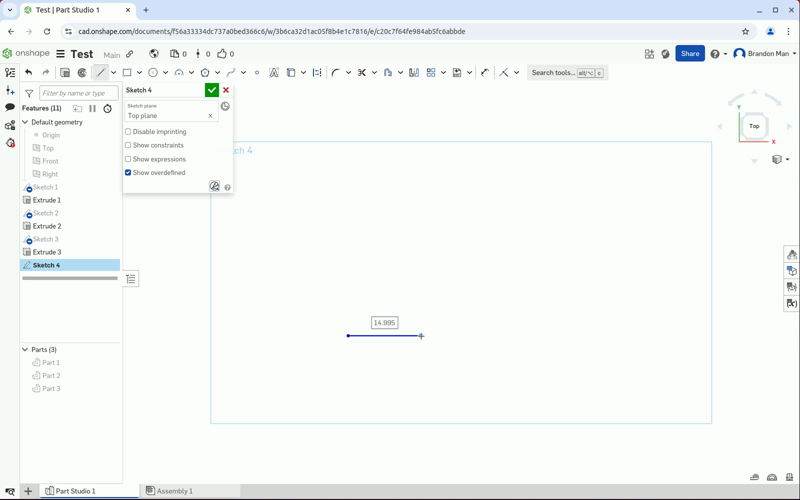
mouse_move(421, 230)
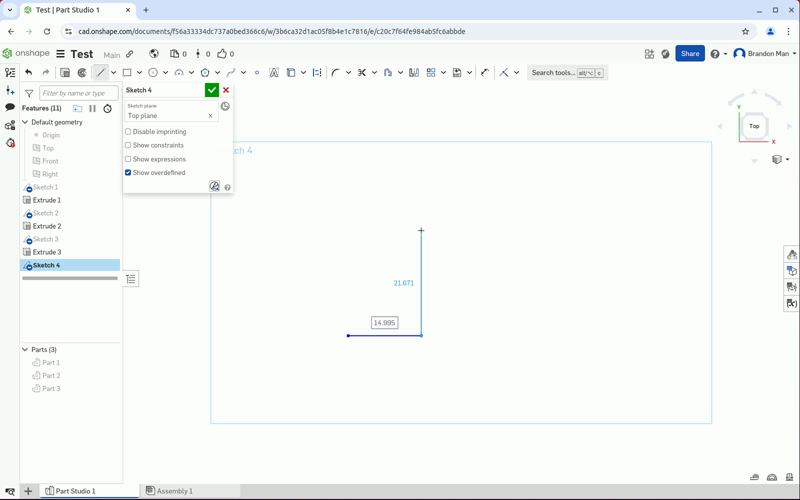
click(421, 230)
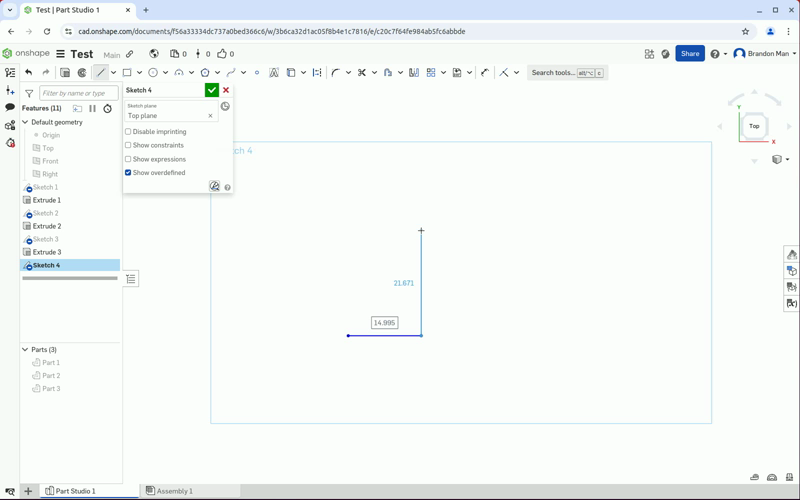
key_up(shift)
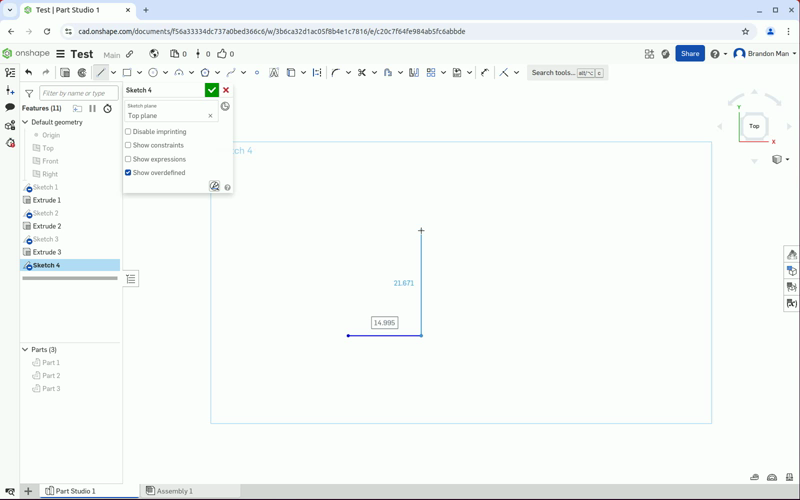
key_down(shift)
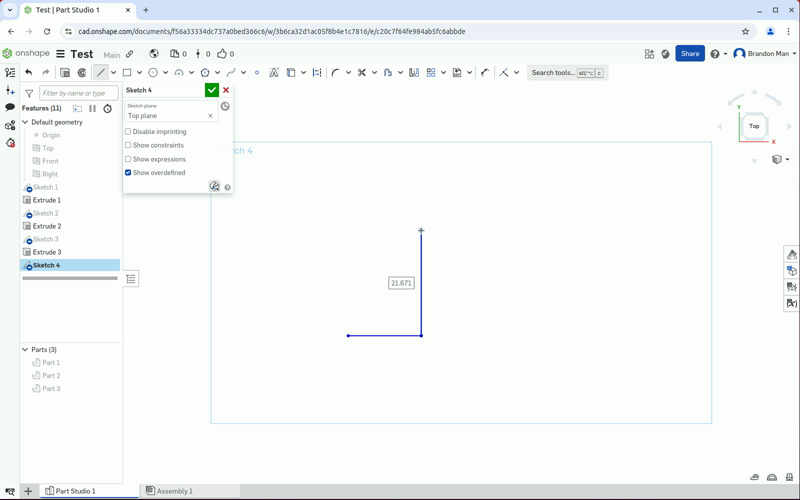
mouse_move(348, 230)
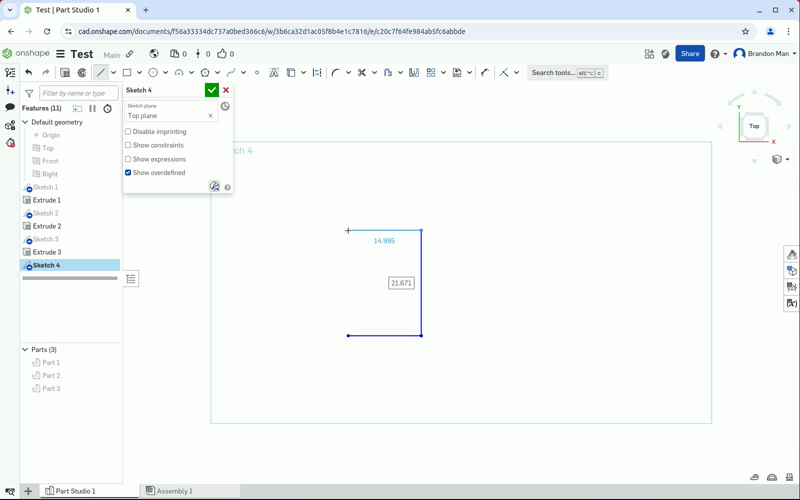
click(348, 230)
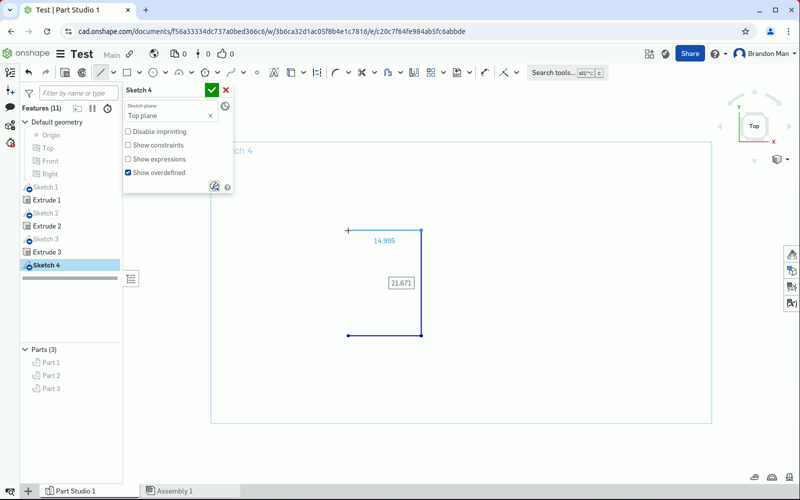
key_up(shift)
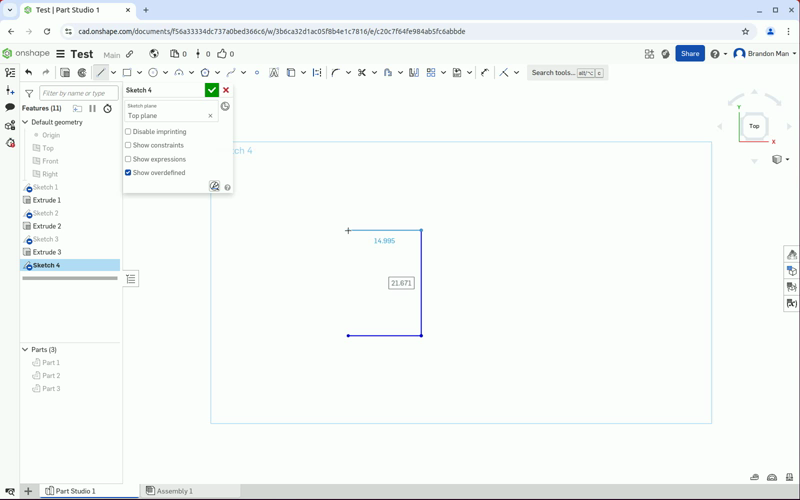
key_down(shift)
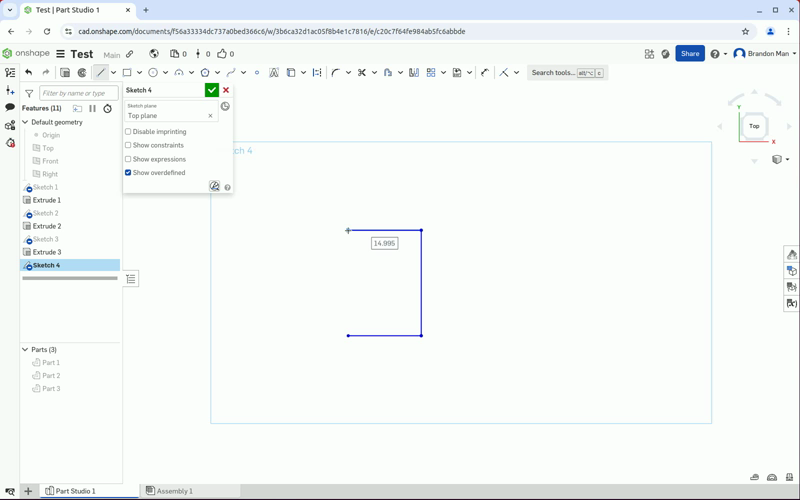
mouse_move(348, 335)
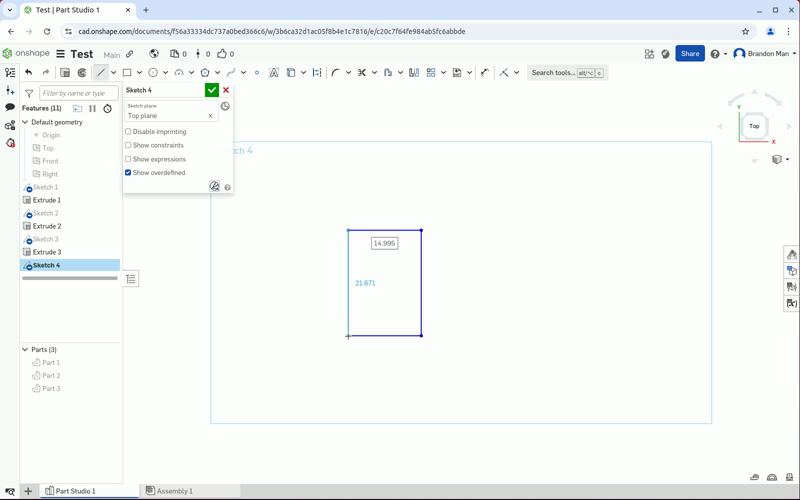
key_up(shift)
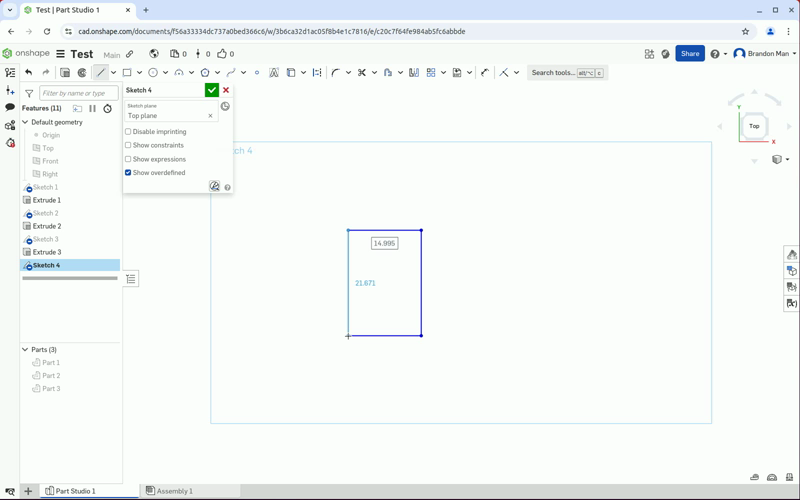
click(348, 335)
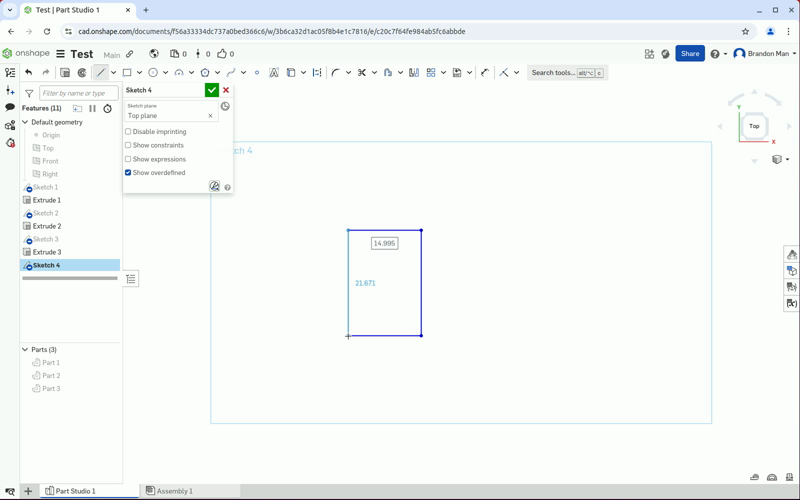
key(esc)
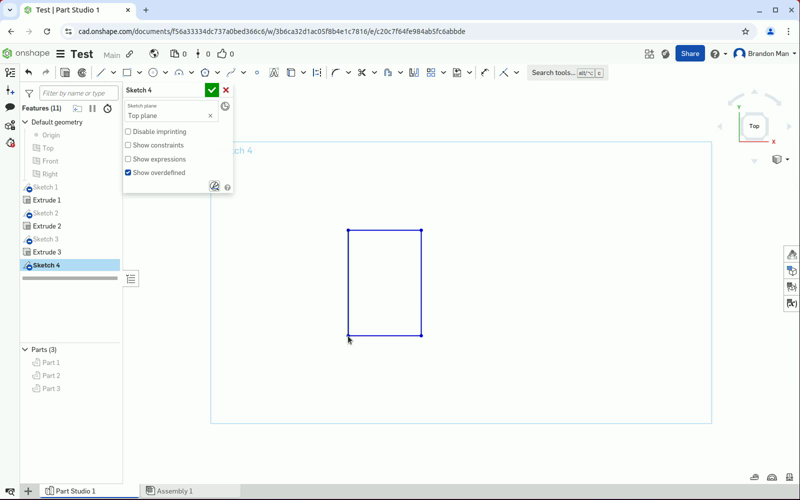
key(c)
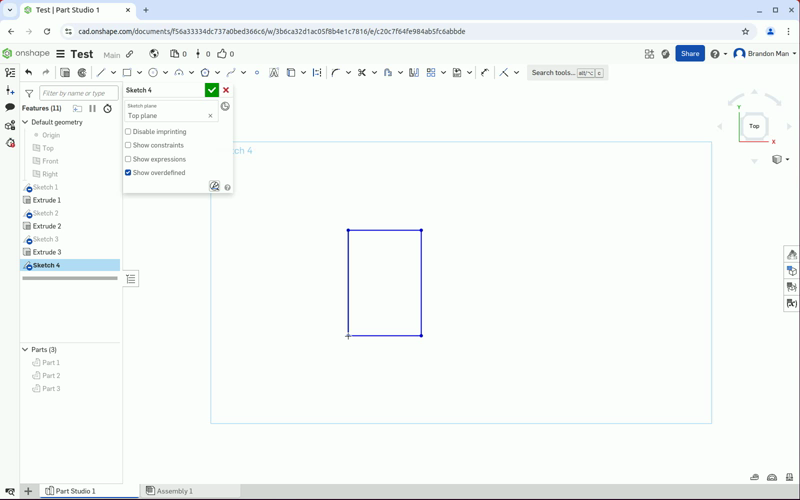
key_down(shift)
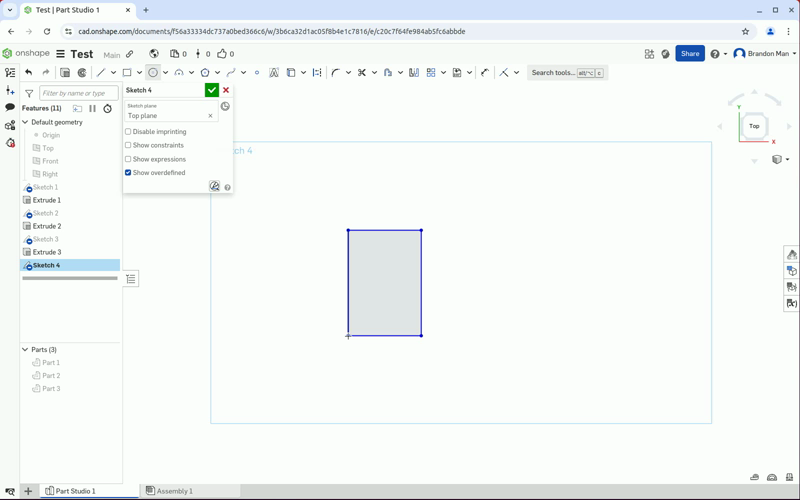
mouse_move(367, 309)
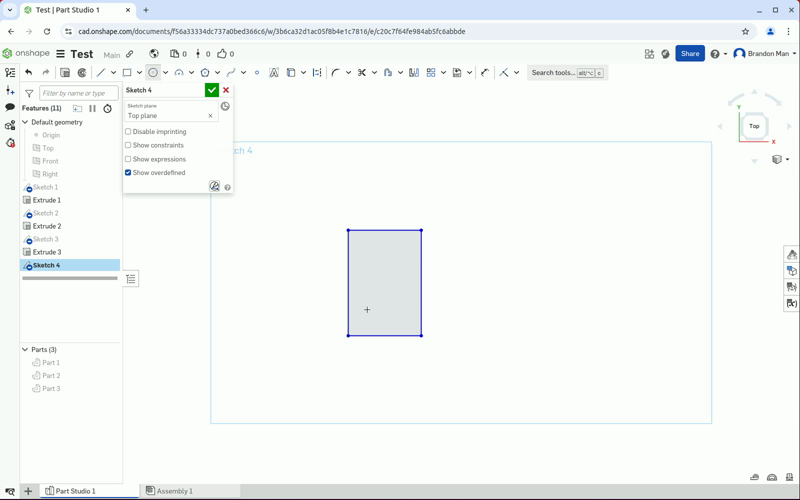
click(367, 309)
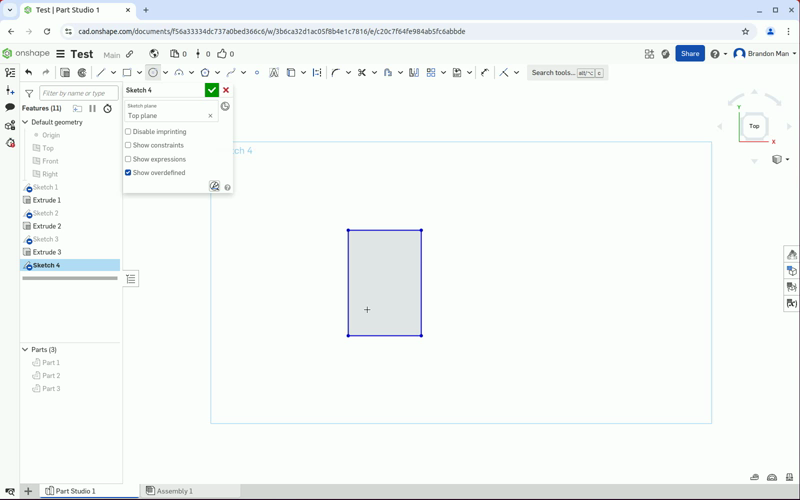
key_up(shift)
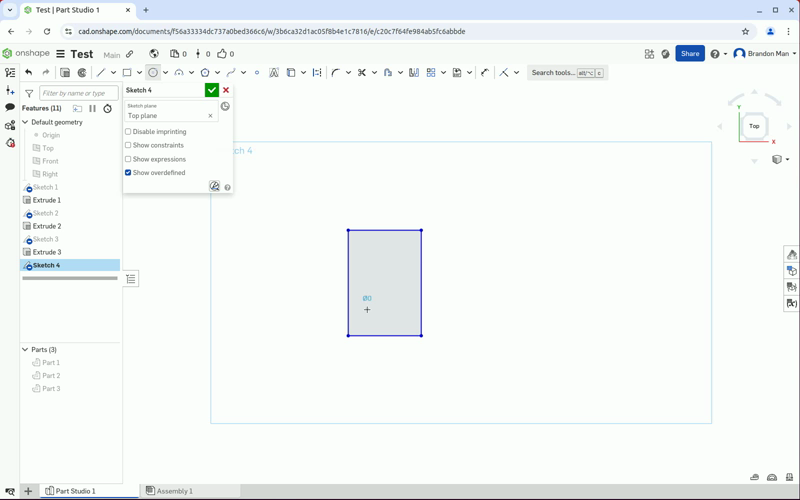
mouse_move(374, 309)
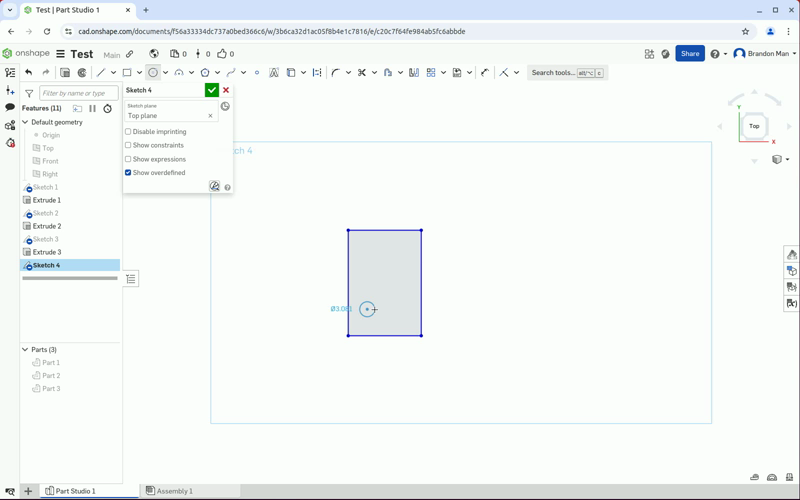
click(374, 309)
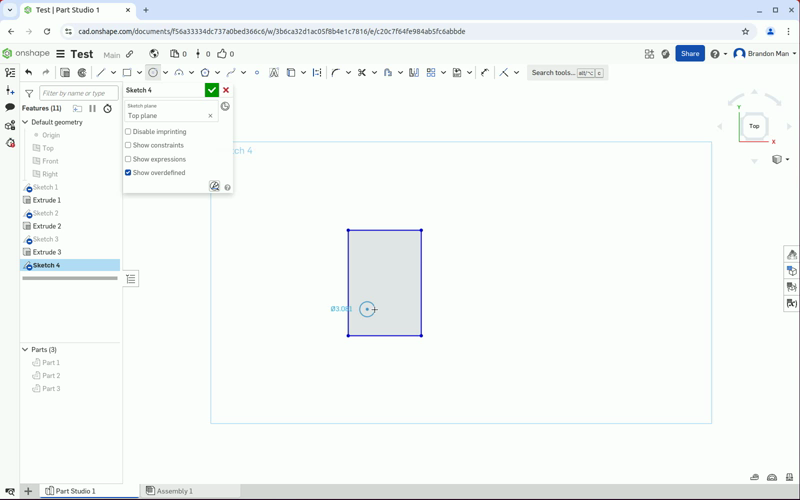
key(esc)
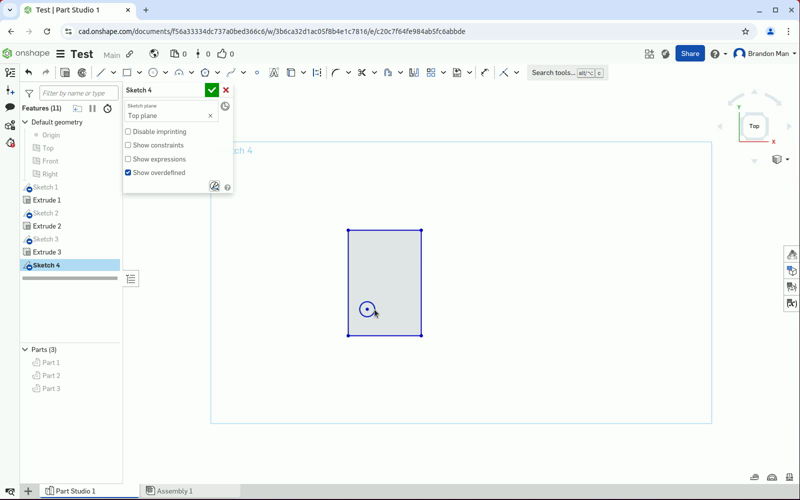
key(c)
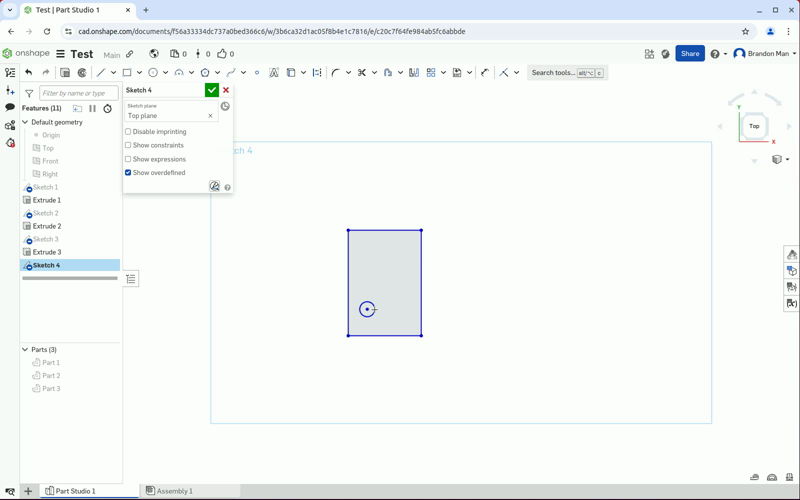
key_down(shift)
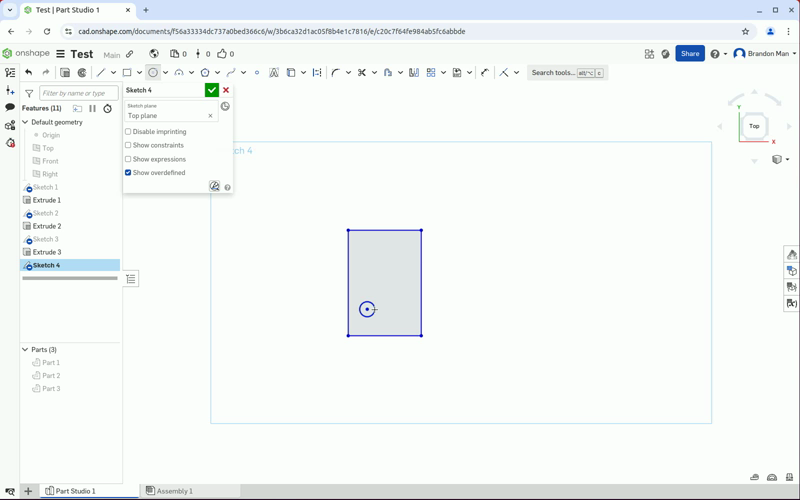
mouse_move(367, 256)
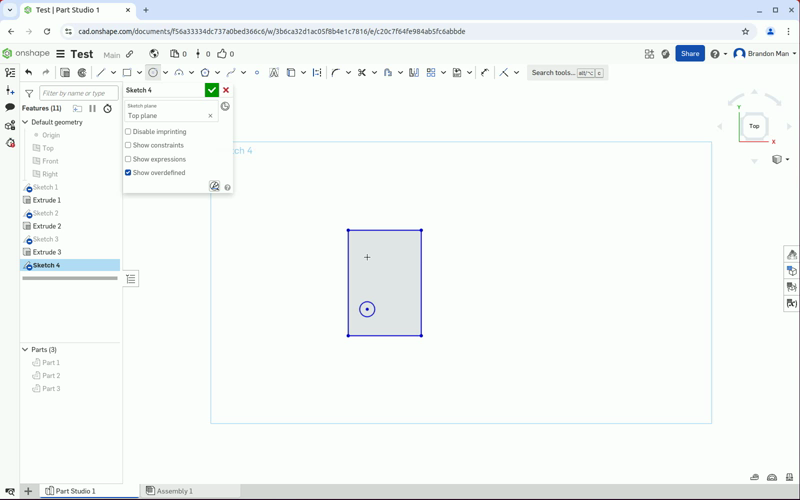
click(367, 256)
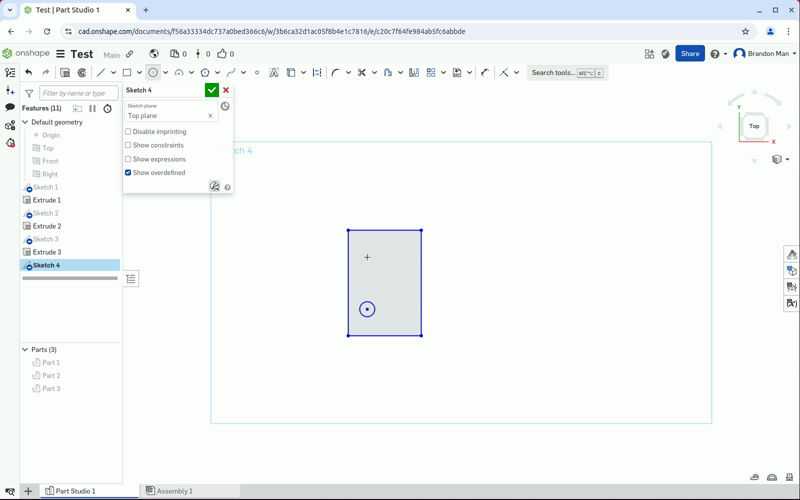
key_up(shift)
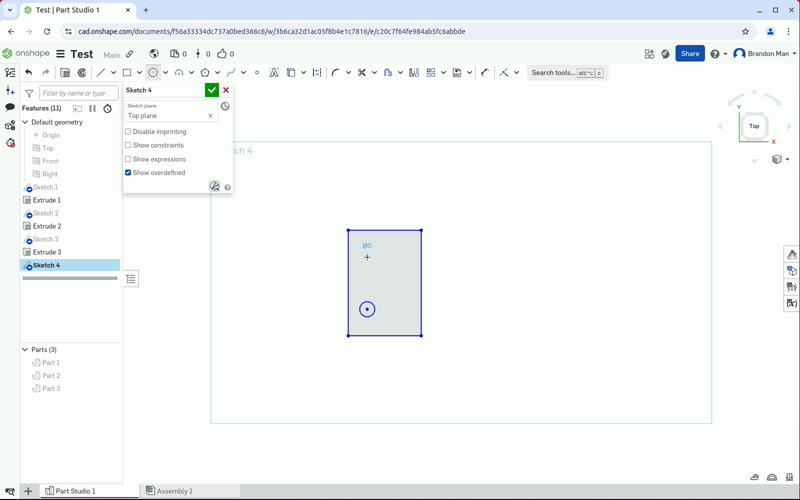
mouse_move(374, 256)
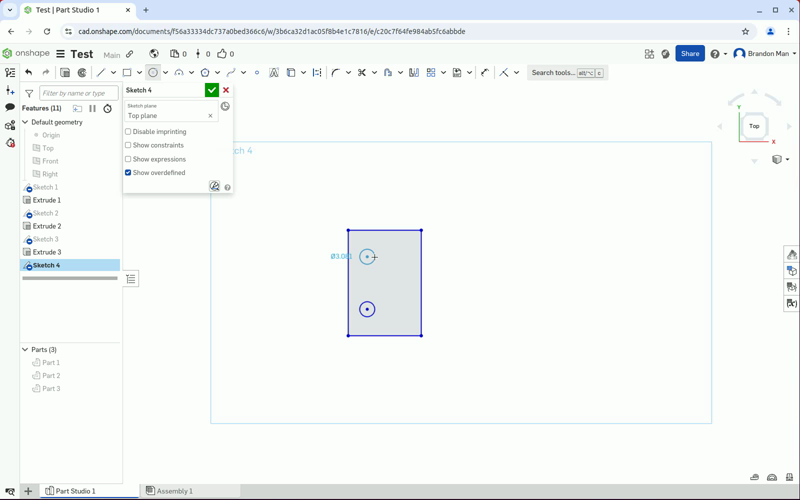
click(374, 256)
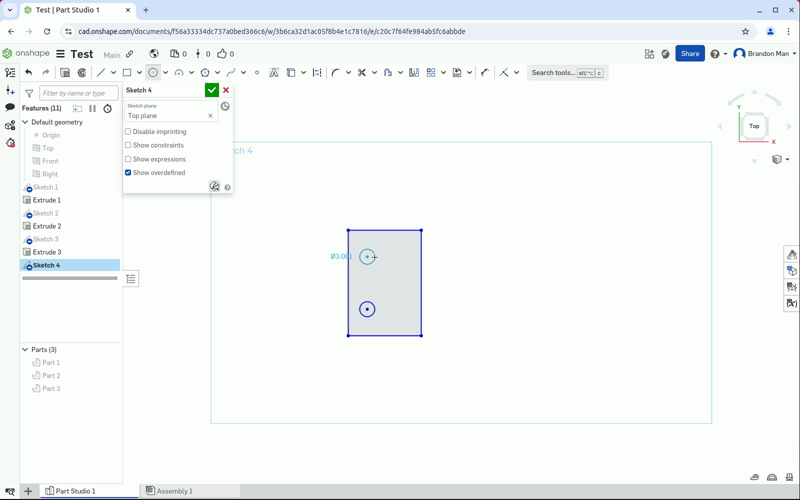
key(esc)
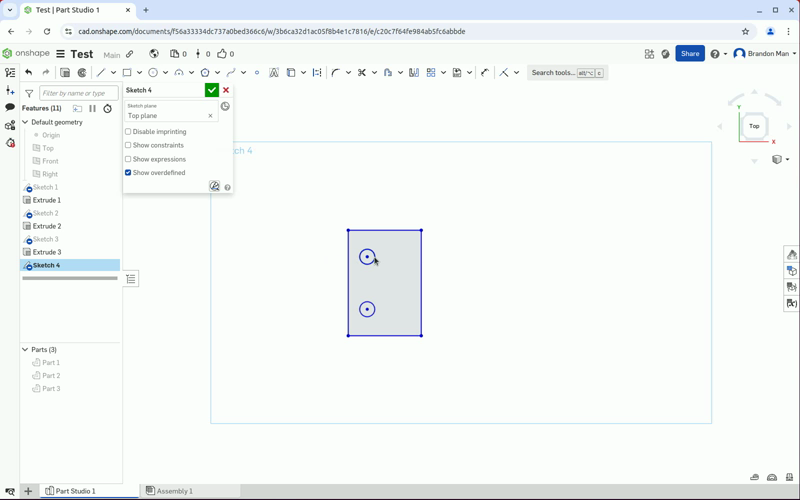
mouse_move(376, 270)
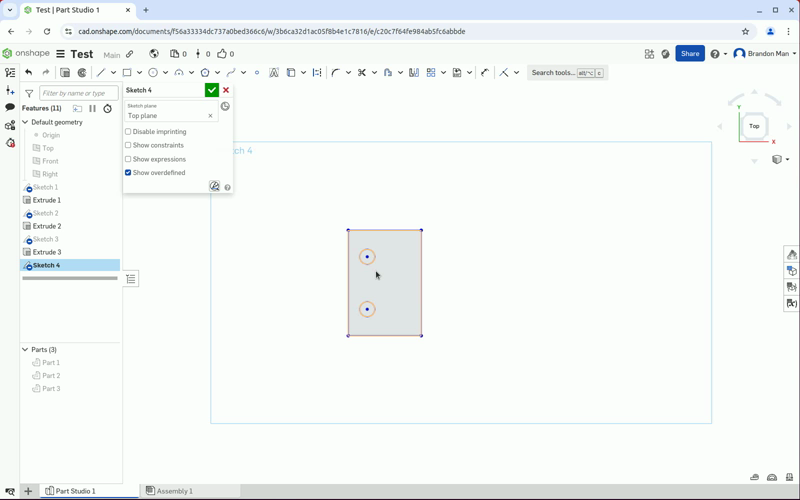
click(376, 270)
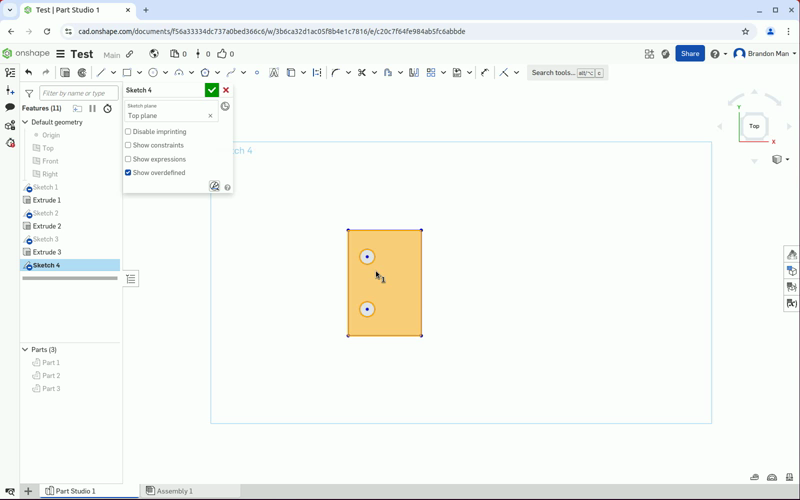
mouse_move(73, 352)
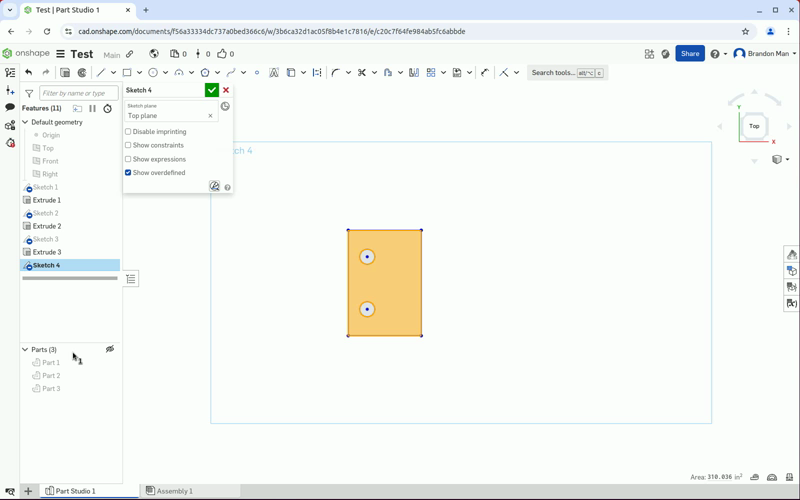
key(shift+y)
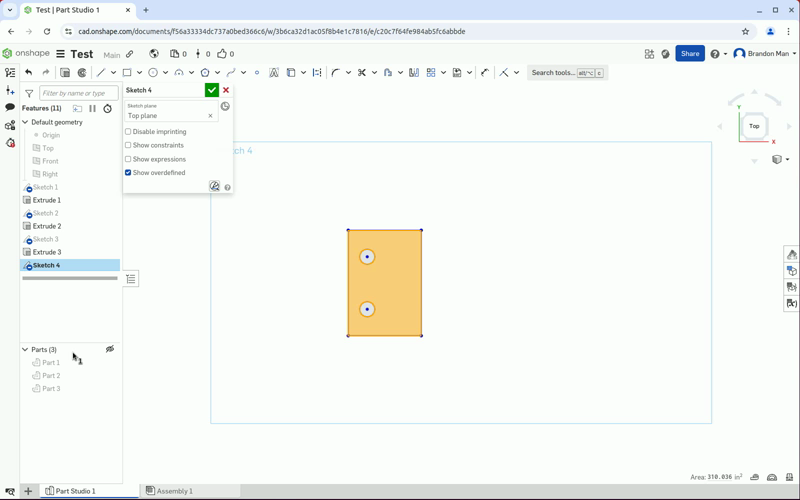
key(shift+e)
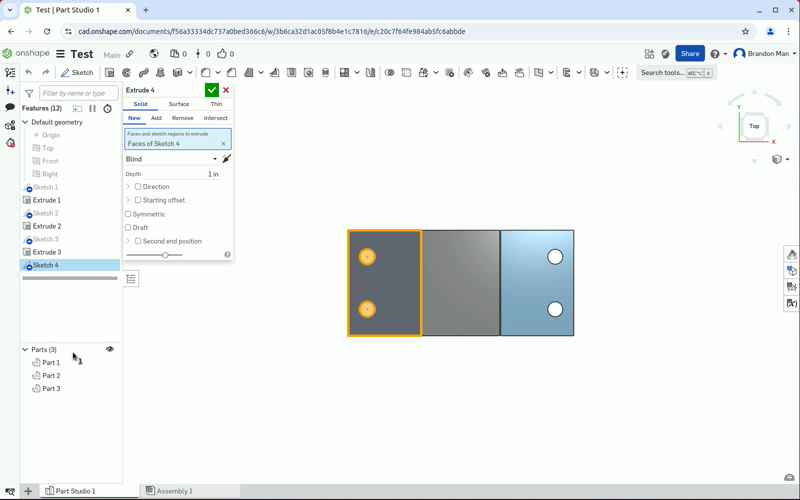
mouse_move(143, 106)
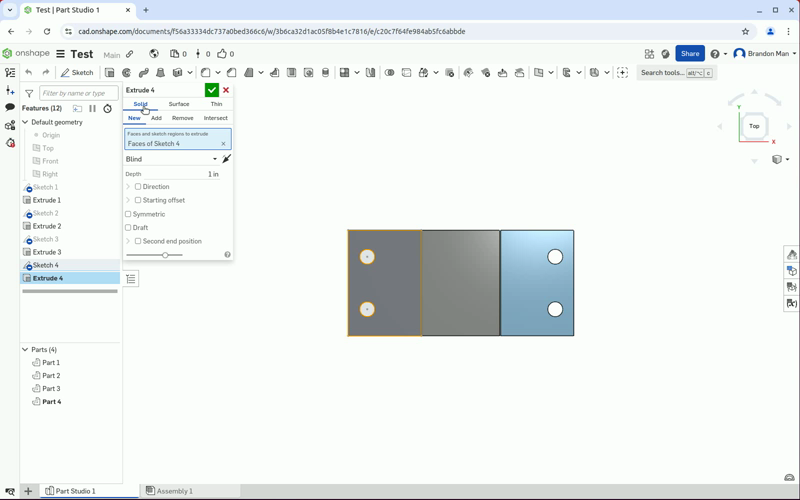
click(143, 106)
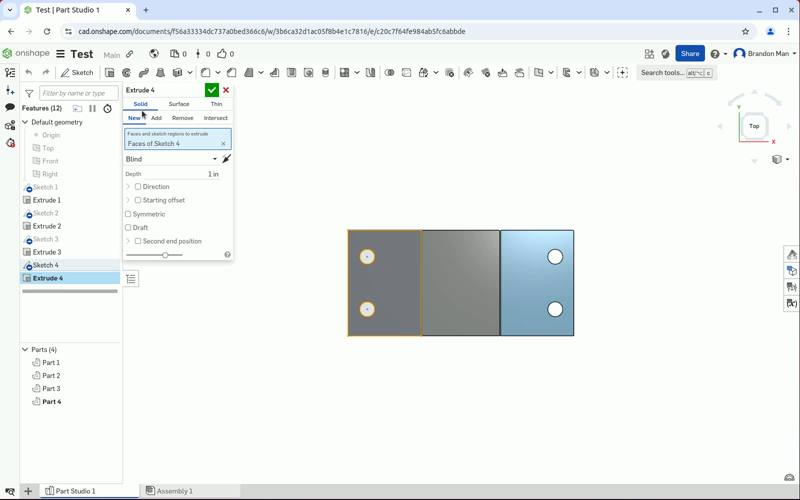
mouse_move(137, 120)
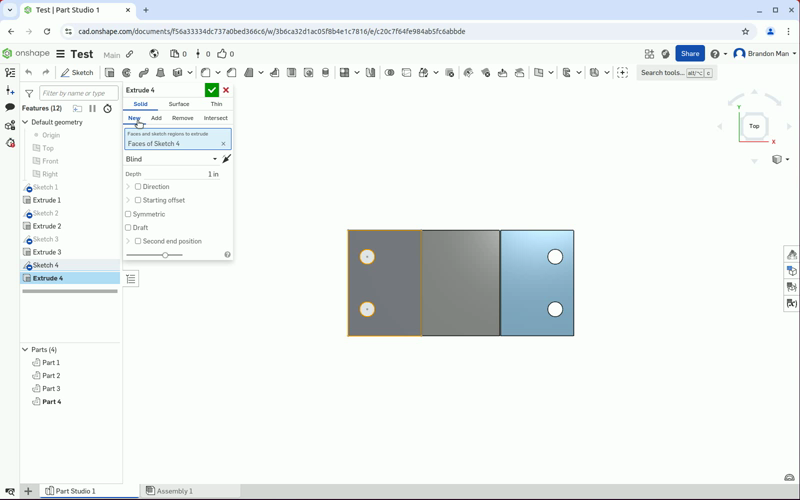
click(137, 120)
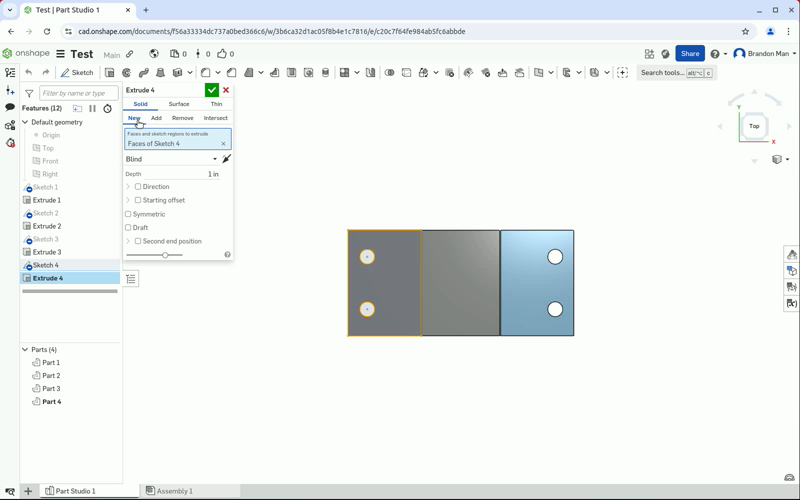
key(tab, 4)
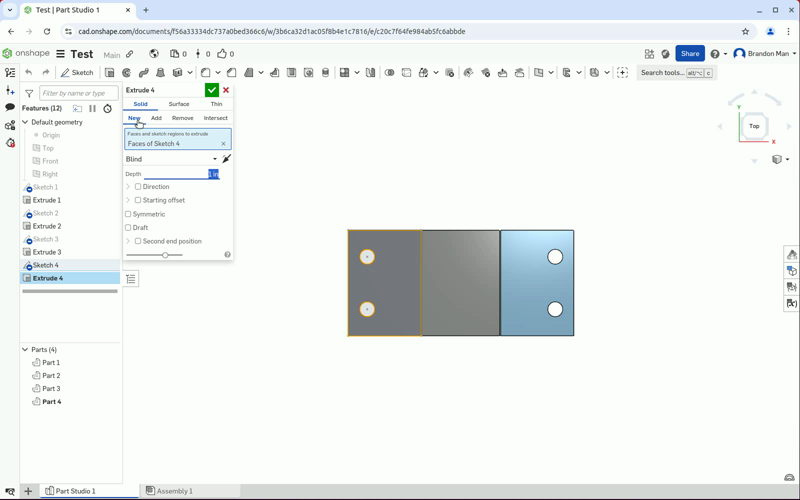
text(7.703)
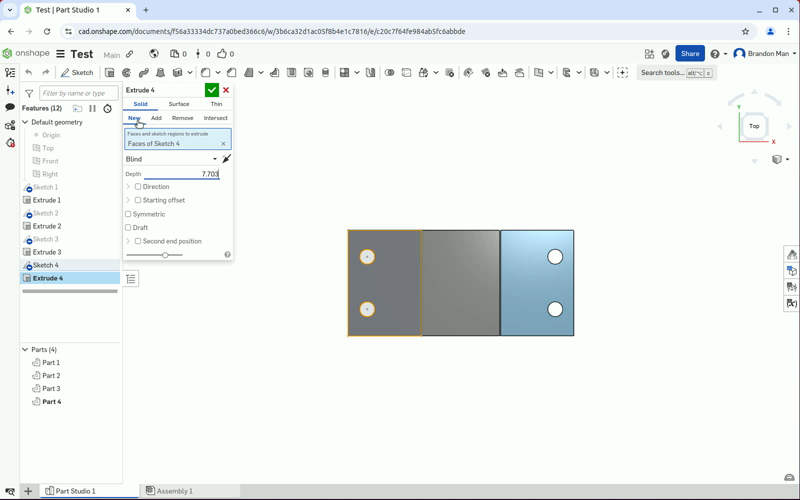
key(enter)
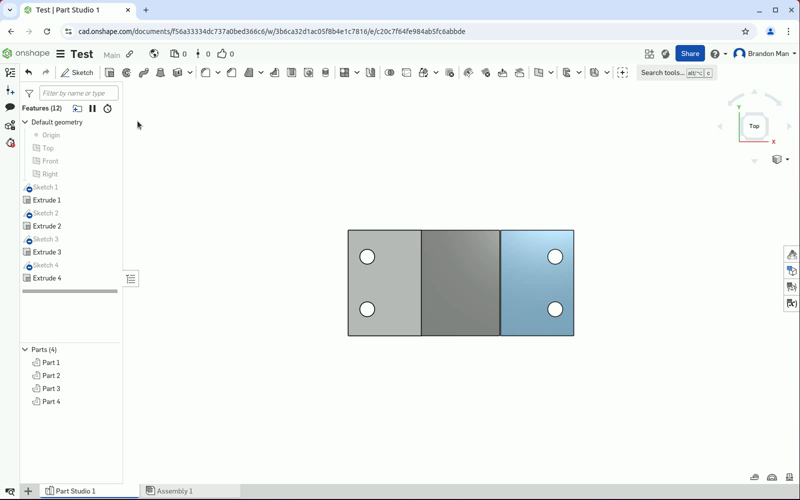
key(shift+h)
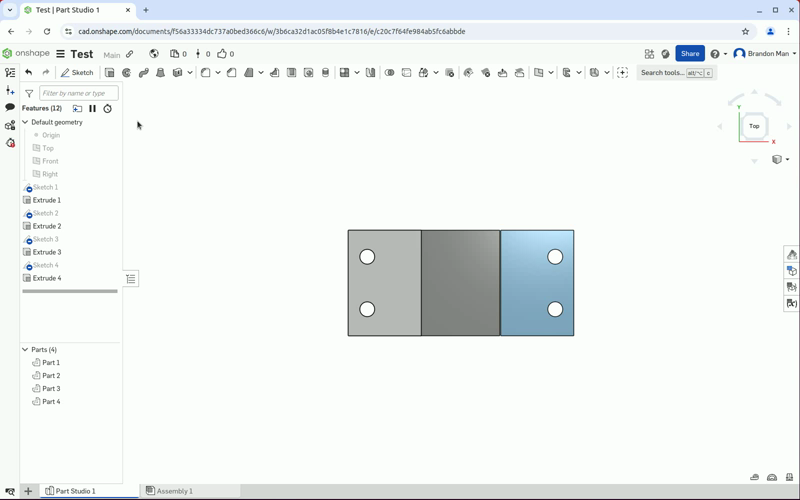
key(shift+h)
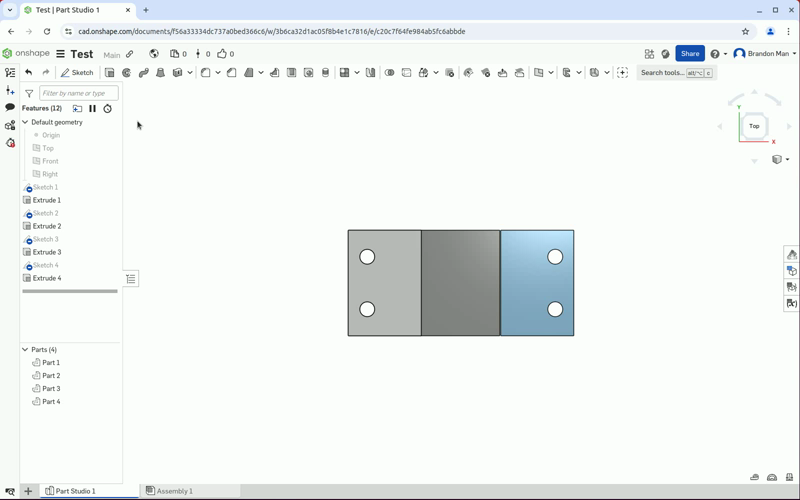
mouse_move(73, 189)
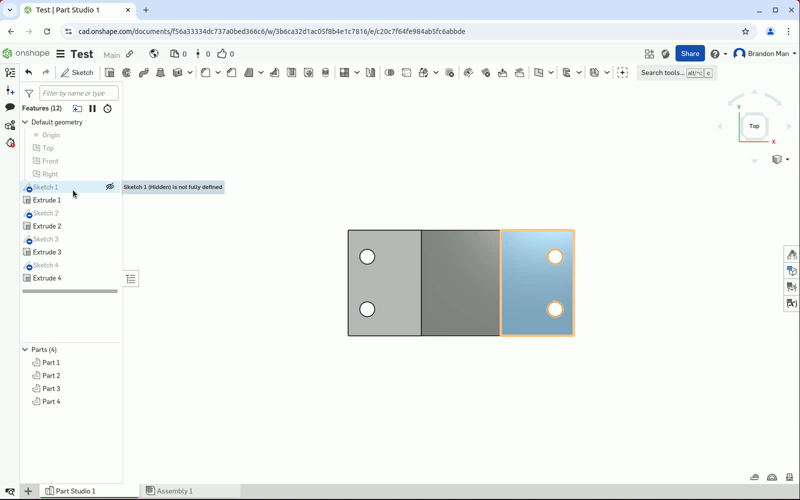
click(73, 189)
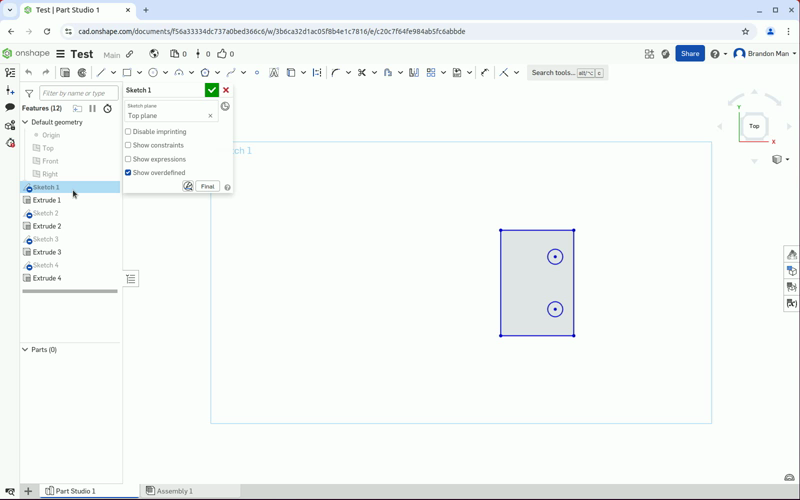
mouse_move(229, 92)
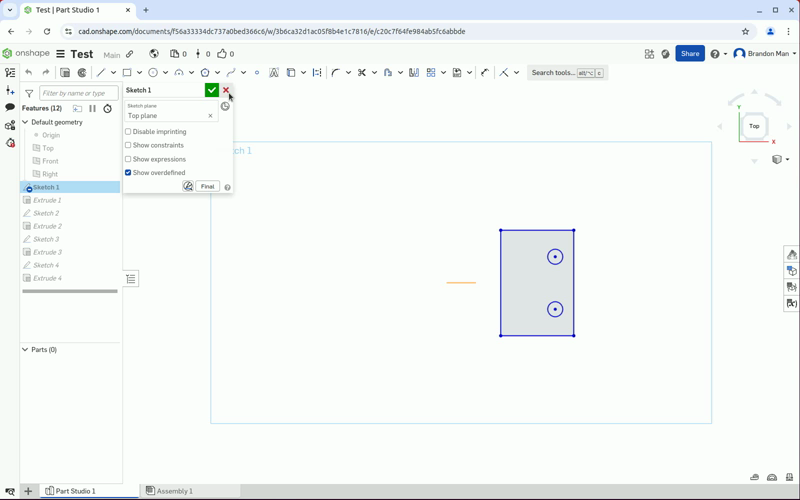
click(229, 92)
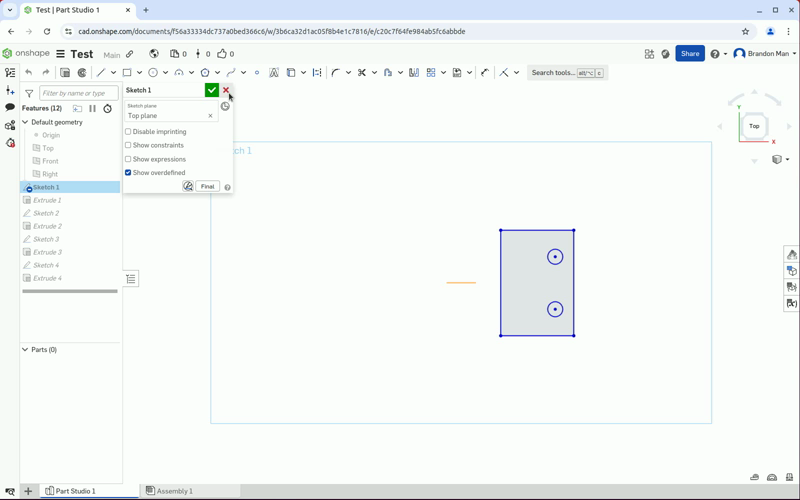
key(shift+s)
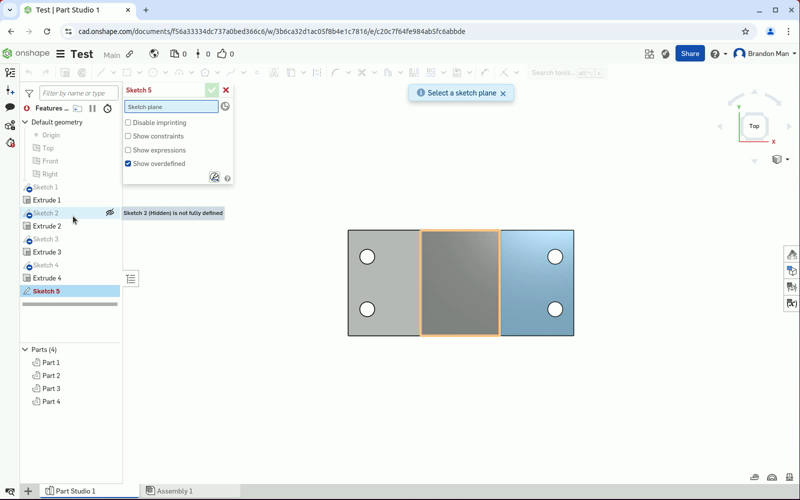
scroll(3)
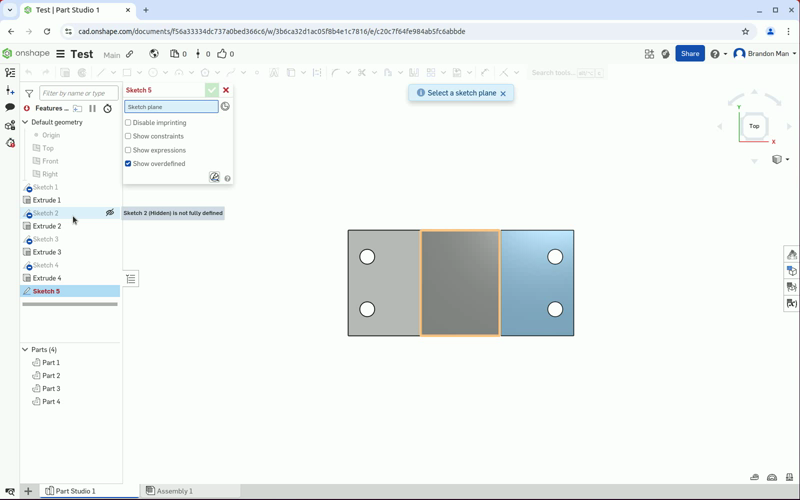
mouse_move(73, 150)
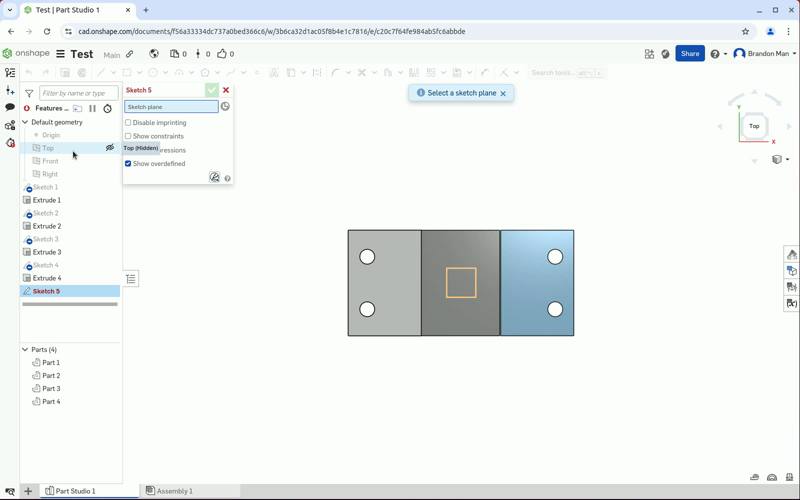
click(73, 150)
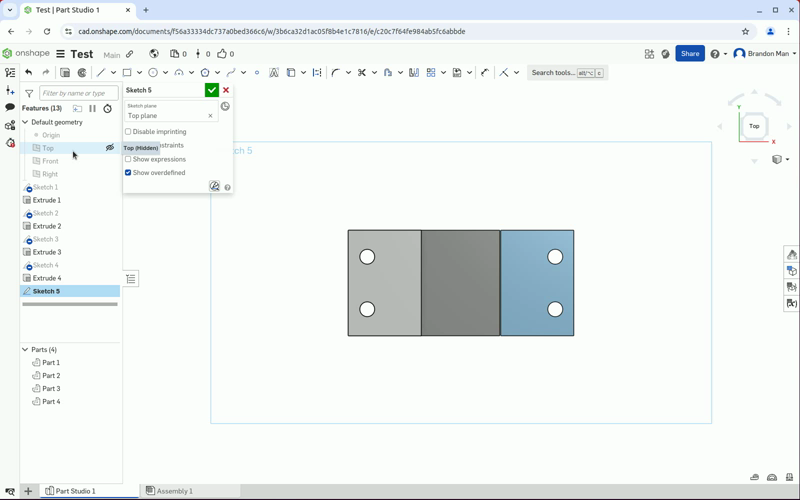
mouse_move(73, 352)
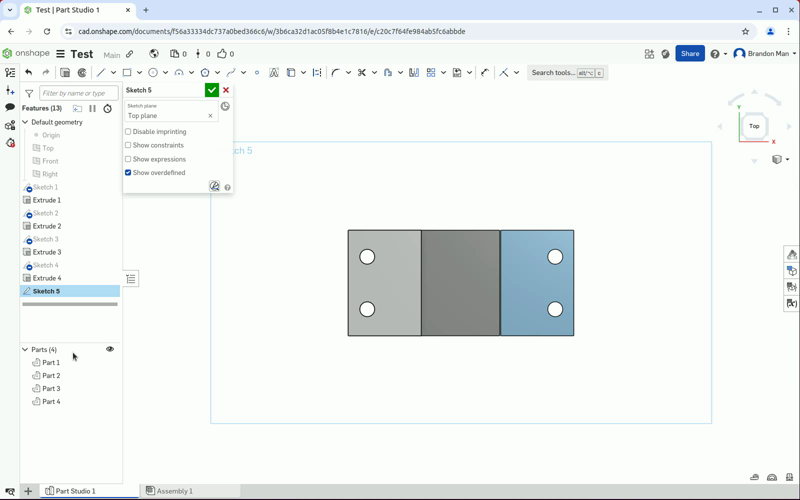
key(y)
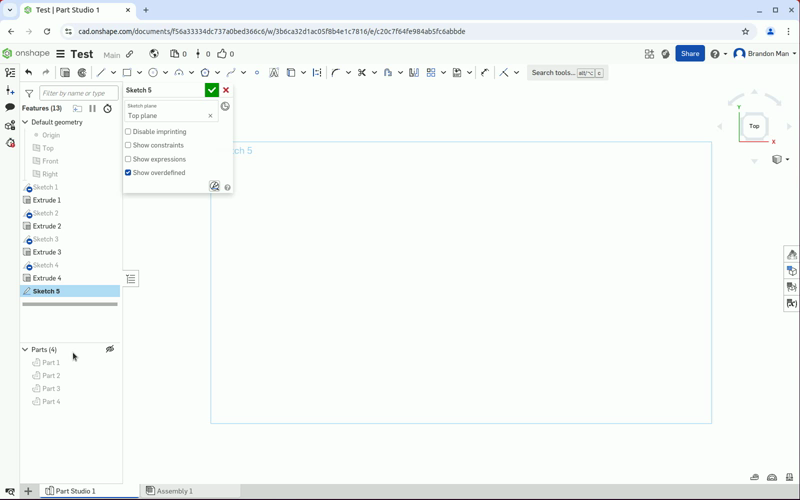
key(l)
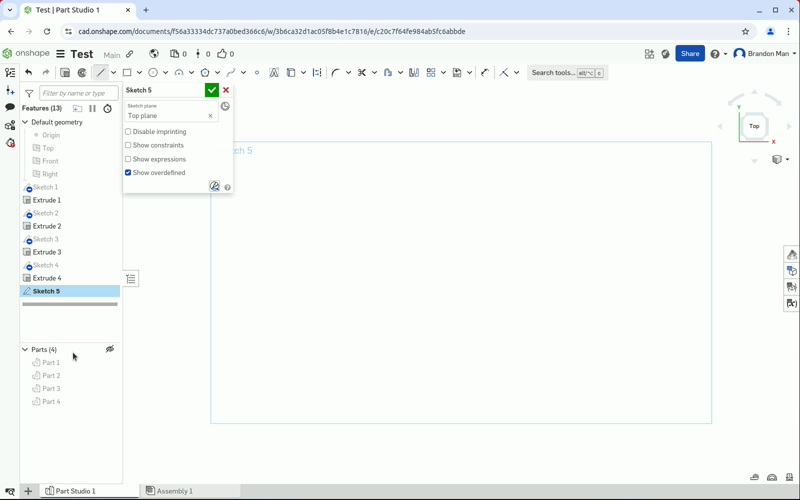
key_down(shift)
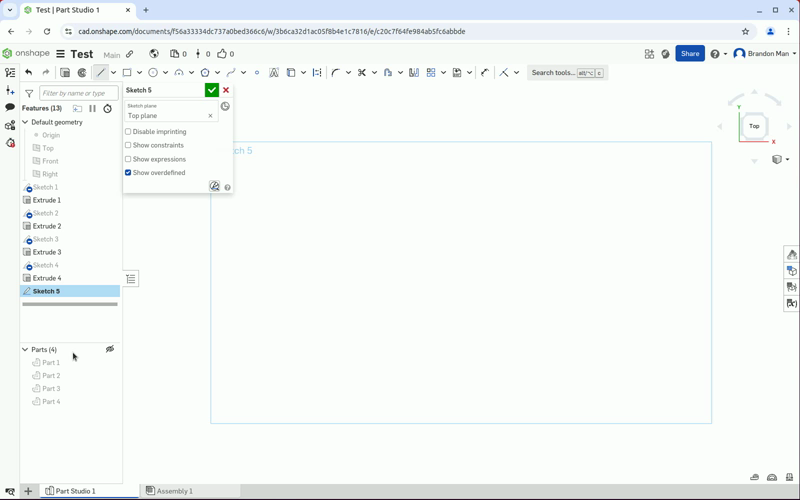
mouse_move(500, 335)
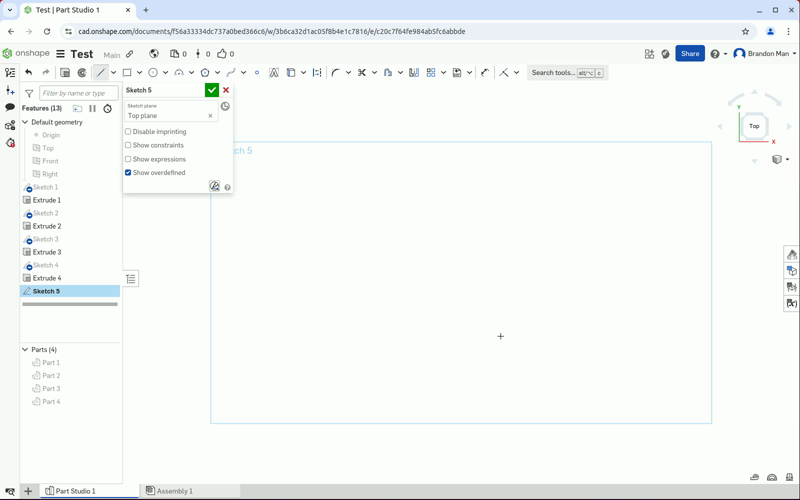
click(500, 335)
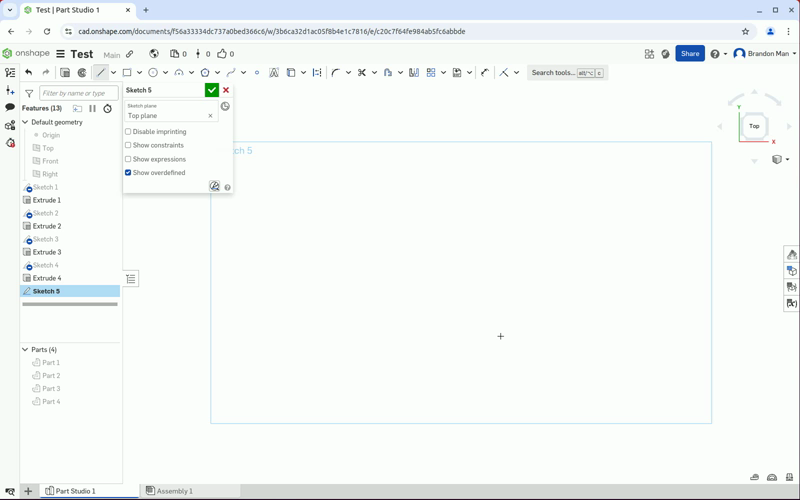
key_up(shift)
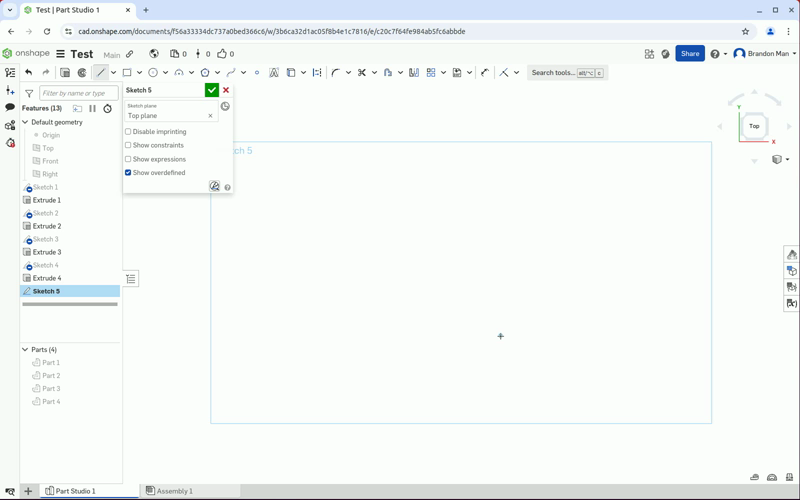
key_down(shift)
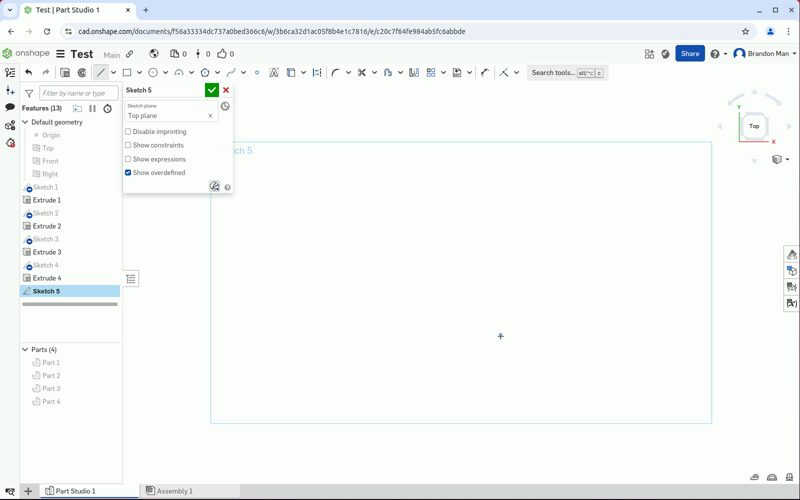
mouse_move(573, 335)
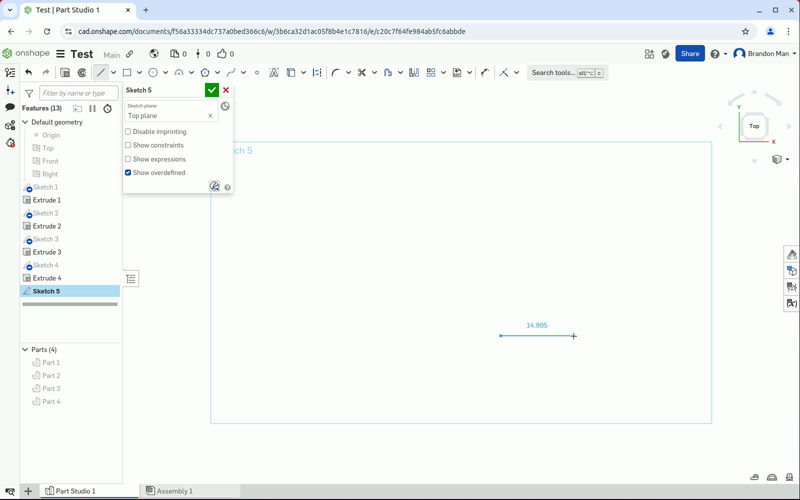
click(573, 335)
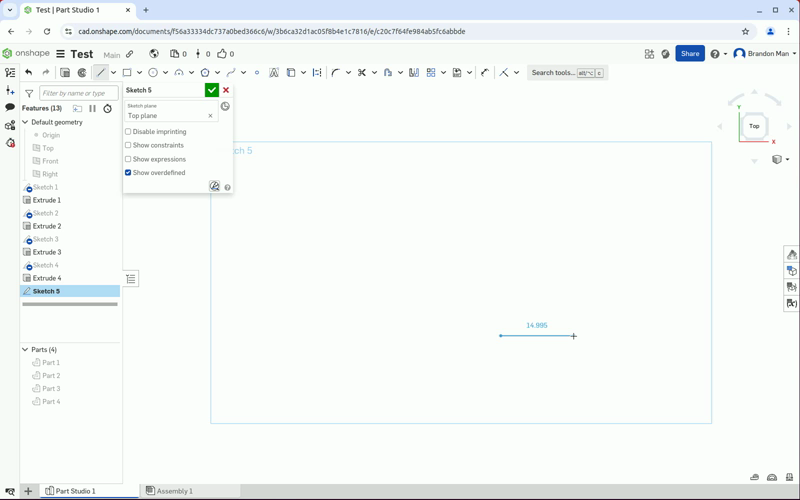
key_up(shift)
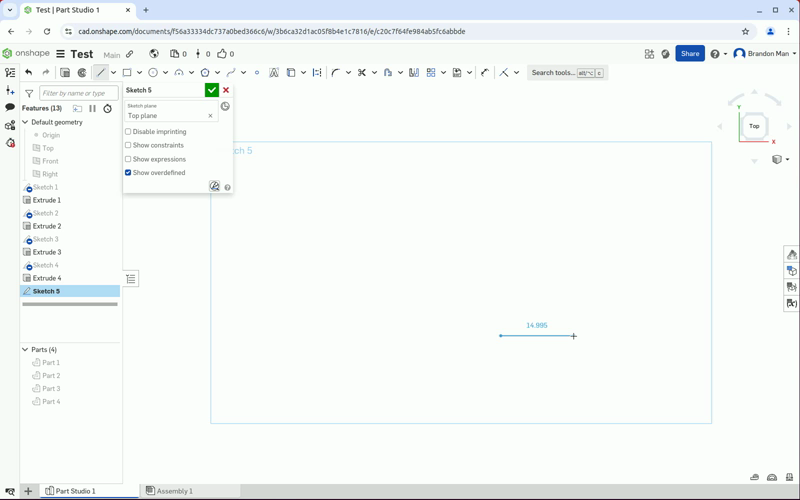
key_down(shift)
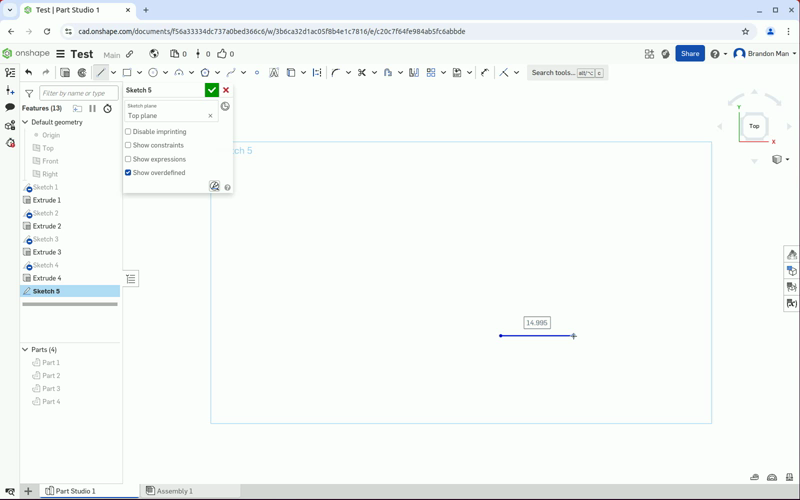
mouse_move(573, 230)
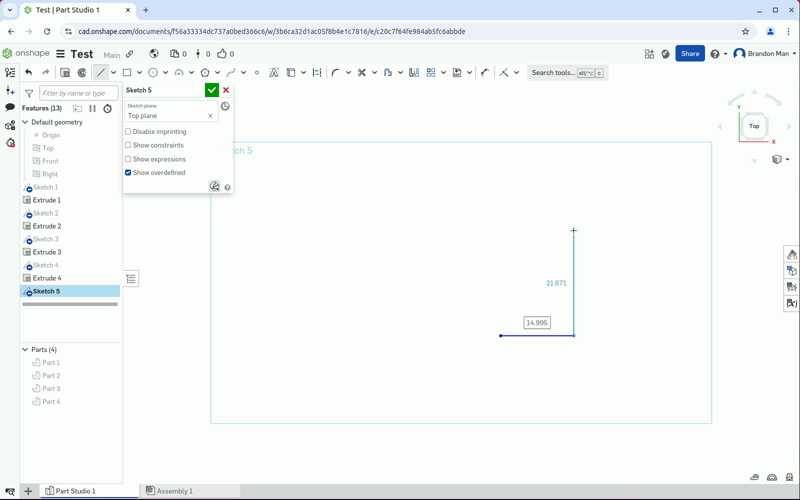
click(573, 230)
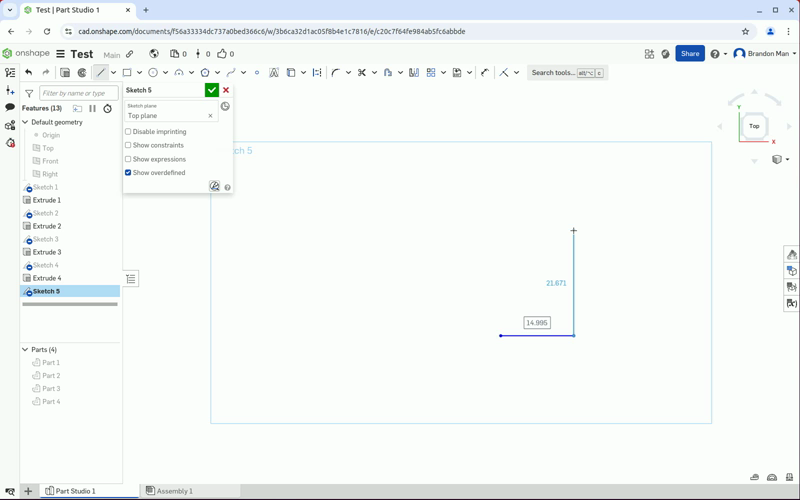
key_up(shift)
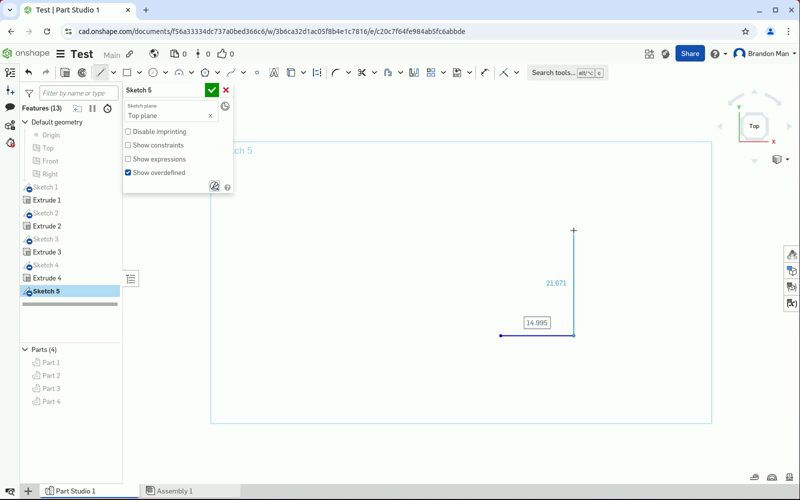
key_down(shift)
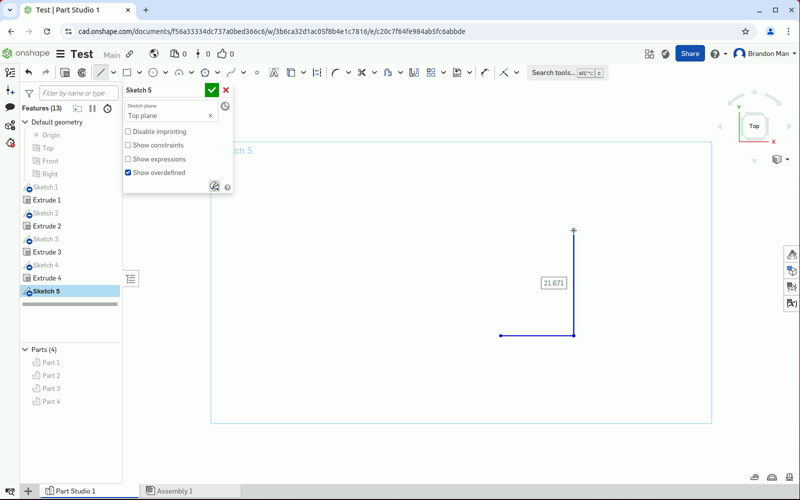
mouse_move(500, 230)
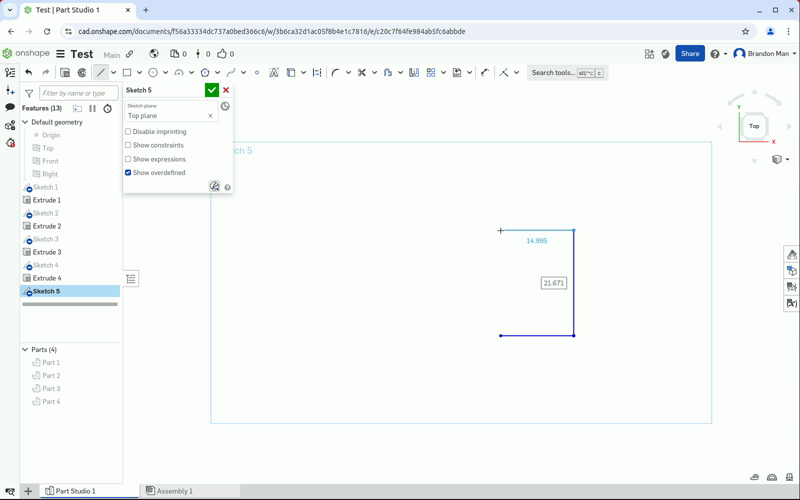
click(500, 230)
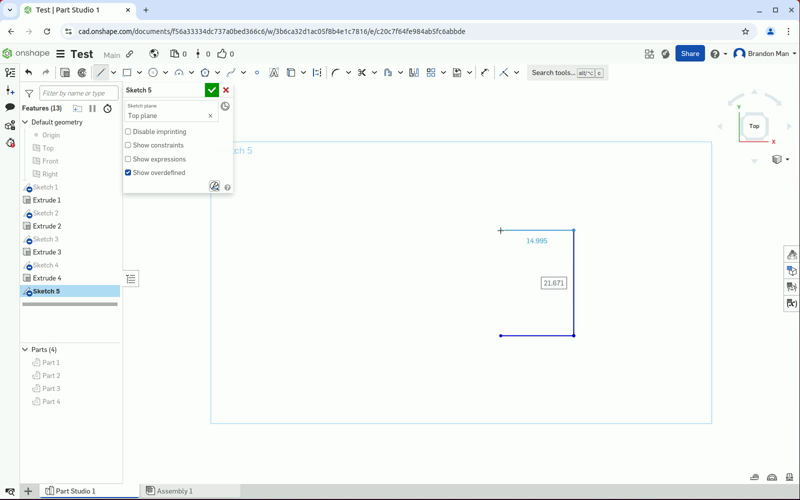
key_up(shift)
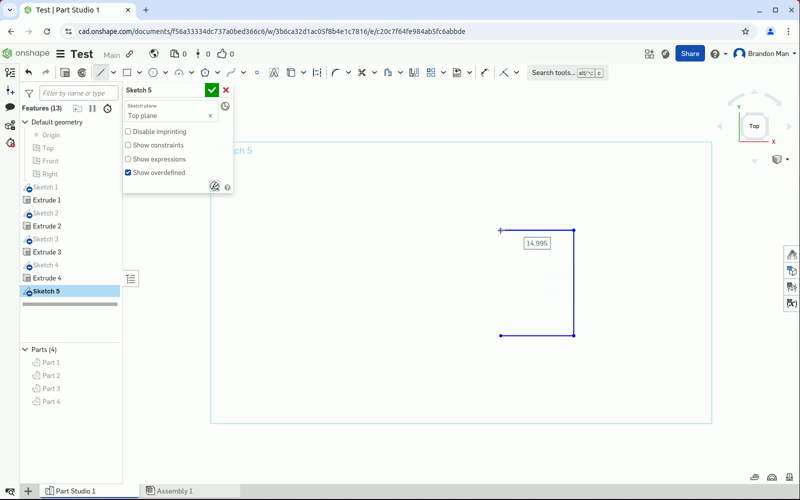
key_down(shift)
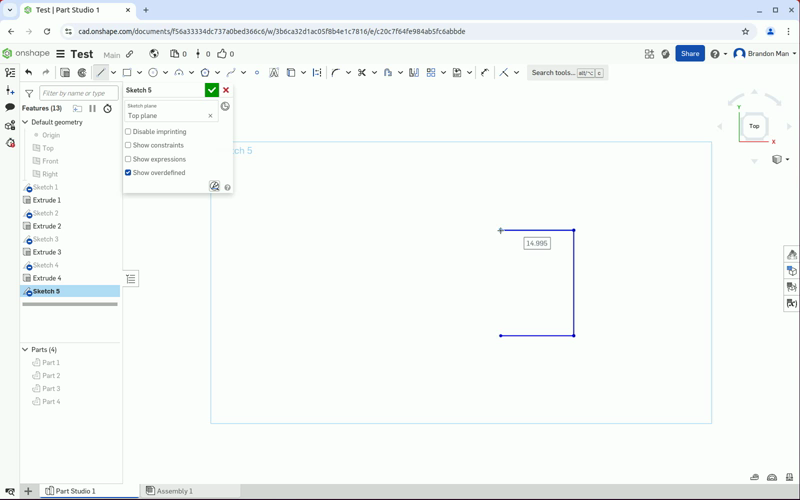
mouse_move(500, 335)
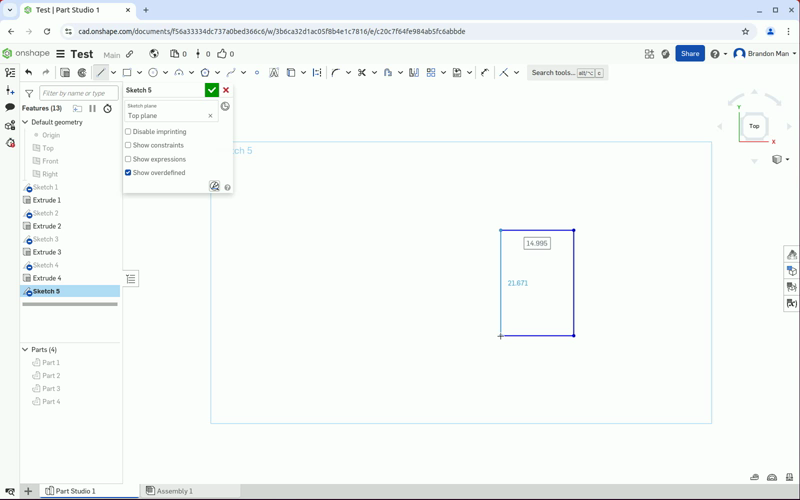
key_up(shift)
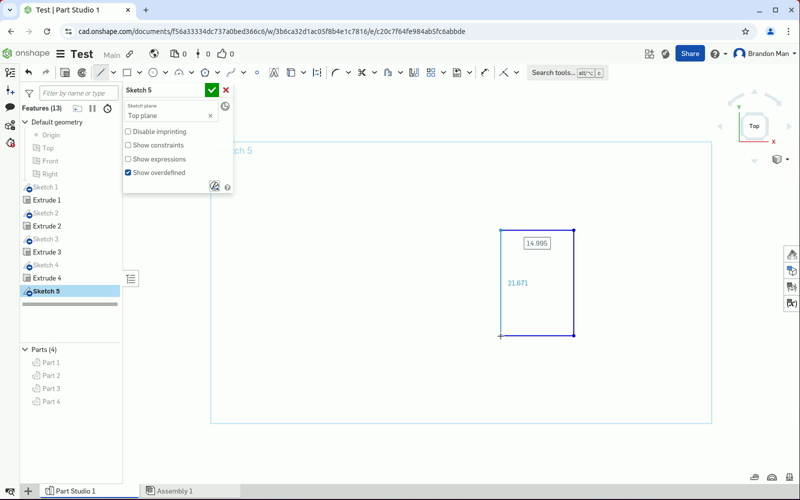
click(500, 335)
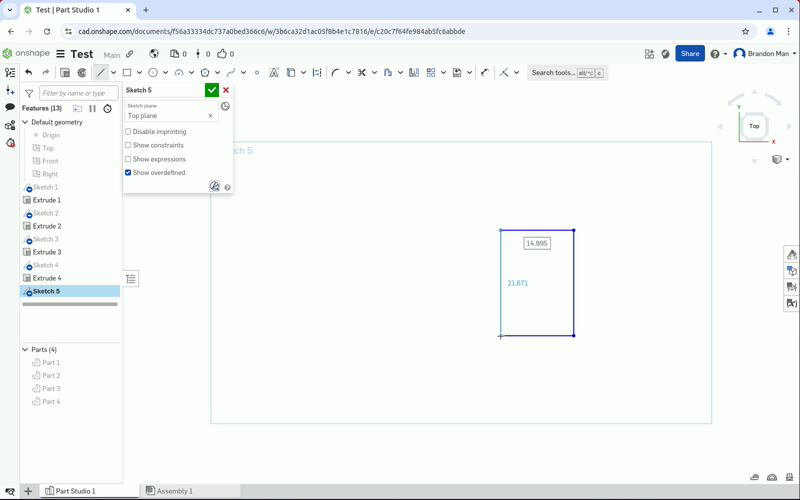
key(esc)
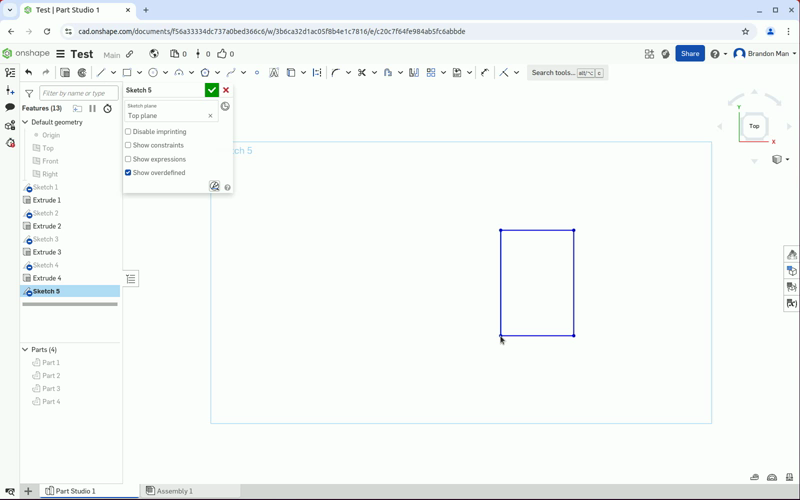
key(c)
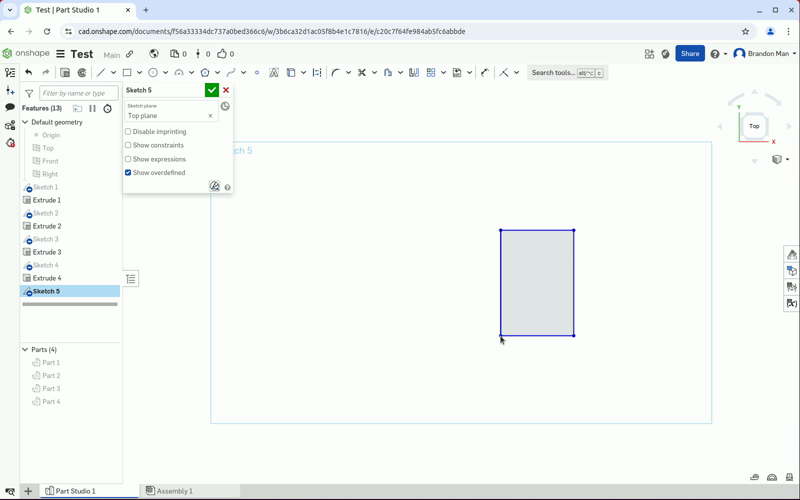
key_down(shift)
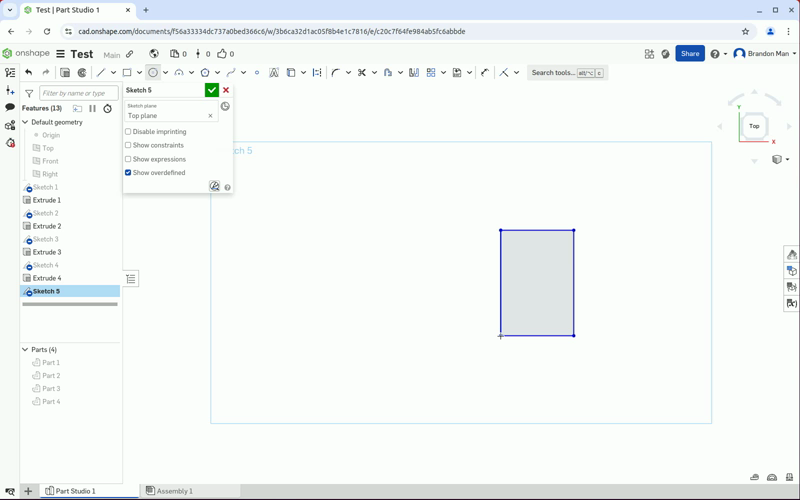
mouse_move(555, 309)
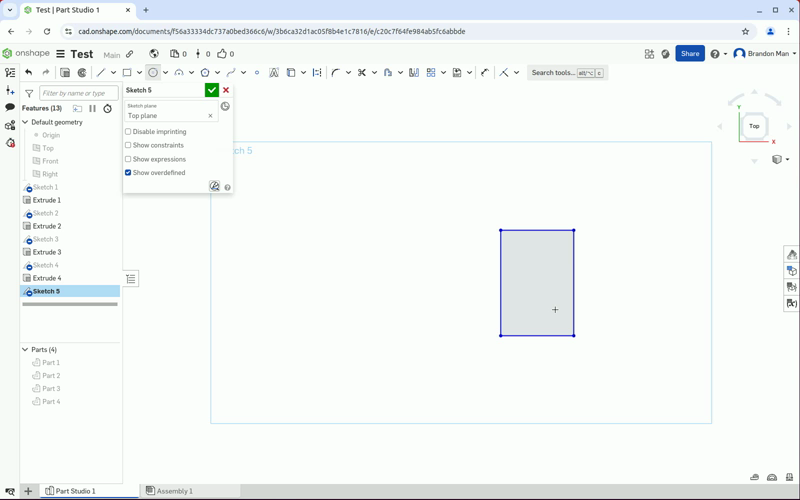
click(555, 309)
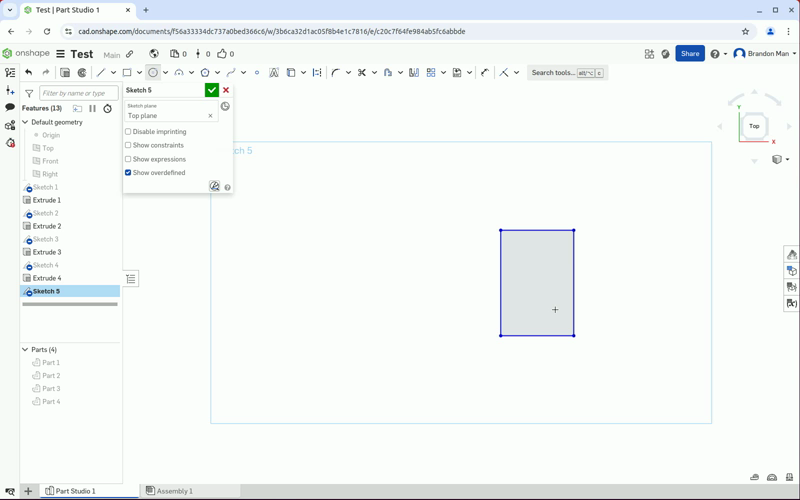
key_up(shift)
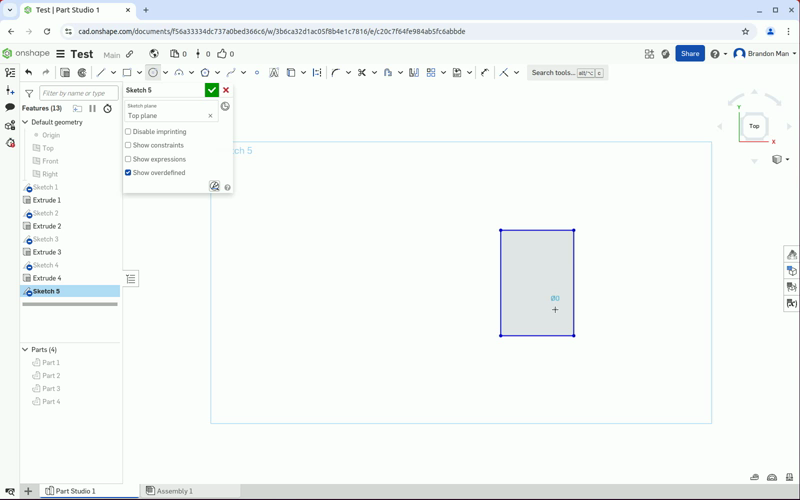
mouse_move(562, 309)
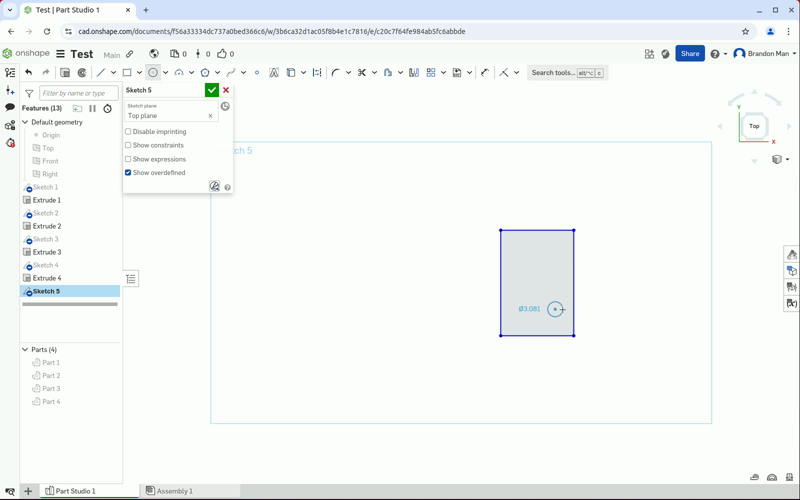
click(562, 309)
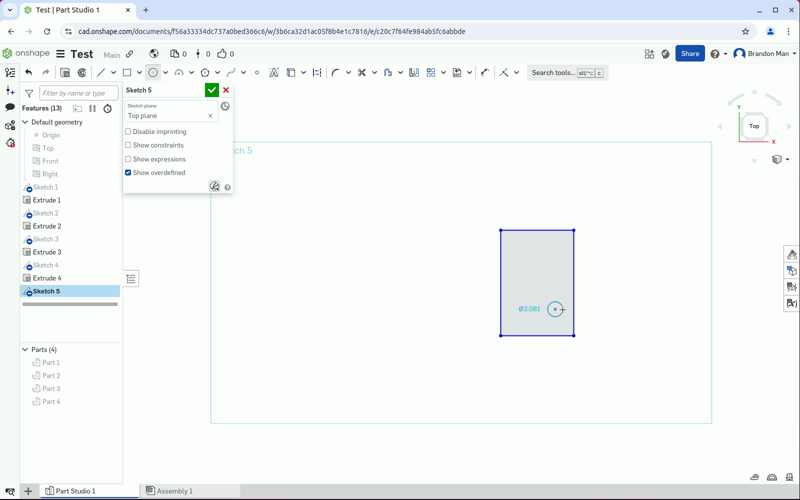
key(esc)
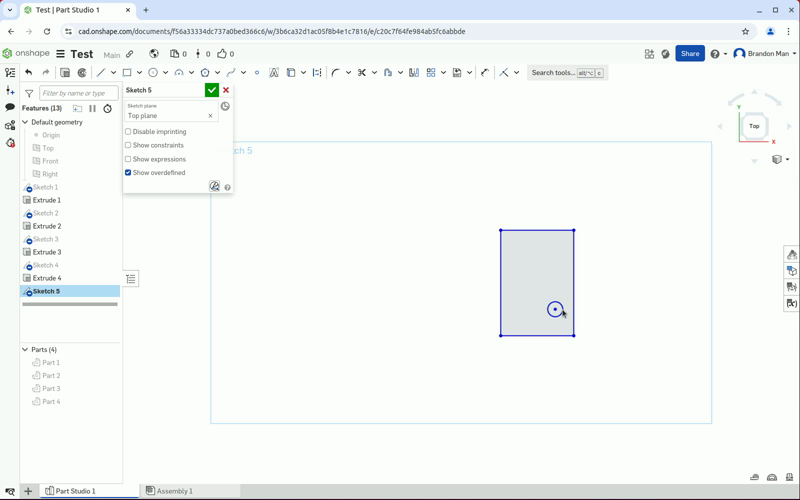
key(c)
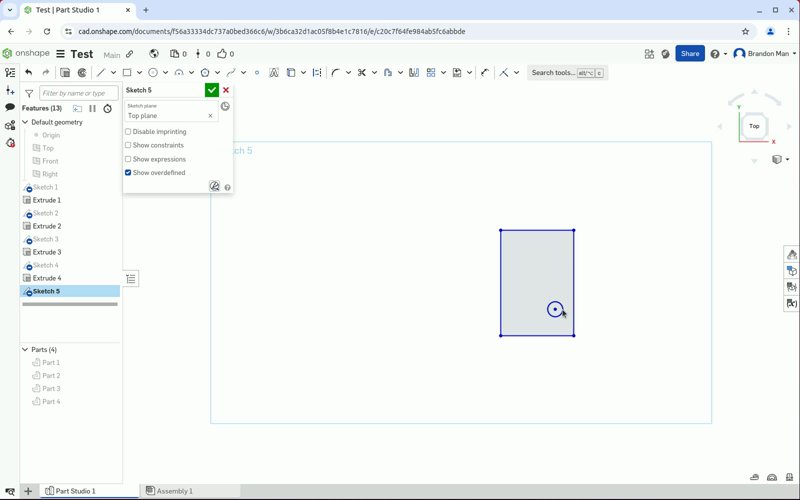
key_down(shift)
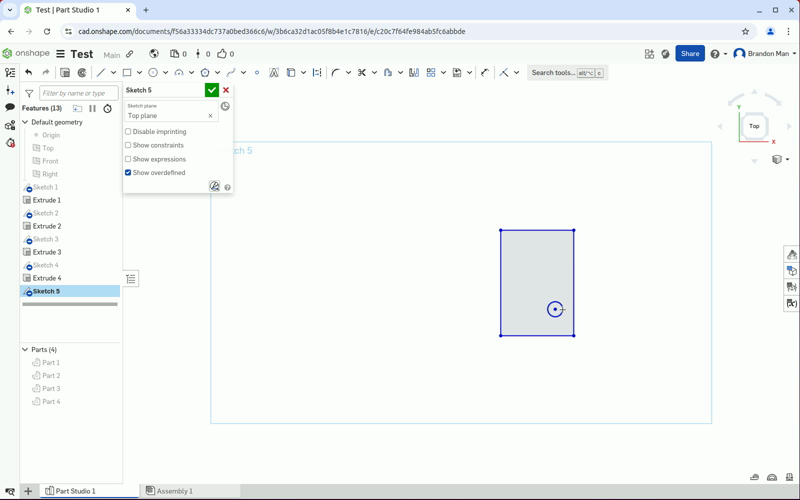
mouse_move(555, 256)
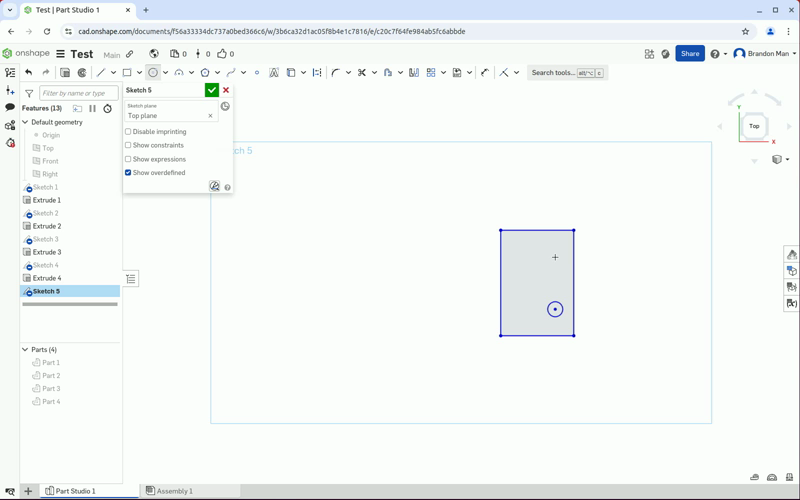
click(555, 256)
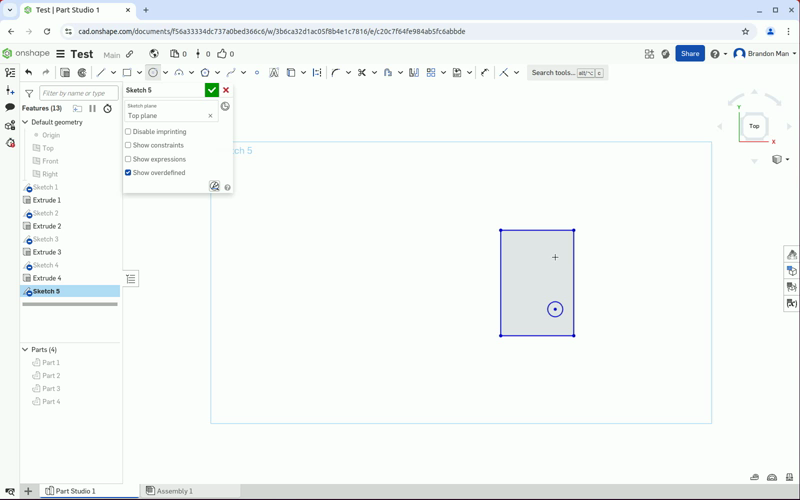
key_up(shift)
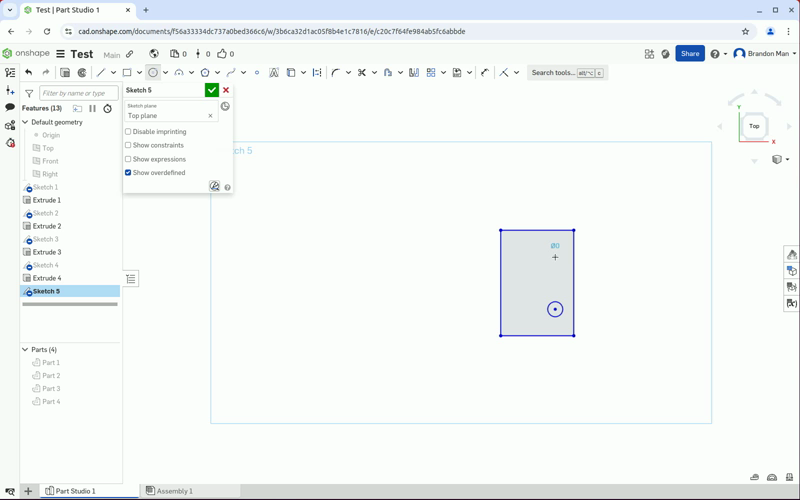
mouse_move(562, 256)
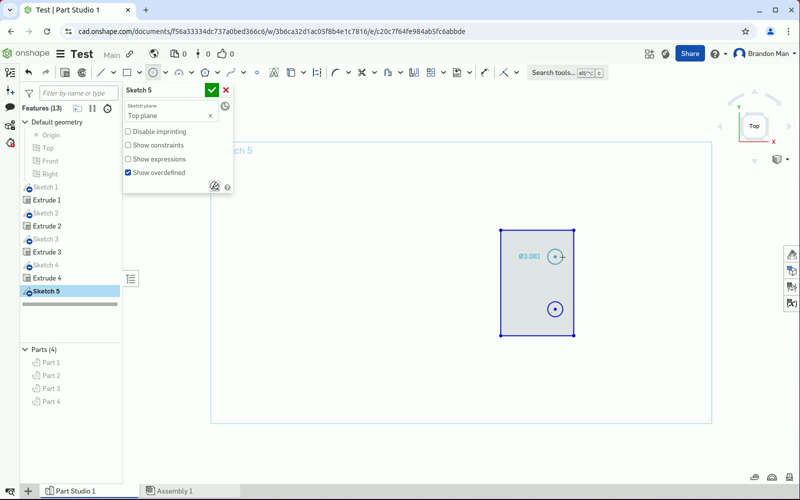
click(562, 256)
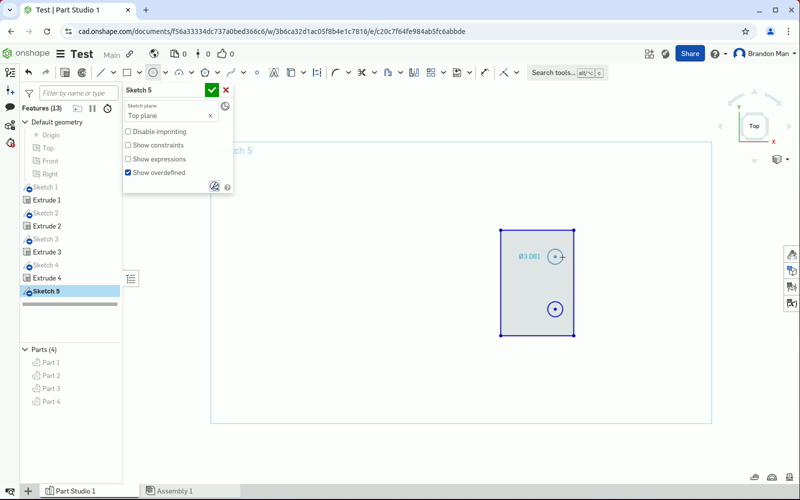
key(esc)
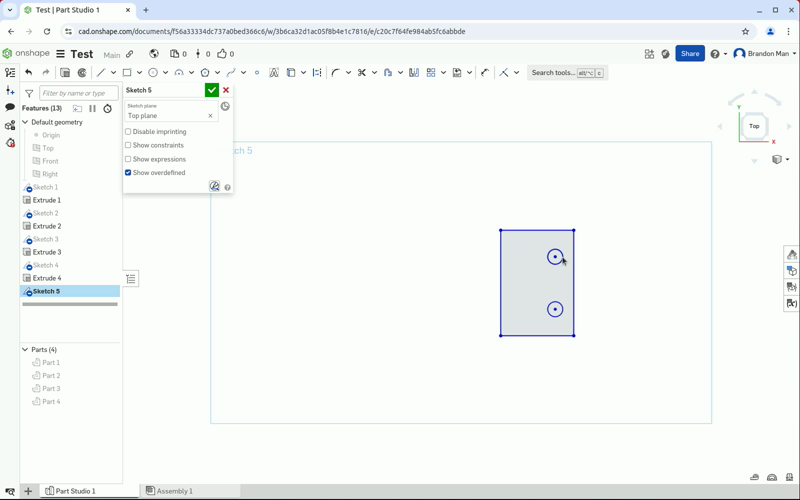
mouse_move(533, 288)
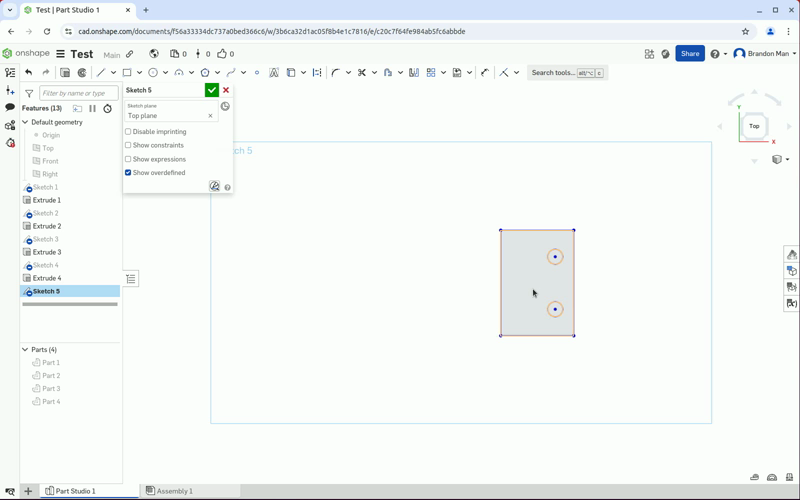
click(533, 288)
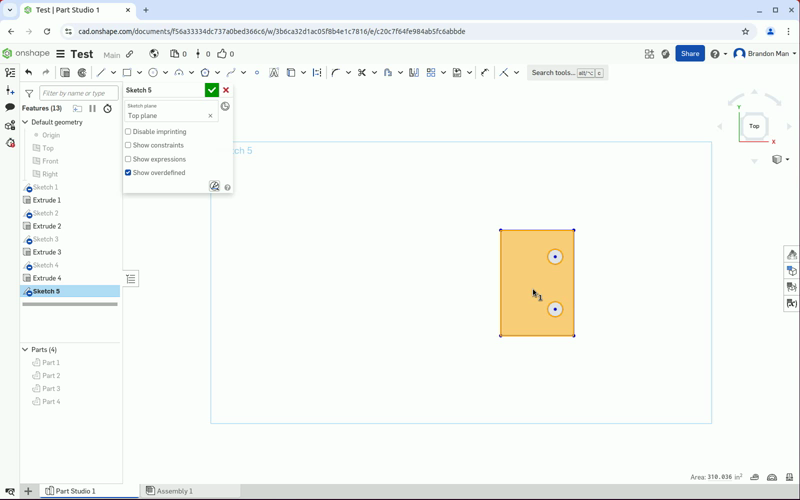
mouse_move(73, 352)
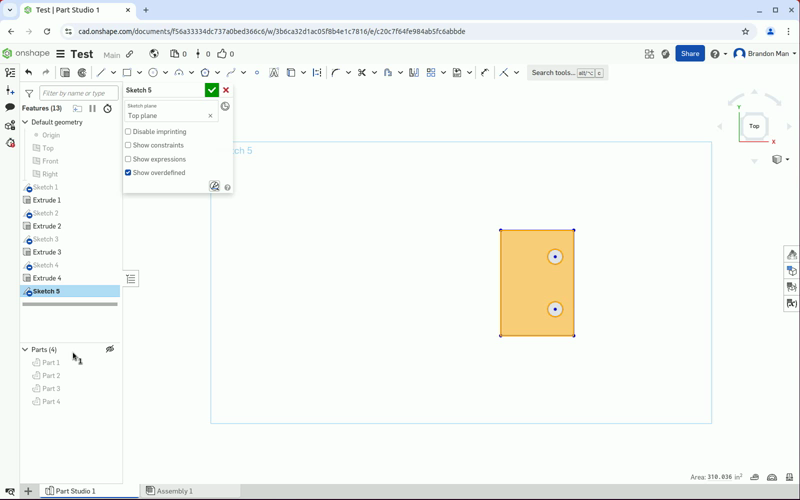
key(shift+y)
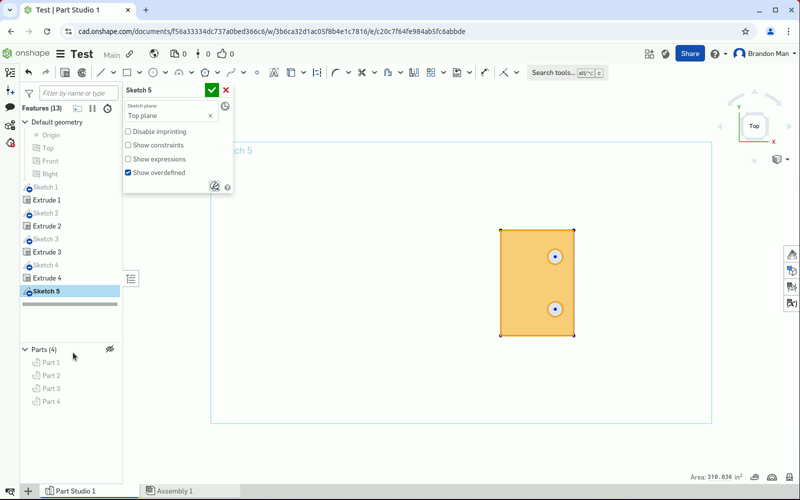
key(shift+e)
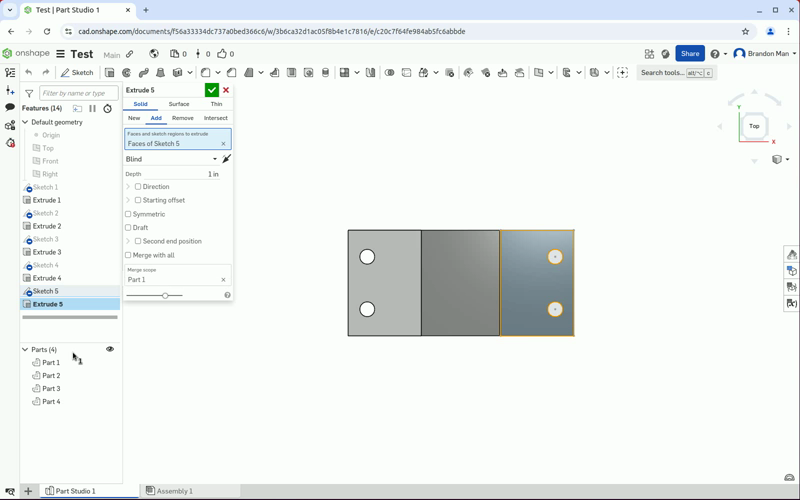
mouse_move(143, 106)
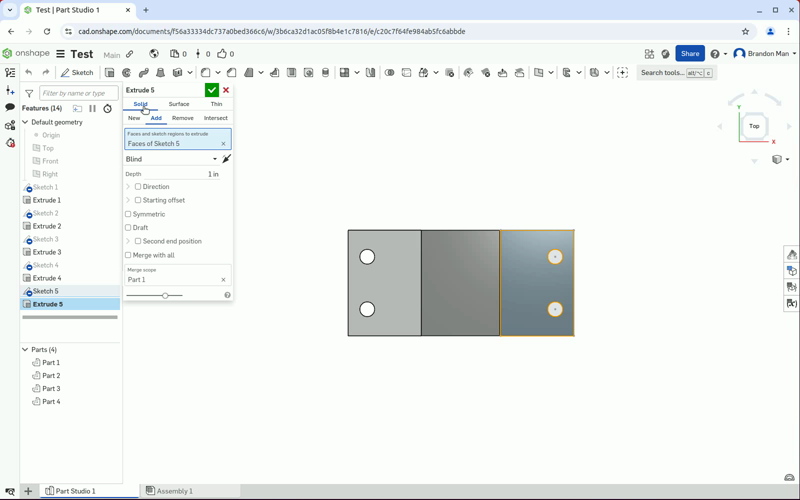
click(143, 106)
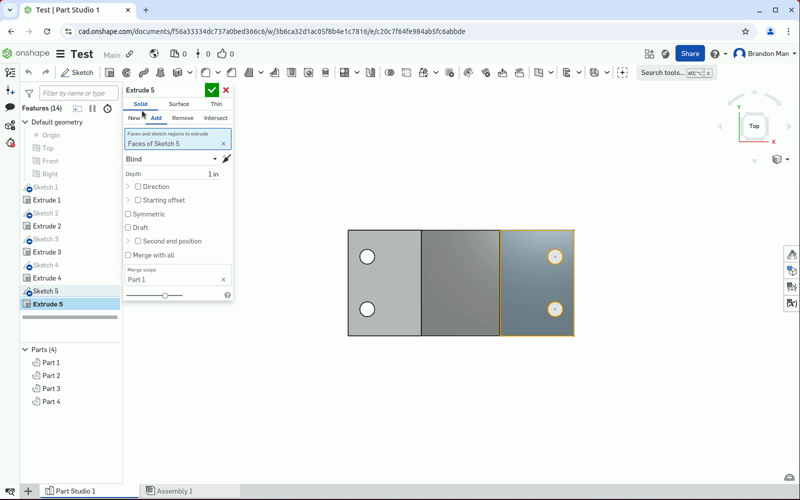
mouse_move(137, 120)
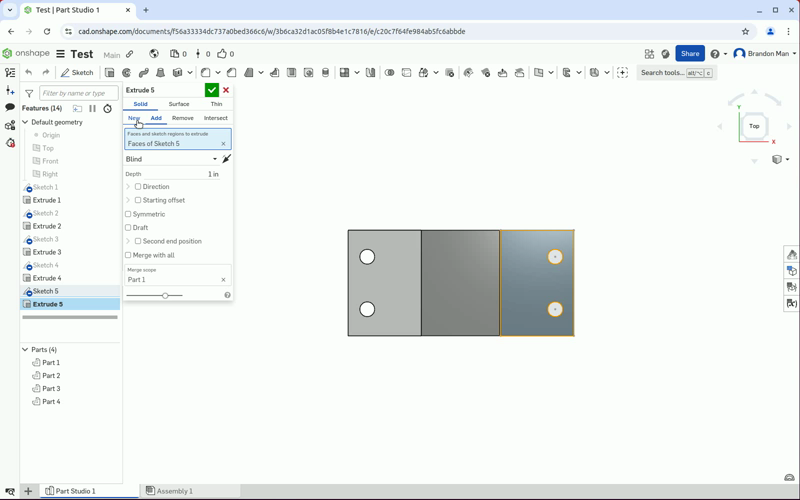
click(137, 120)
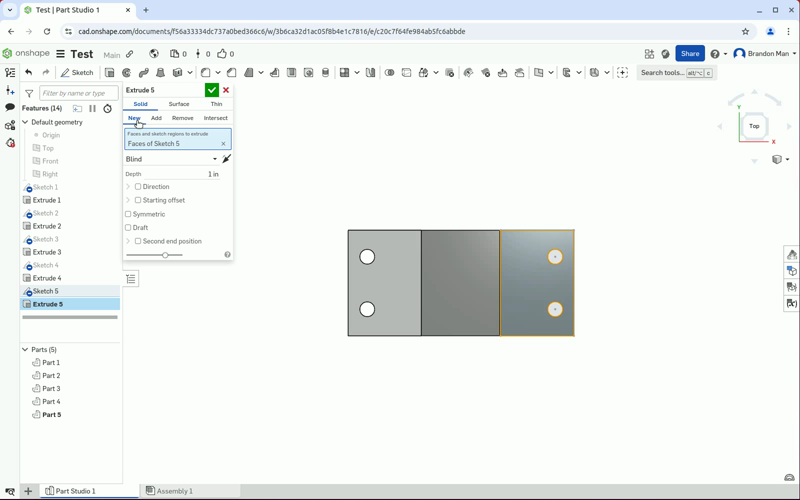
key(tab, 4)
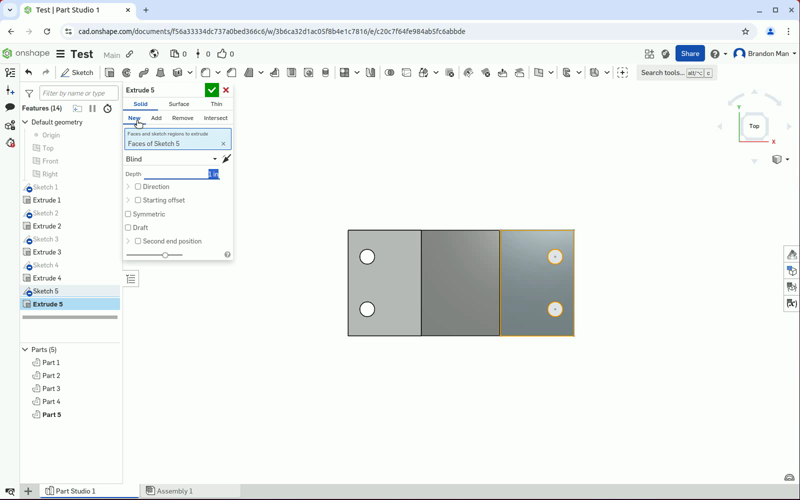
text(7.703)
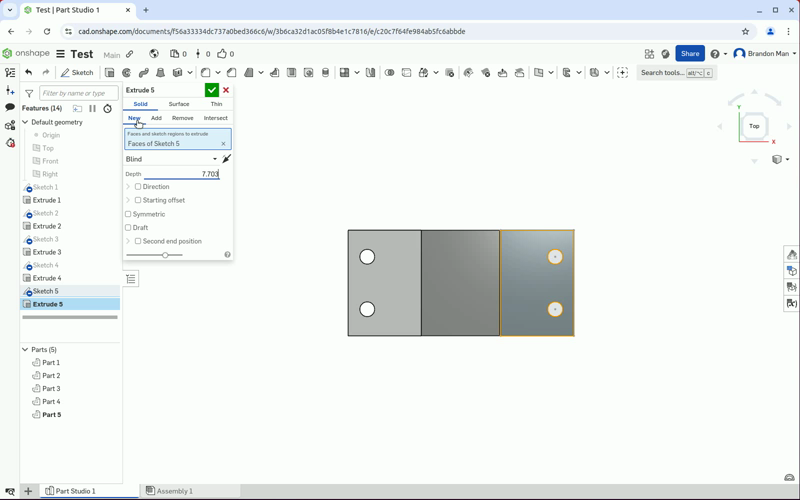
key(enter)
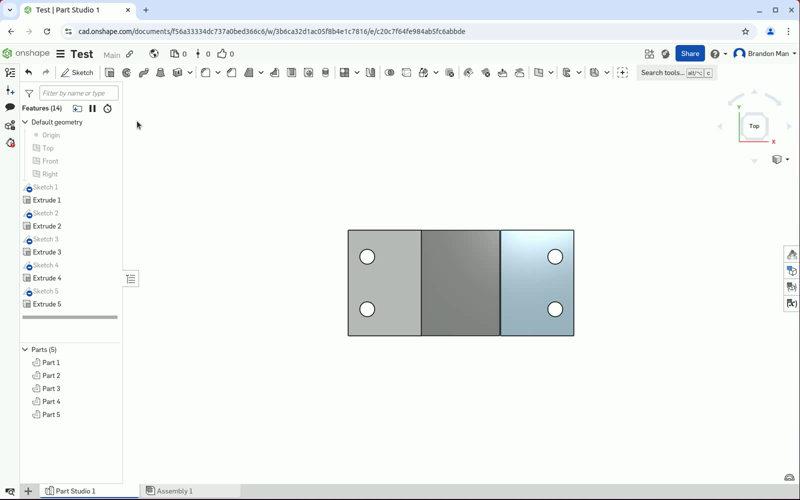
key(shift+h)
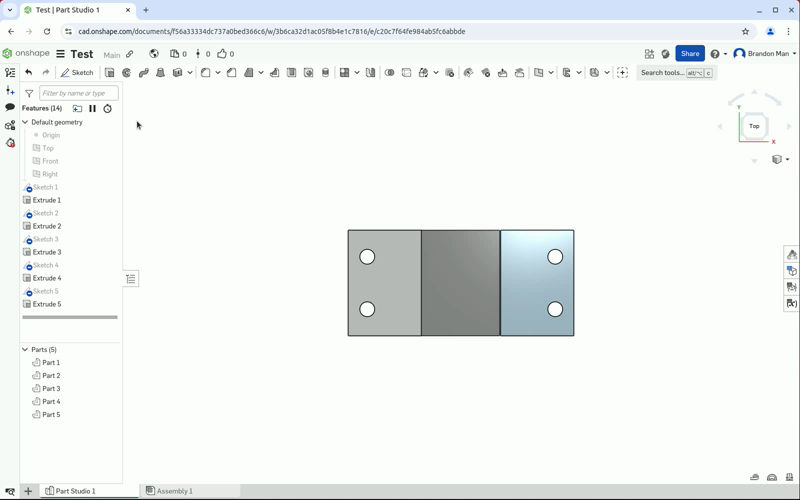
key(shift+h)
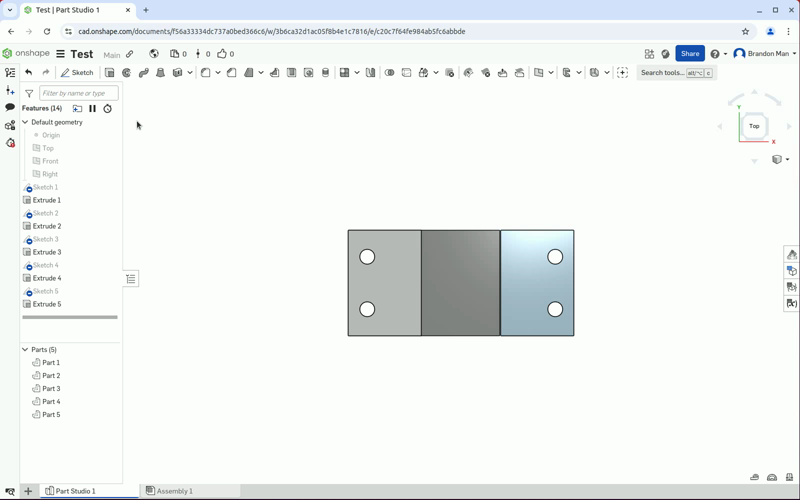
key(shift+7)
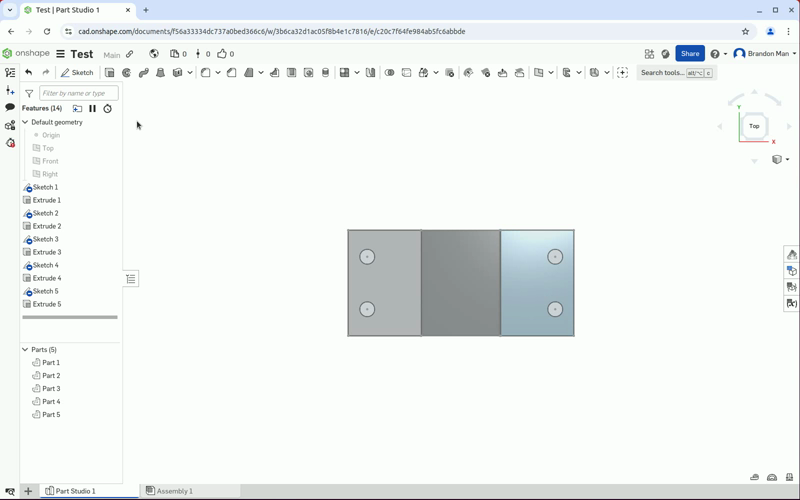
key(up, 3)
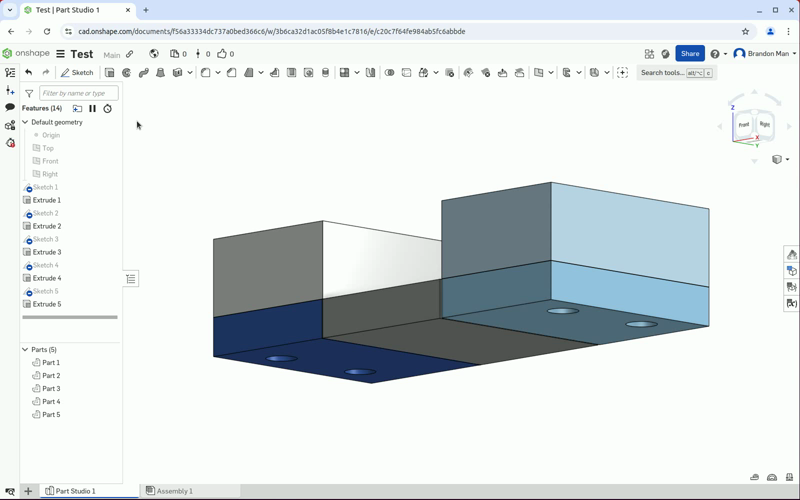
key(left, 3)
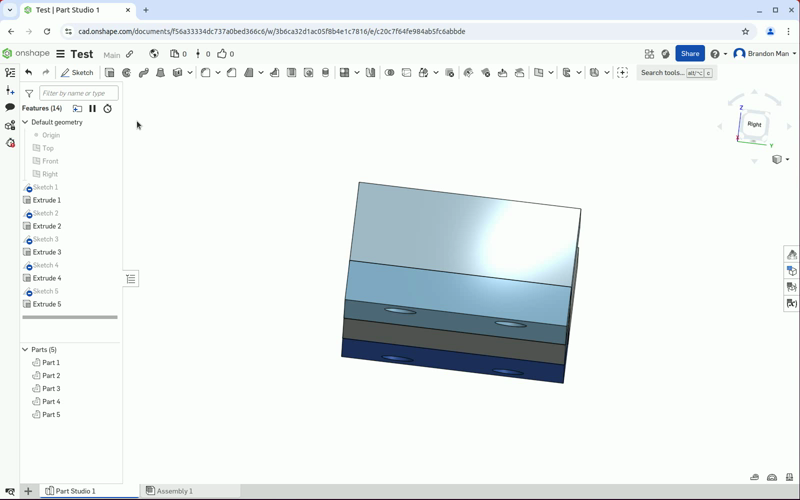
key(right, 3)
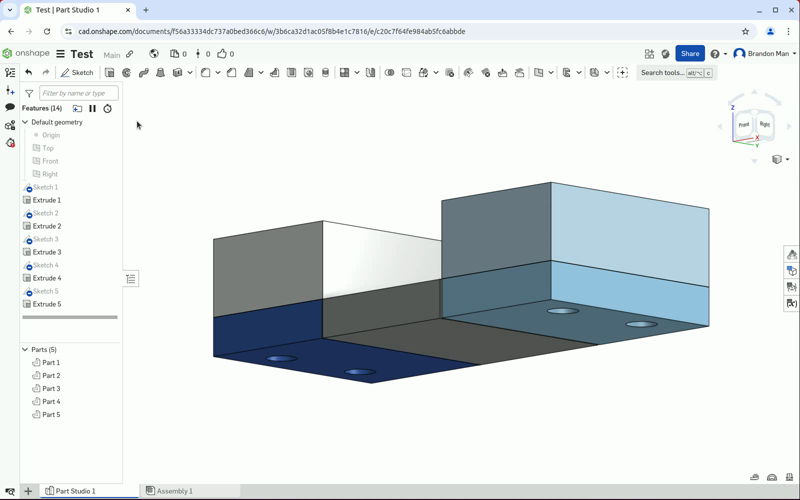
key(down, 3)
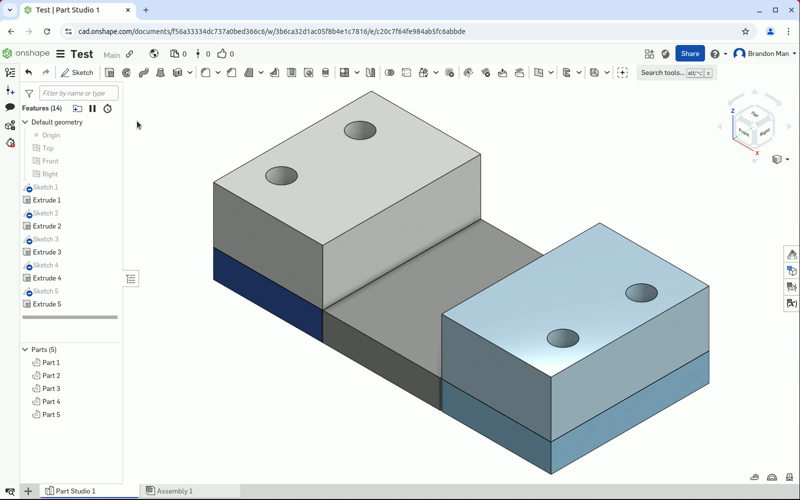
mouse_move(73, 189)
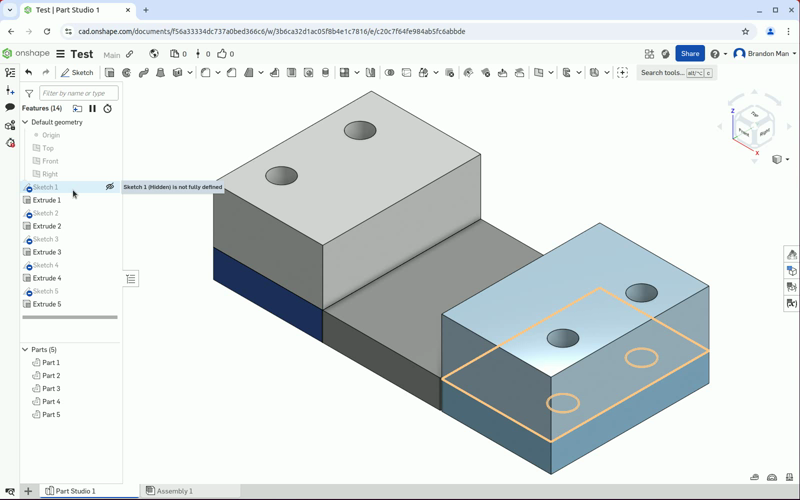
click(73, 189)